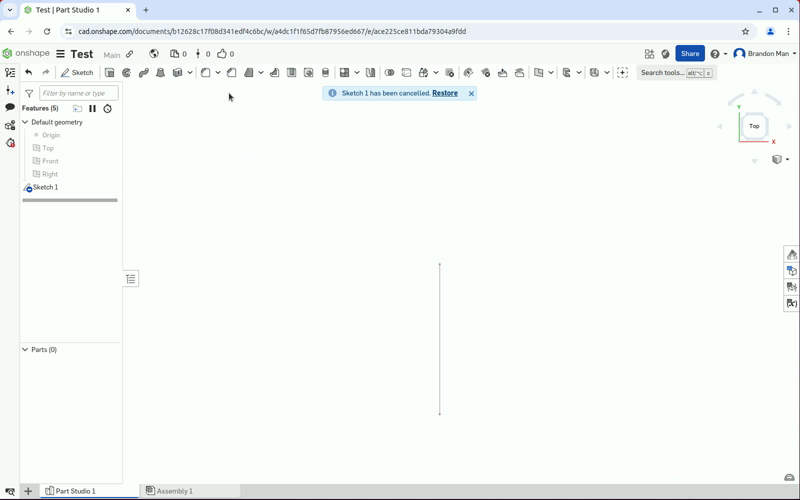
key(shift+h)
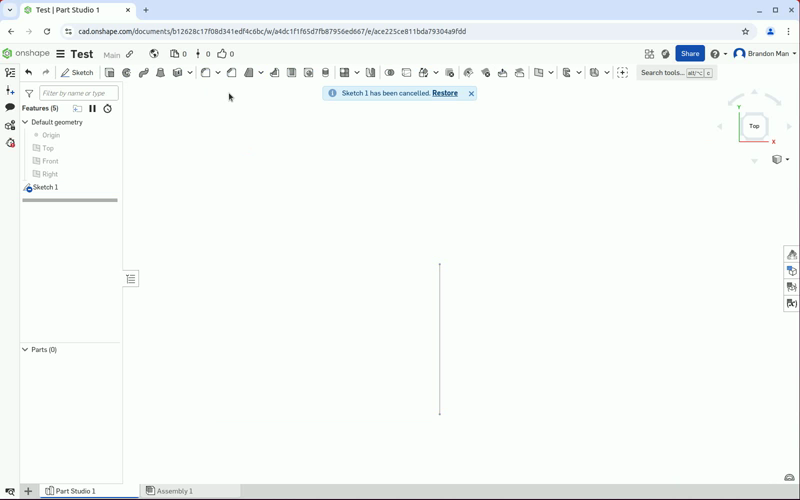
key(shift+s)
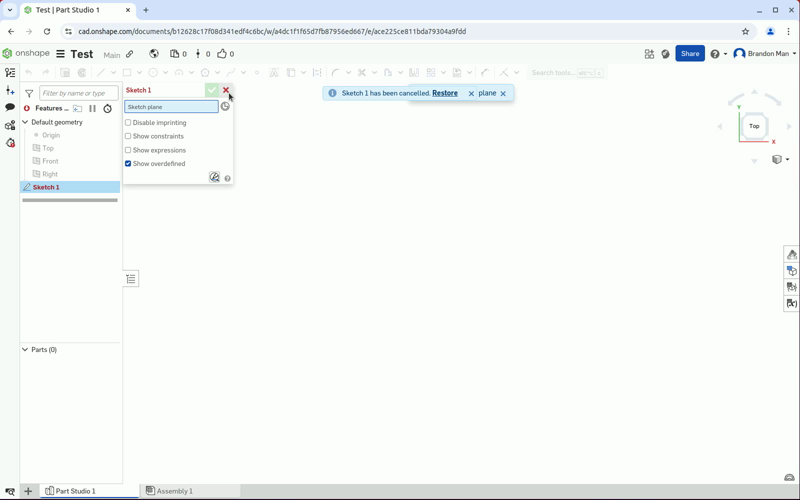
mouse_move(73, 150)
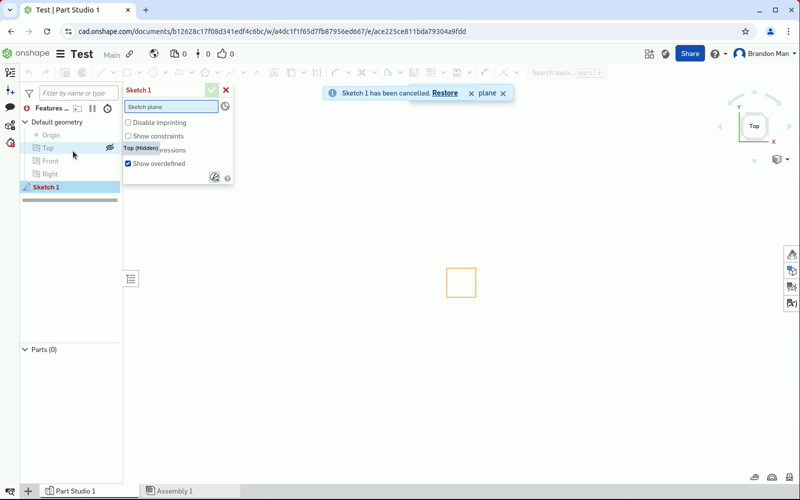
click(73, 150)
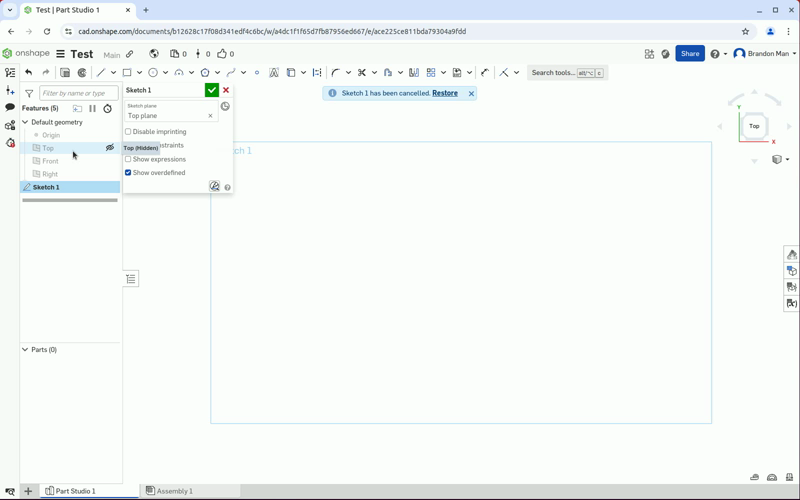
mouse_move(73, 352)
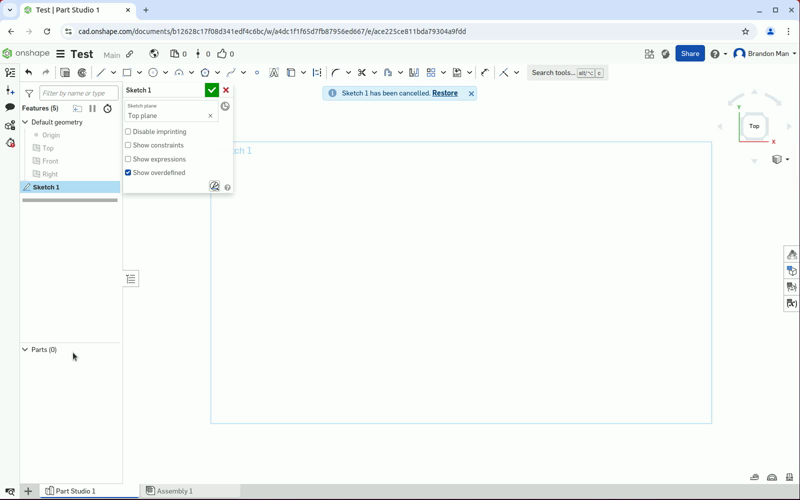
key(y)
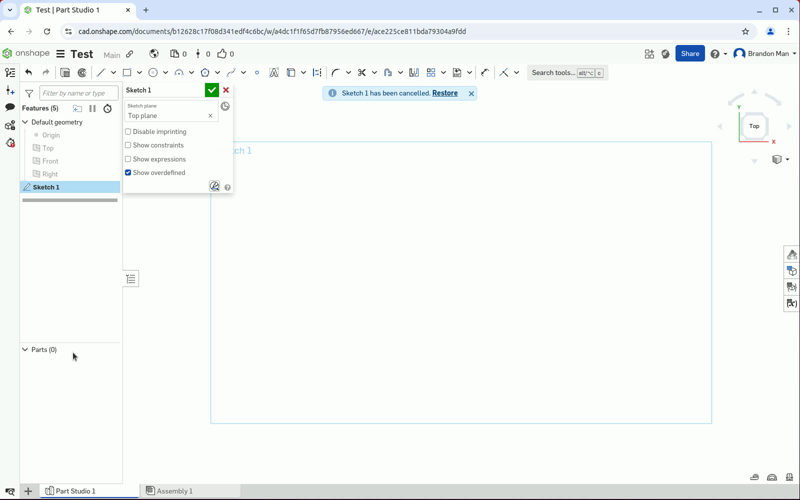
key(a)
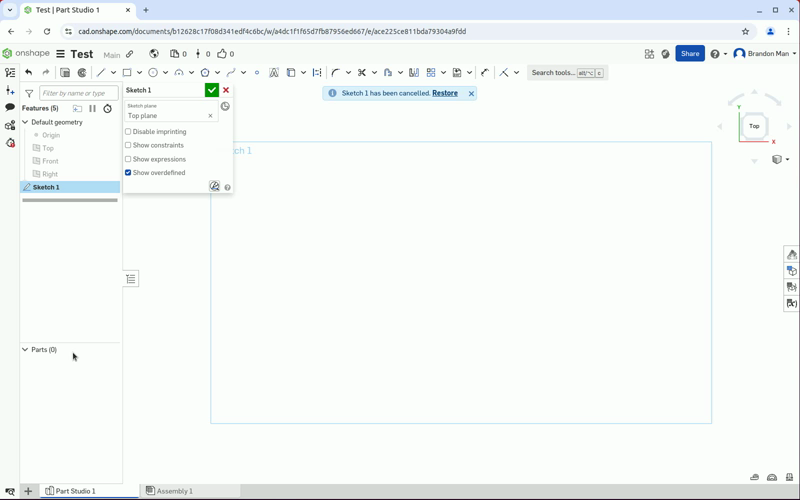
key_down(shift)
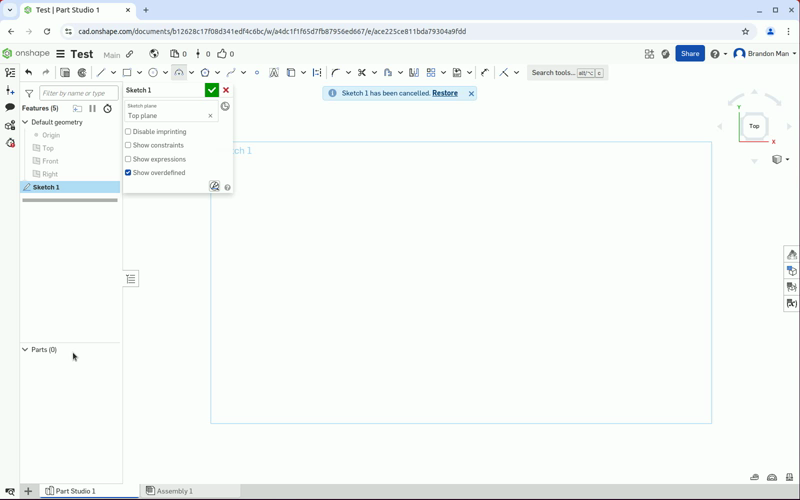
mouse_move(355, 321)
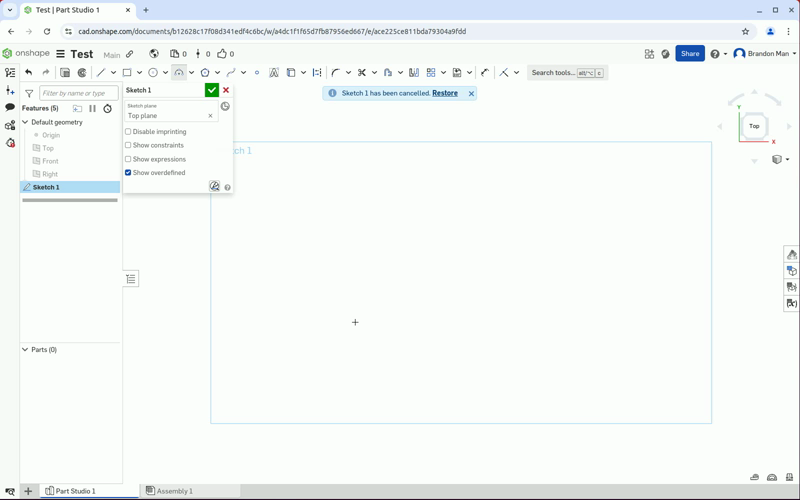
click(355, 321)
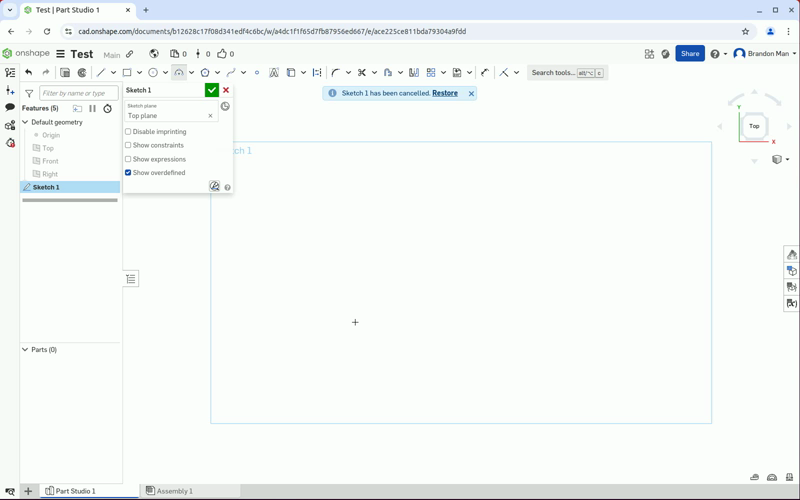
key_up(shift)
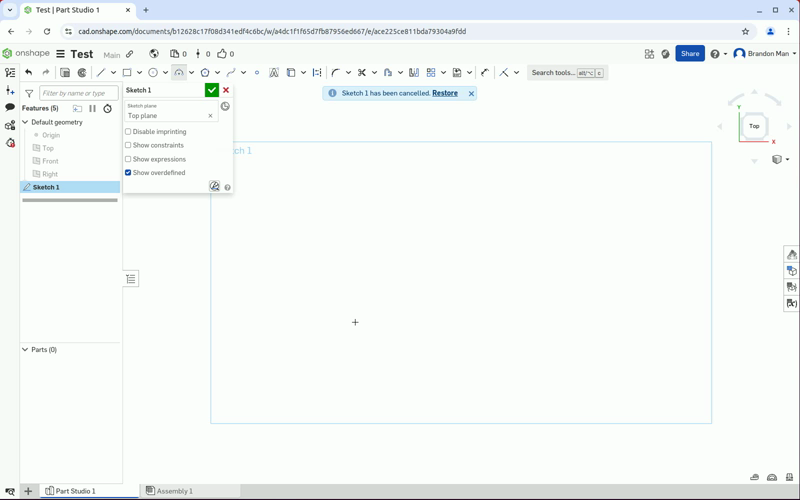
key_down(shift)
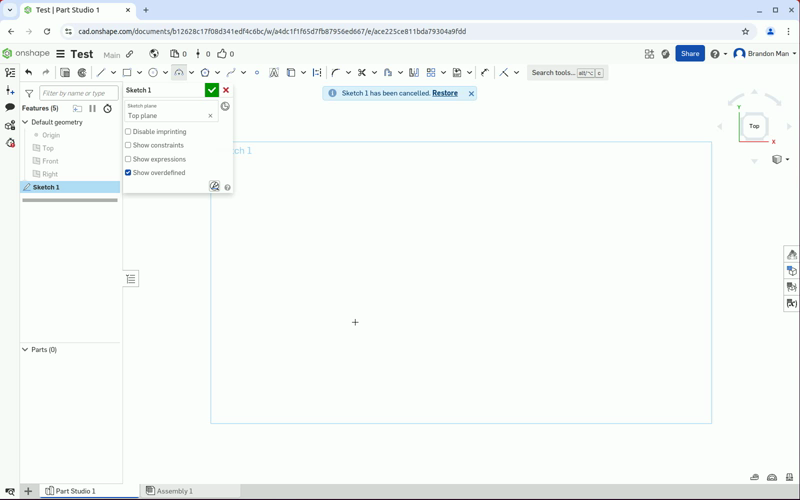
mouse_move(364, 330)
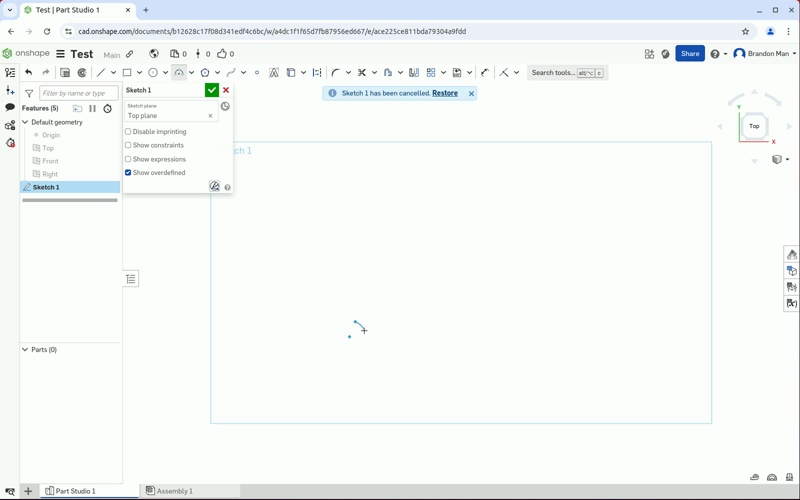
click(364, 330)
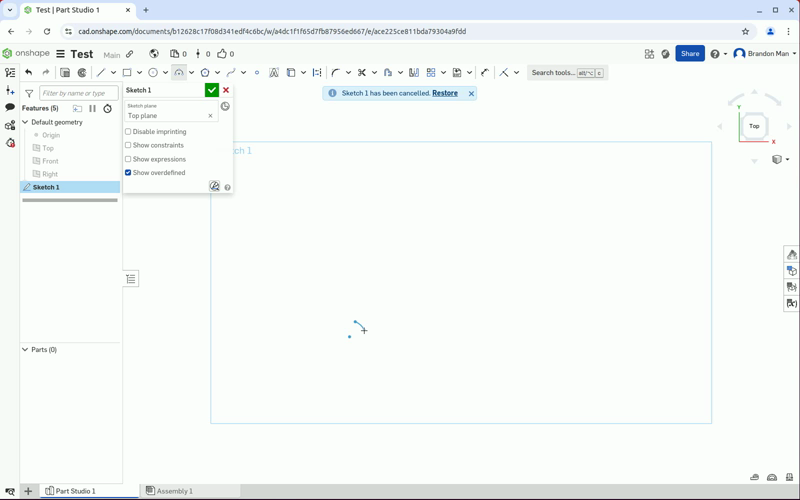
mouse_move(357, 327)
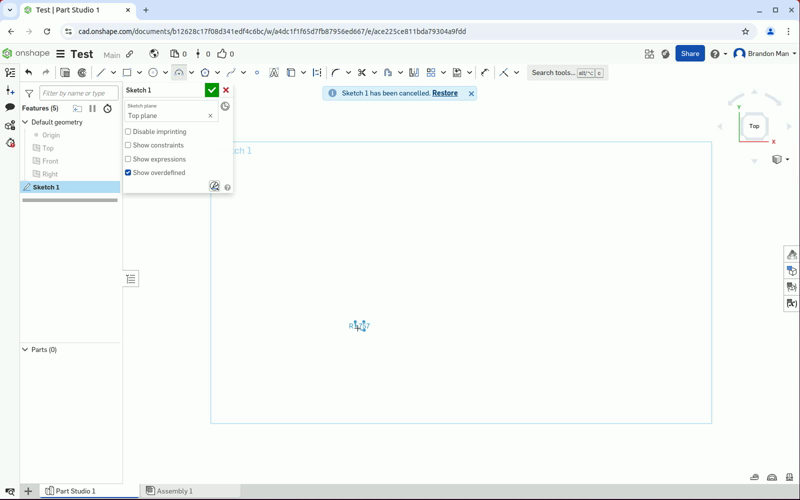
click(357, 327)
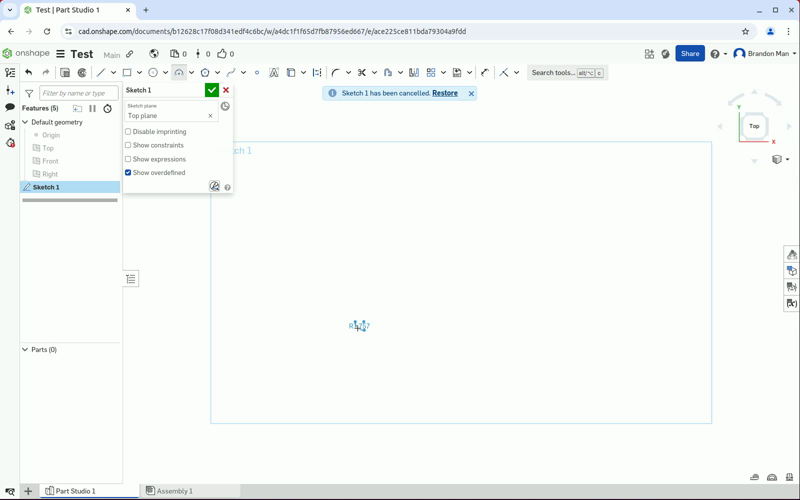
key_up(shift)
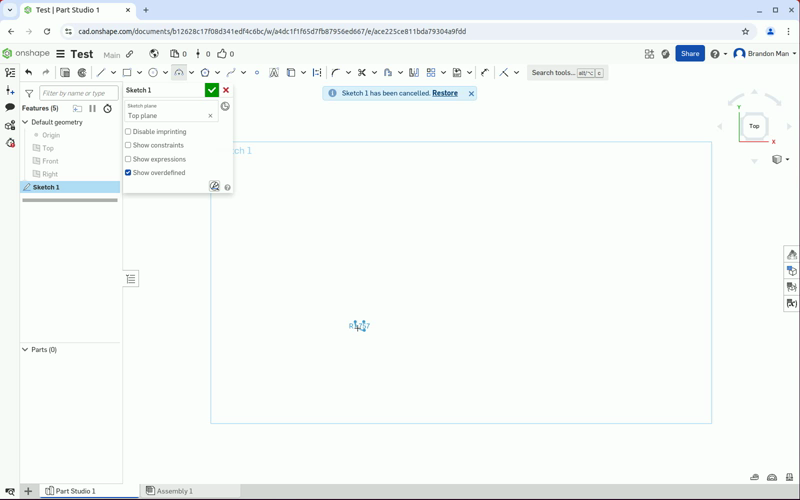
key(esc)
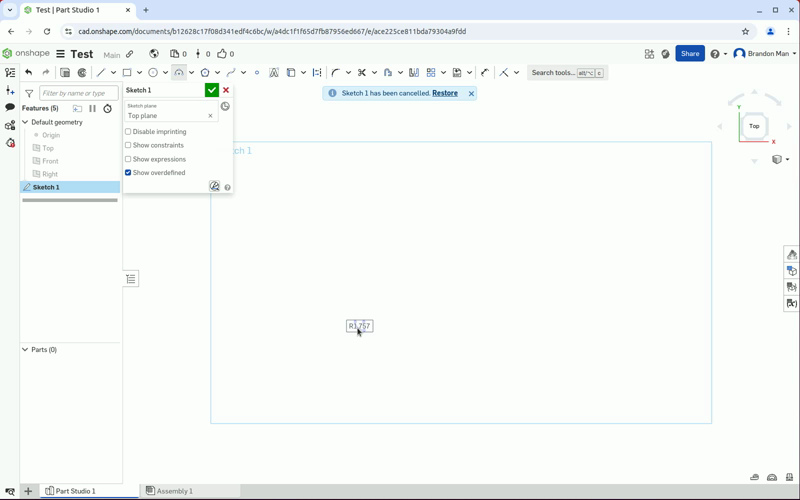
key(l)
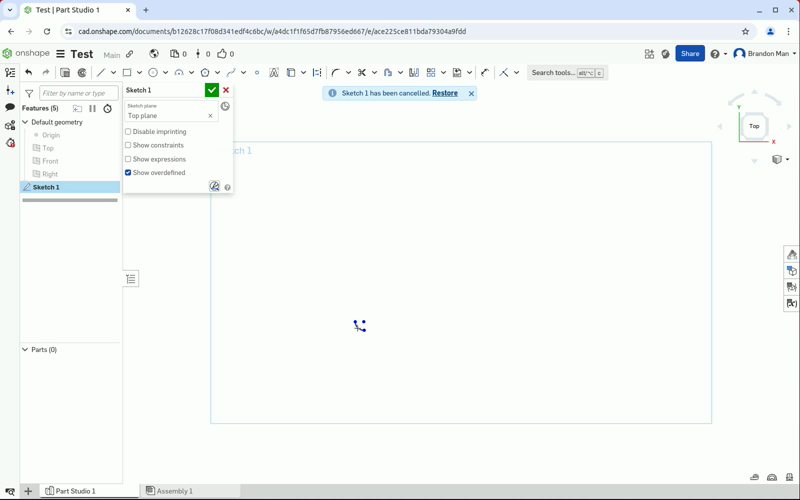
mouse_move(364, 330)
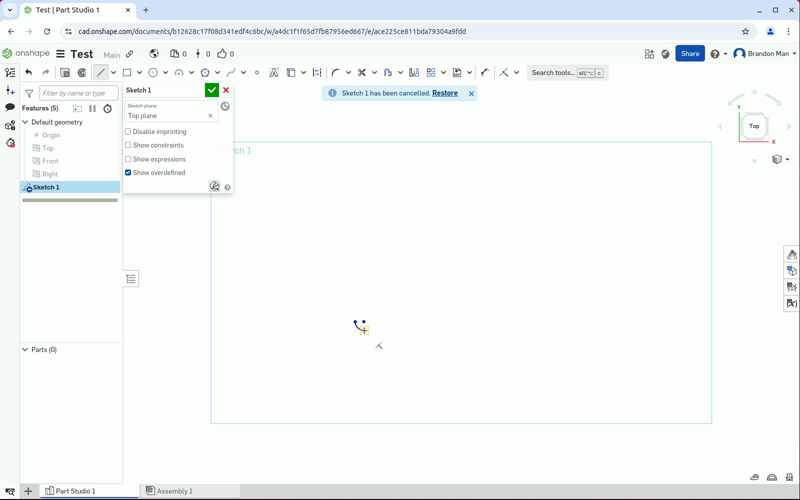
click(364, 330)
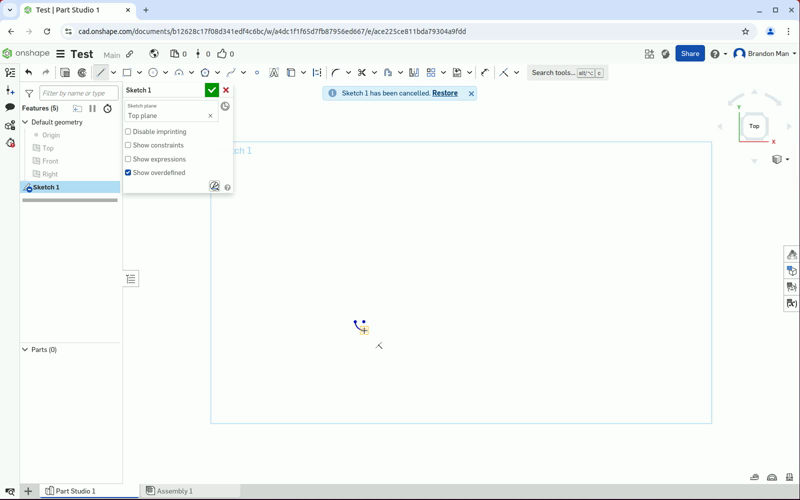
key_down(shift)
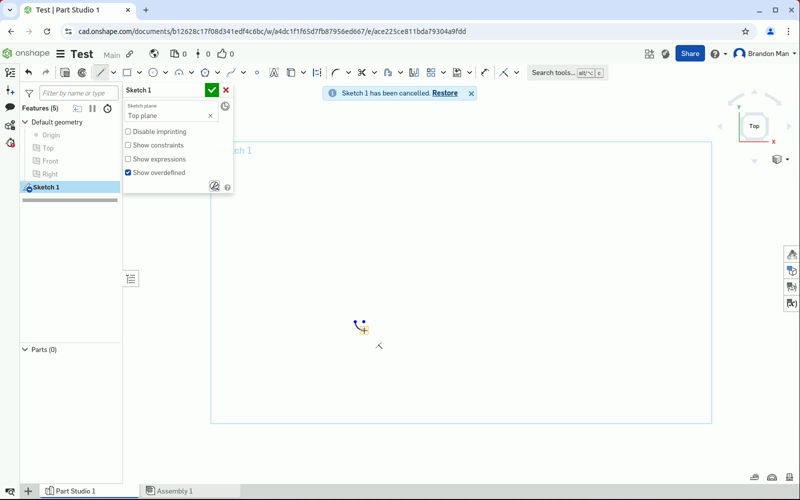
mouse_move(556, 330)
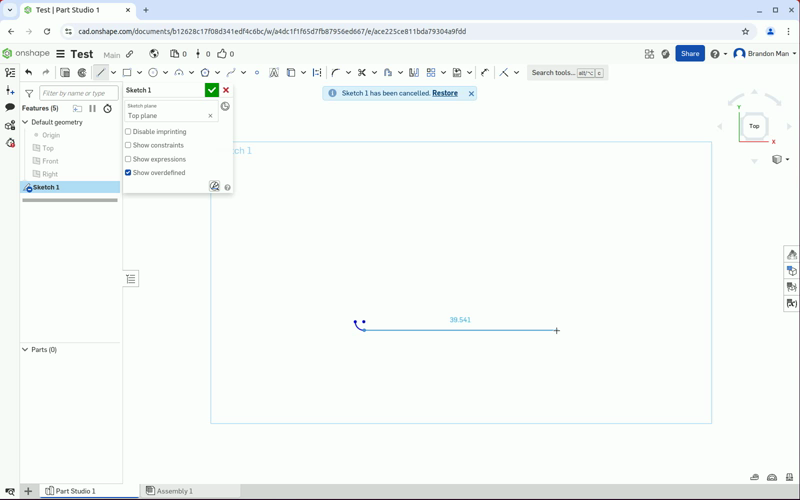
click(556, 330)
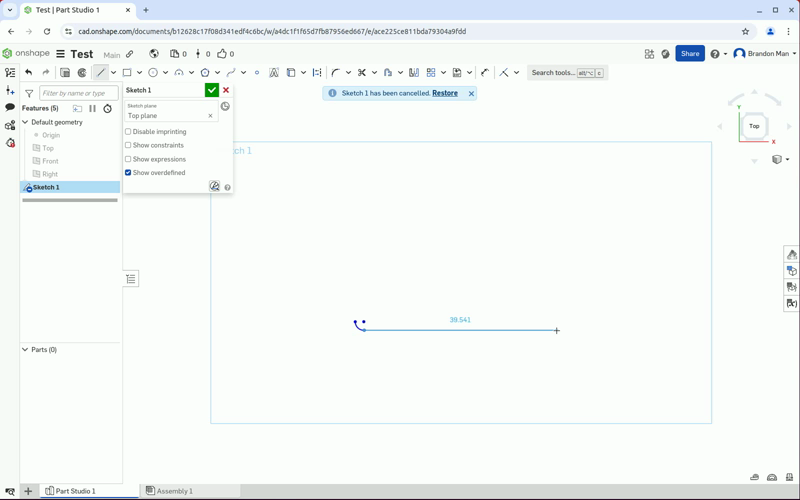
key_up(shift)
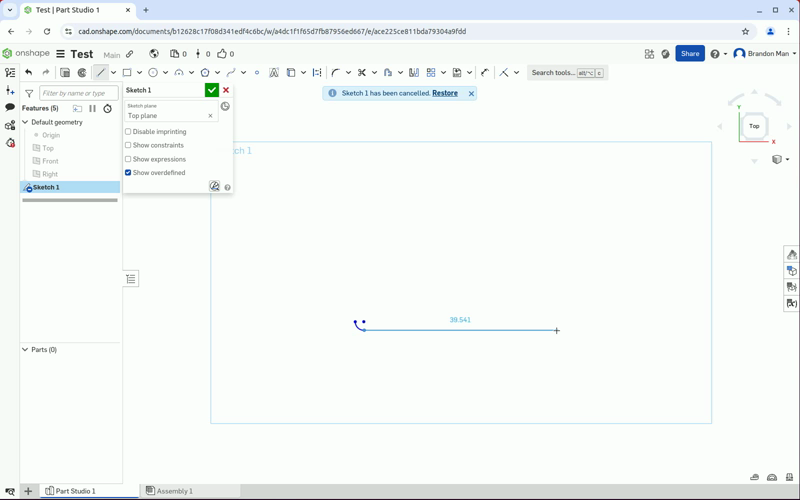
key(esc)
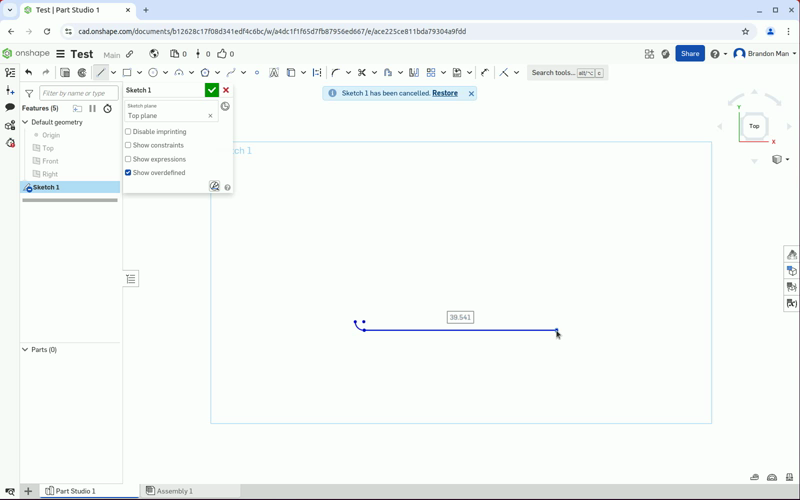
key(a)
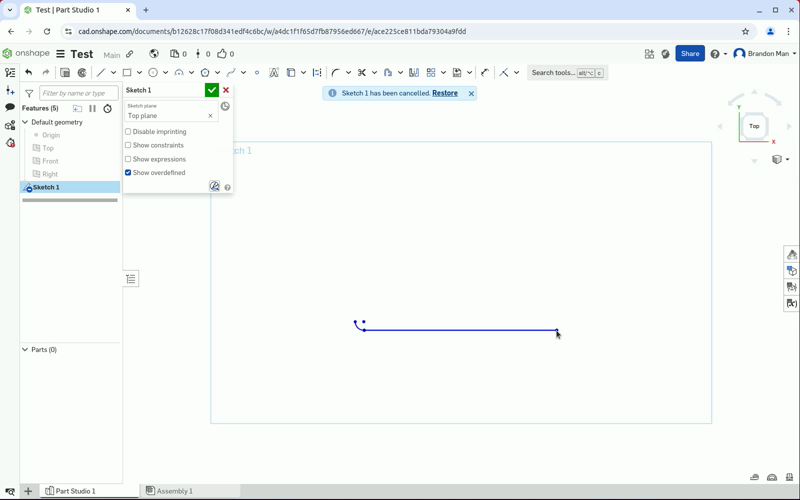
mouse_move(556, 330)
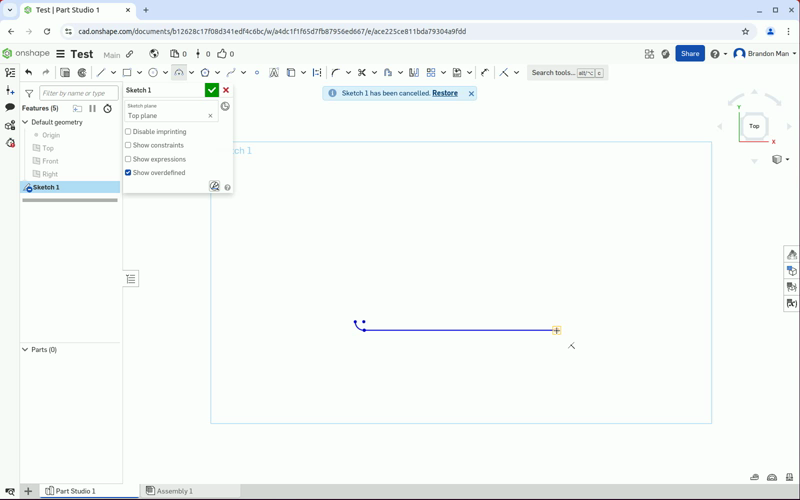
click(556, 330)
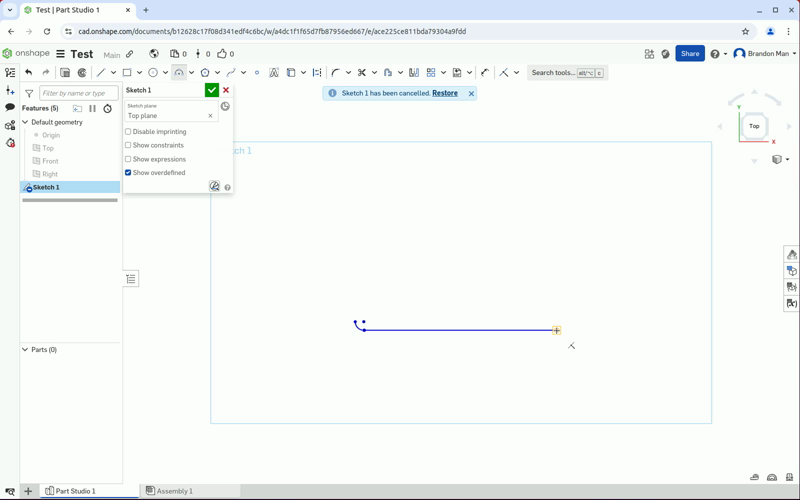
key_down(shift)
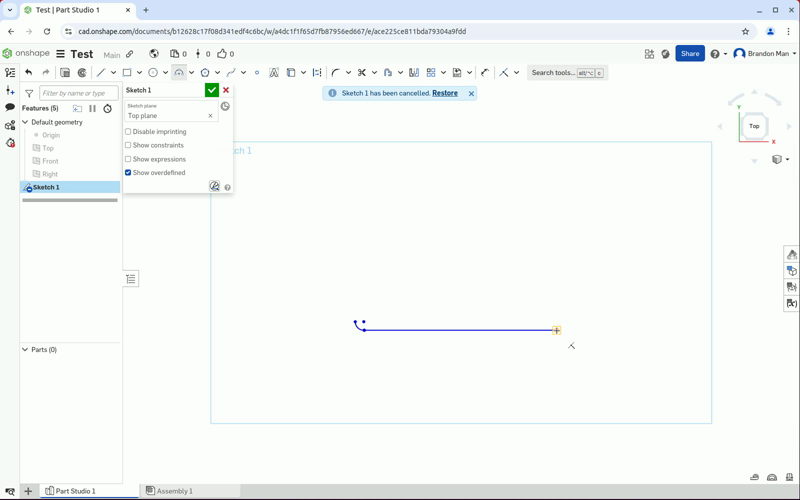
mouse_move(565, 321)
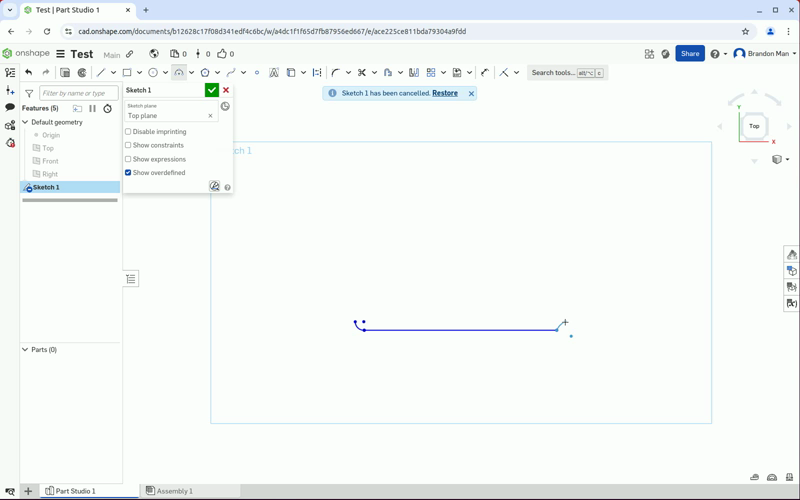
click(565, 321)
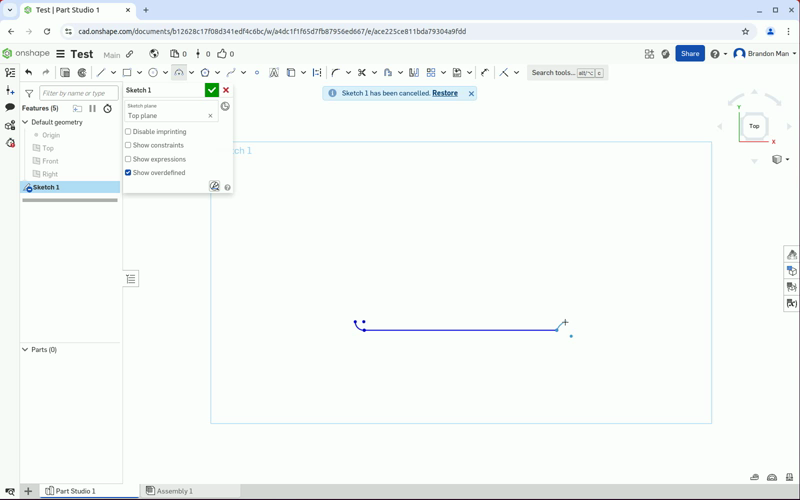
mouse_move(562, 327)
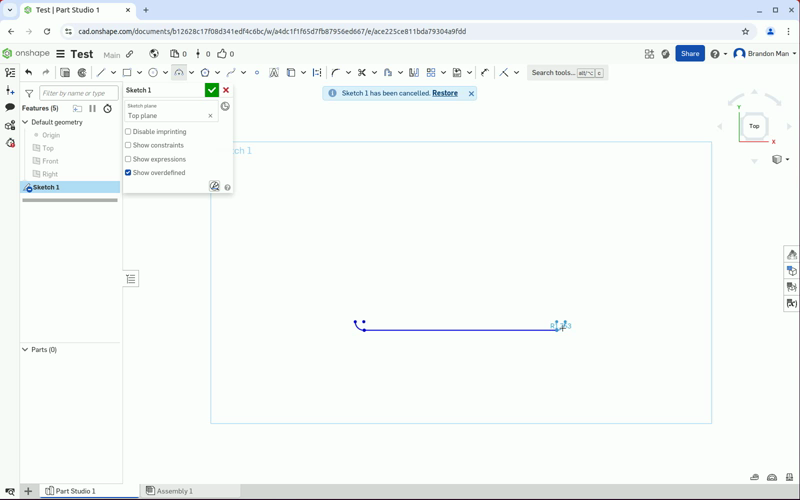
click(562, 327)
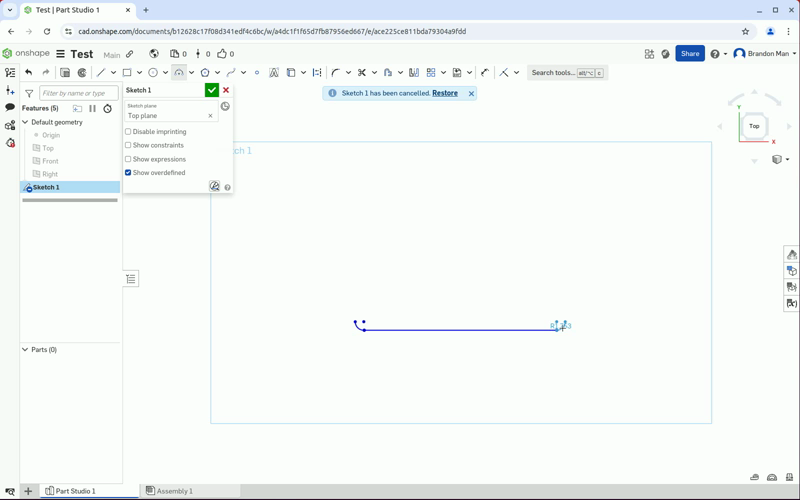
key_up(shift)
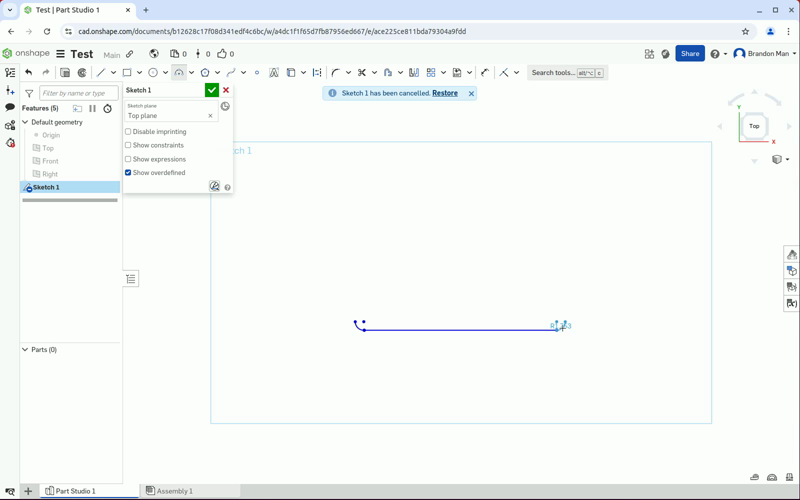
key(esc)
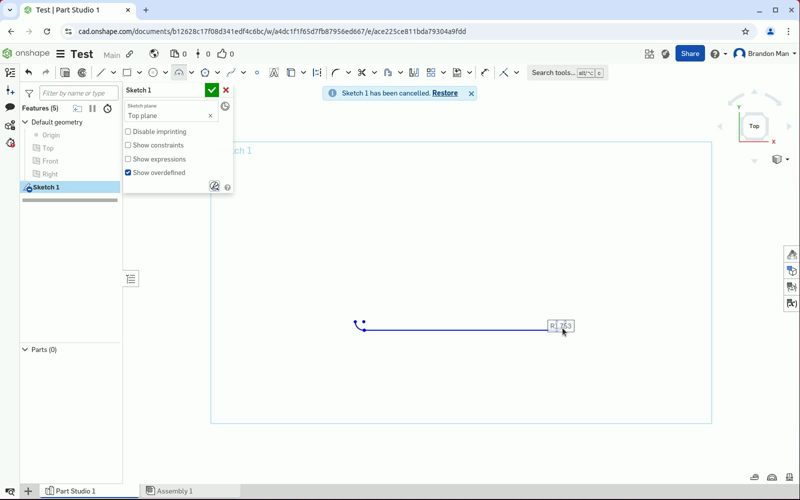
key(l)
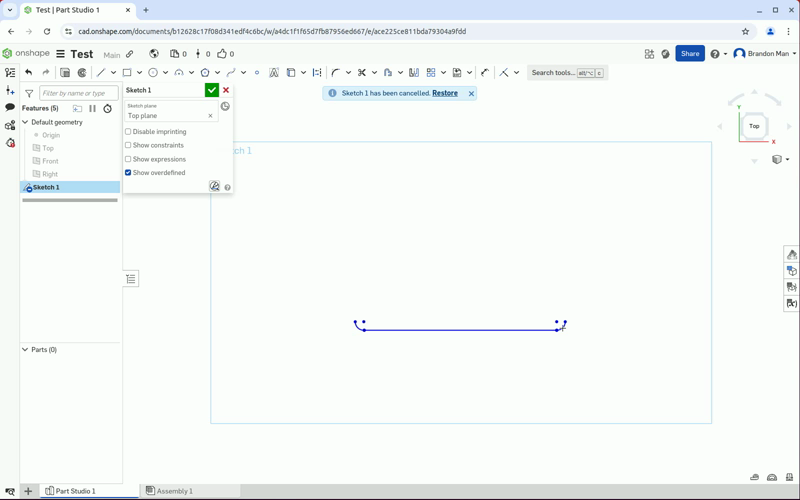
mouse_move(565, 321)
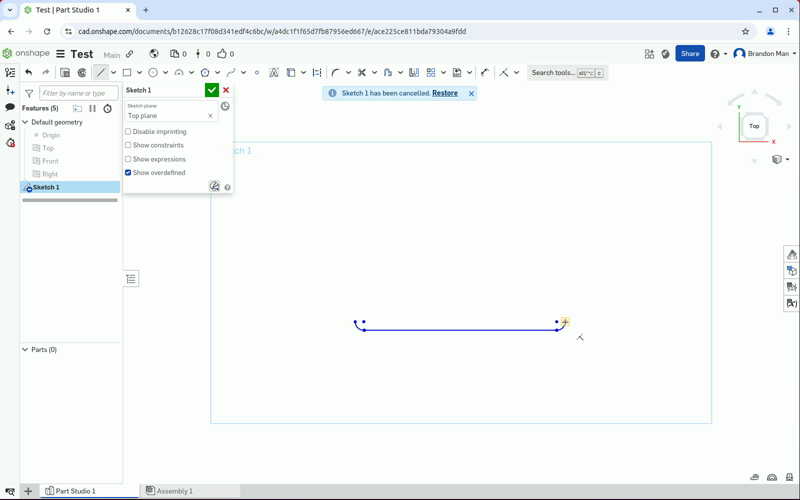
click(565, 321)
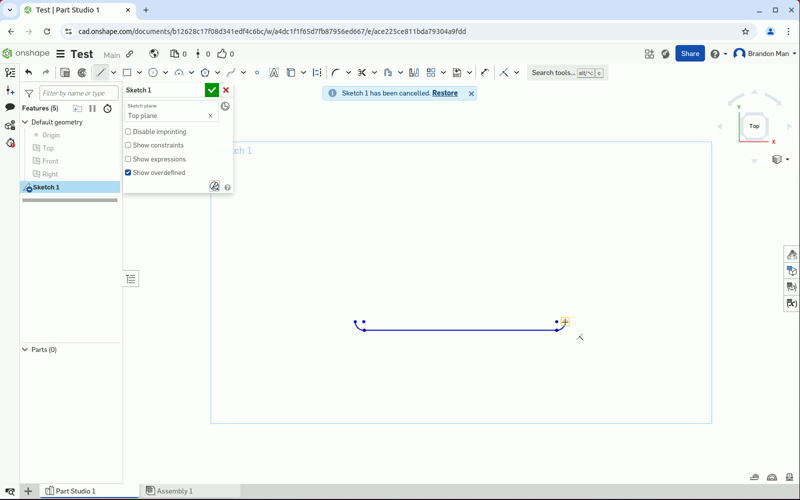
key_down(shift)
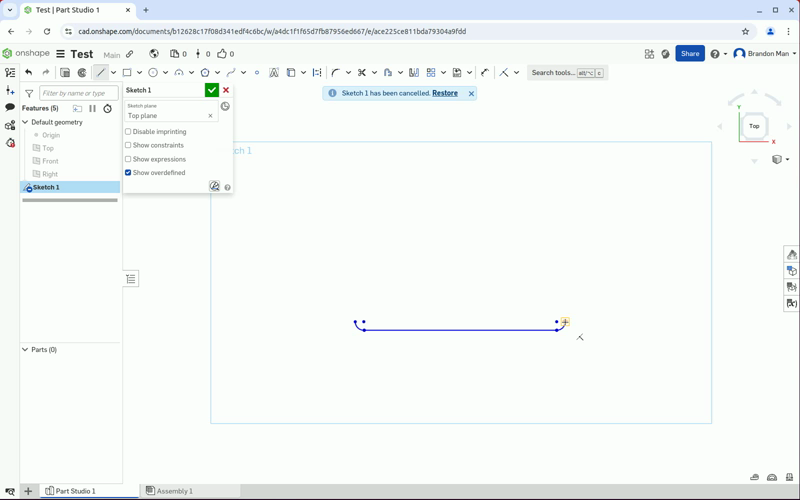
mouse_move(565, 244)
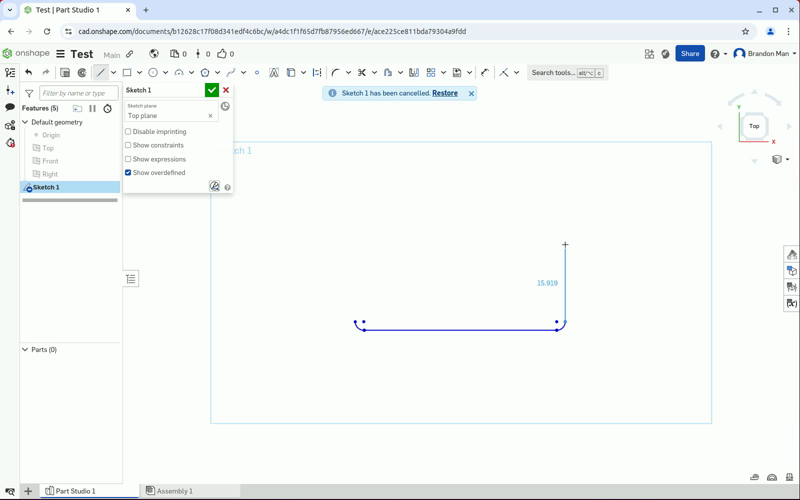
click(565, 244)
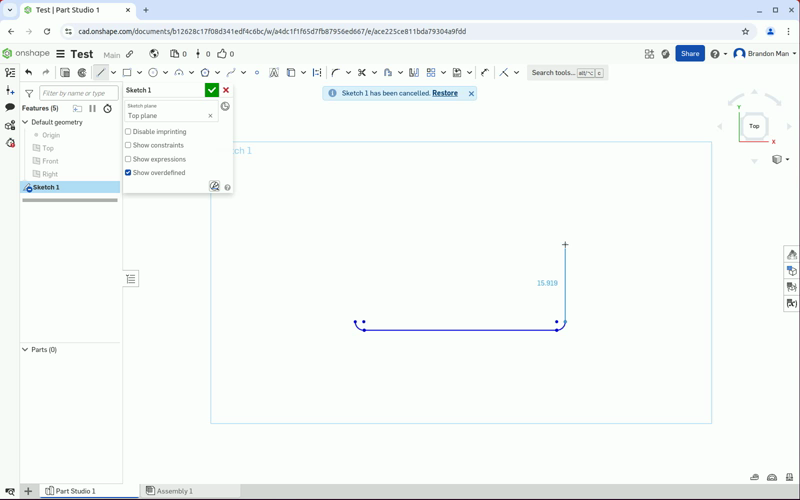
key_up(shift)
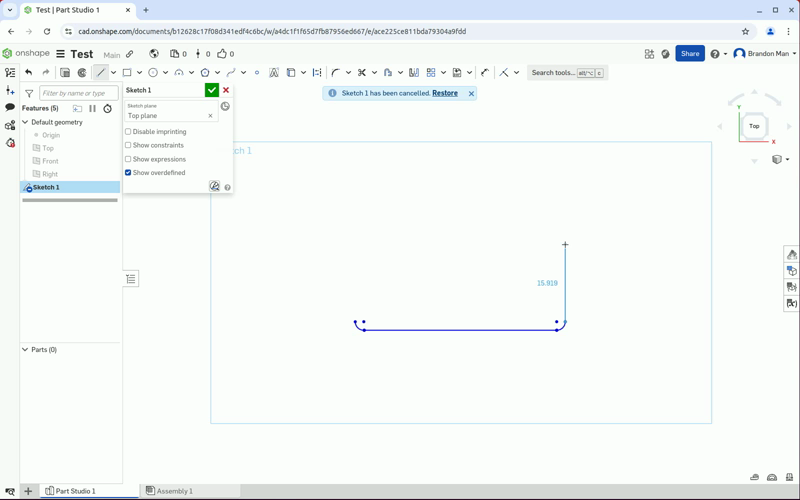
key(esc)
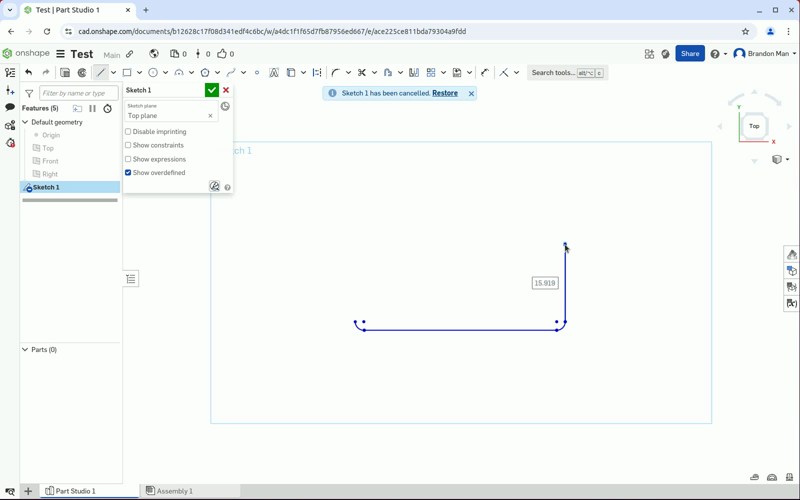
key(a)
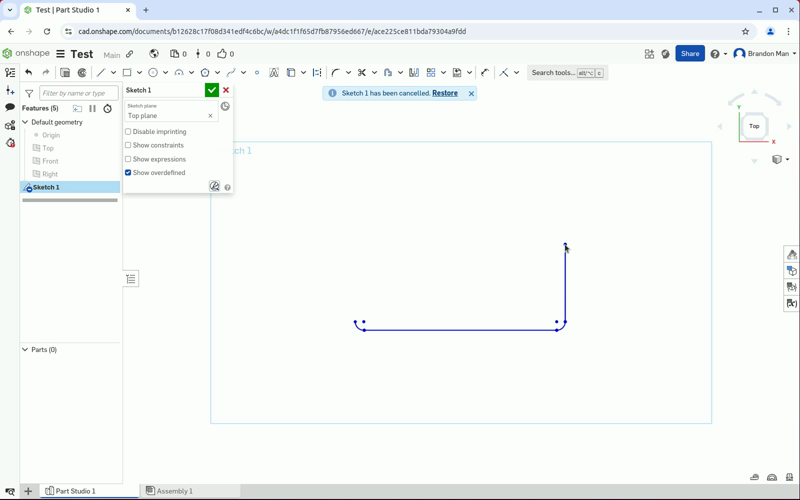
mouse_move(565, 244)
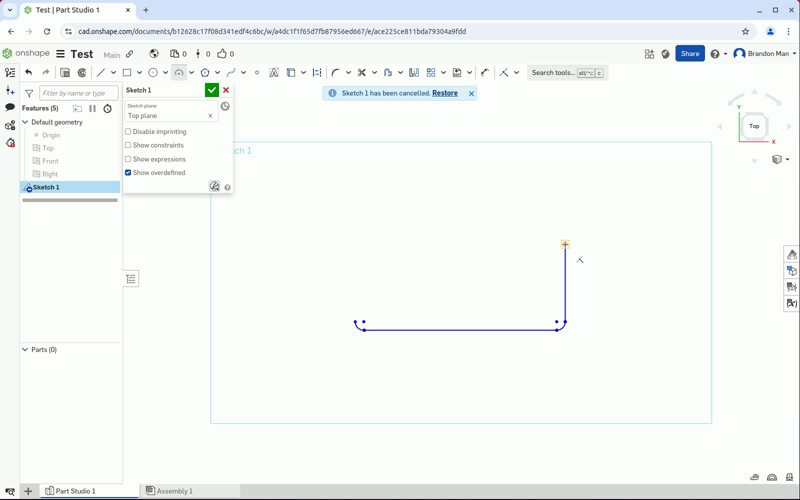
click(565, 244)
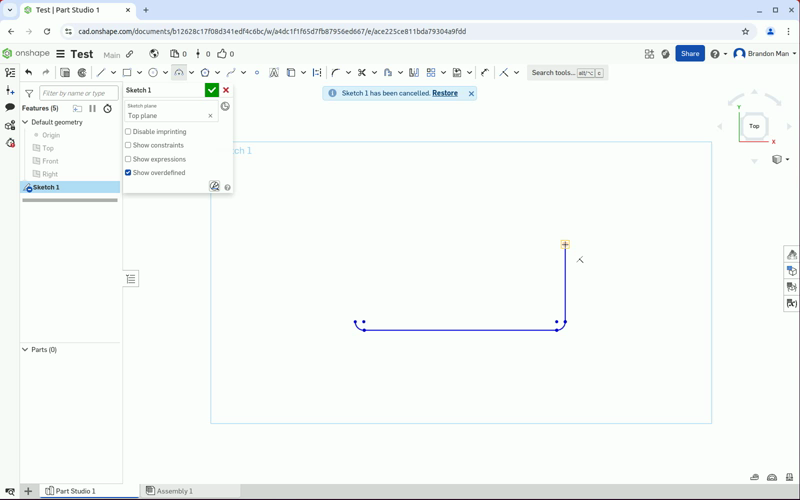
key_down(shift)
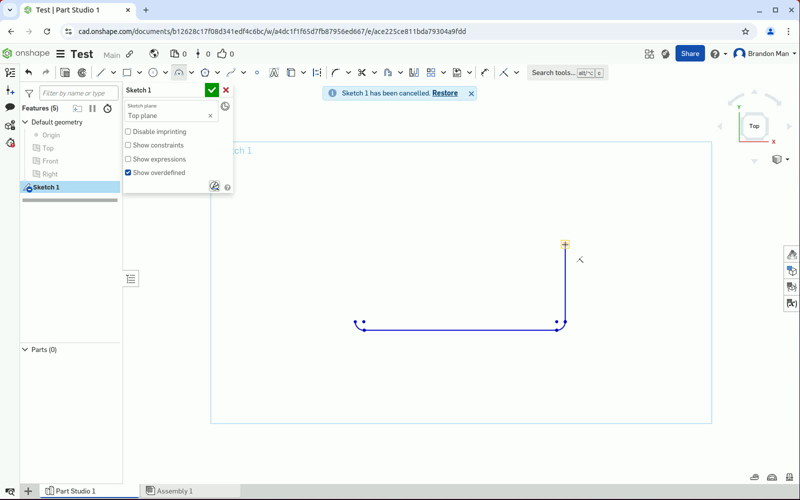
mouse_move(556, 235)
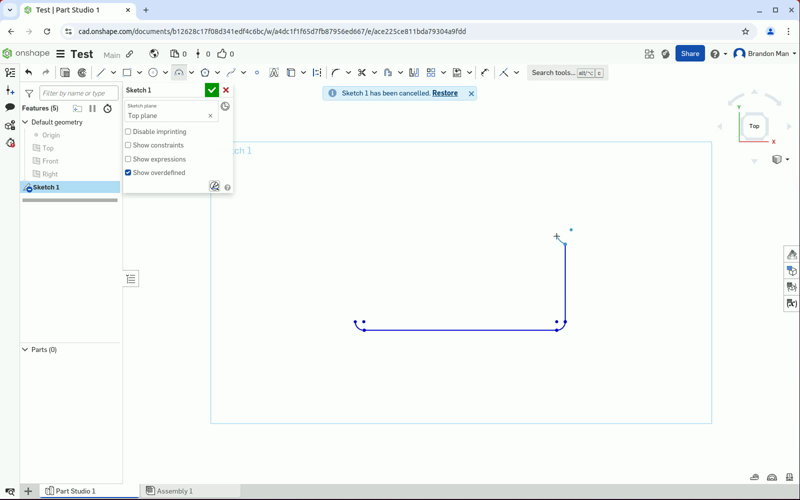
click(556, 235)
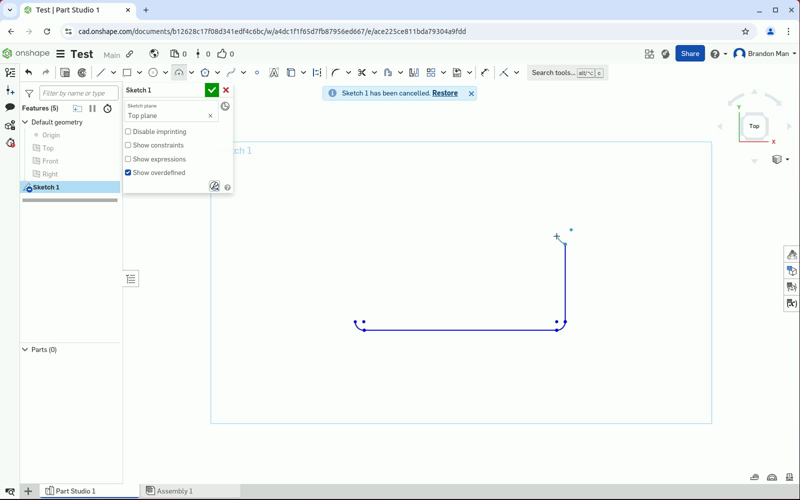
mouse_move(562, 237)
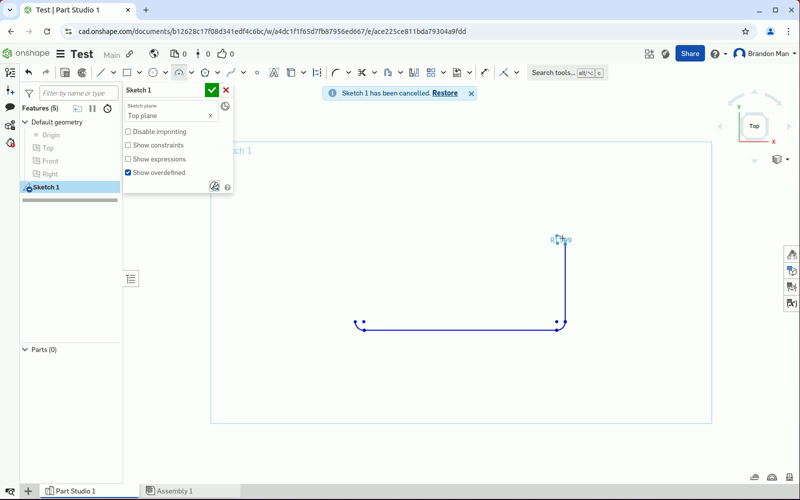
click(562, 237)
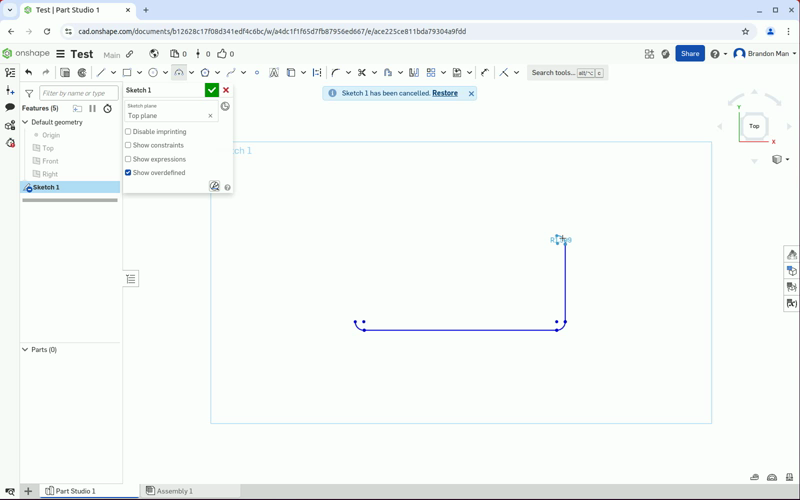
key_up(shift)
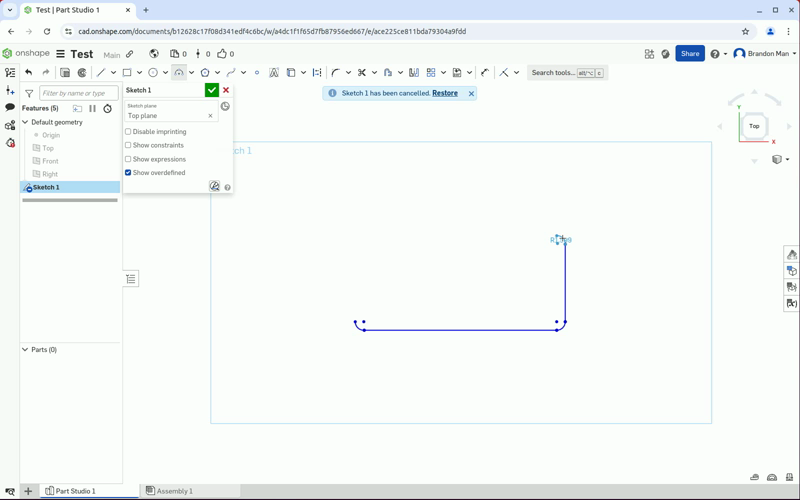
key(esc)
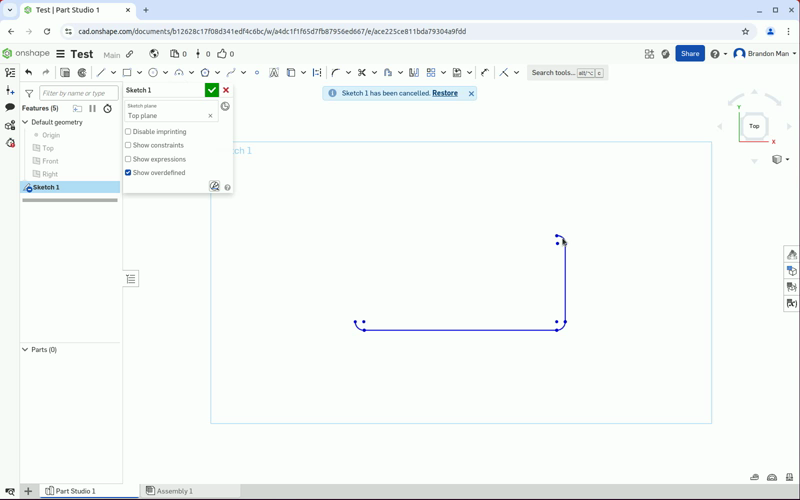
key(l)
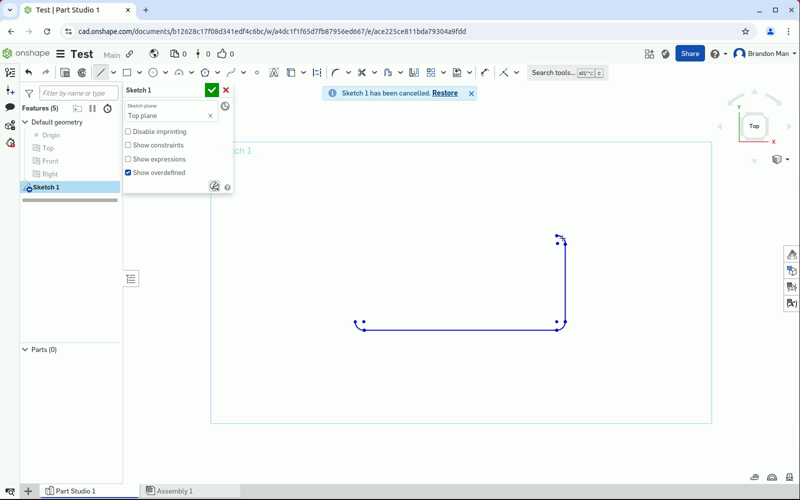
mouse_move(556, 235)
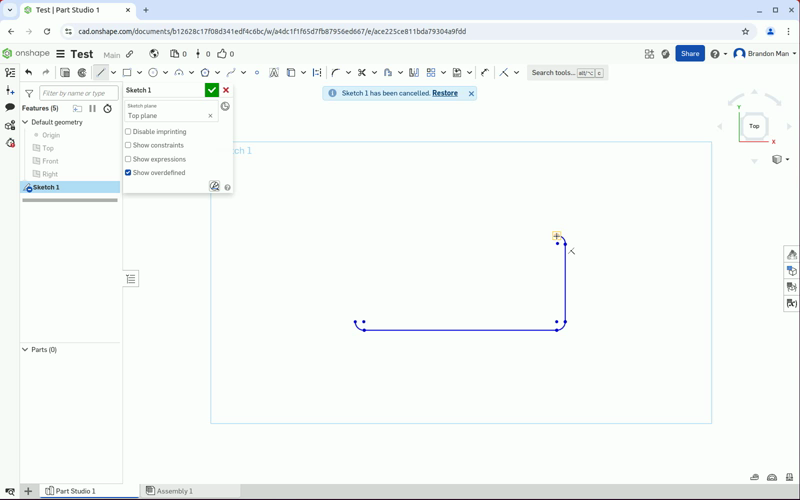
click(556, 235)
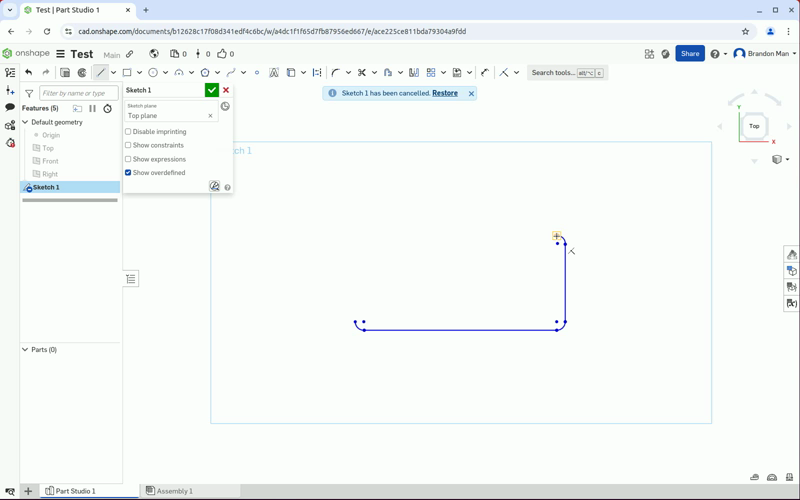
key_down(shift)
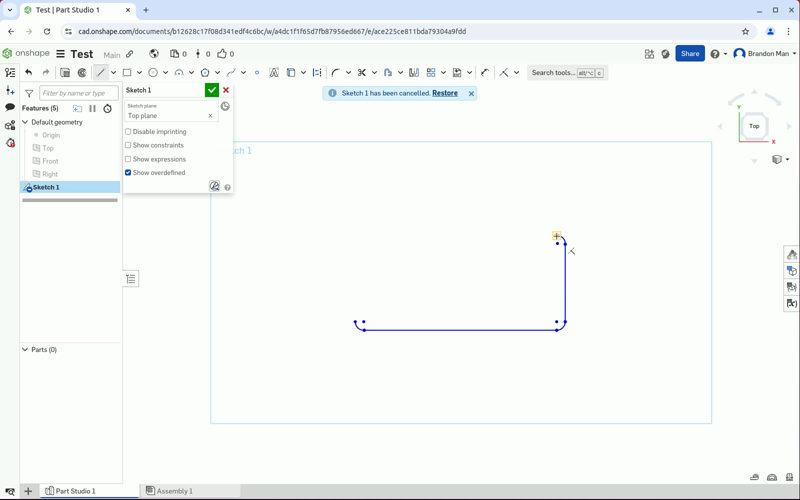
mouse_move(364, 235)
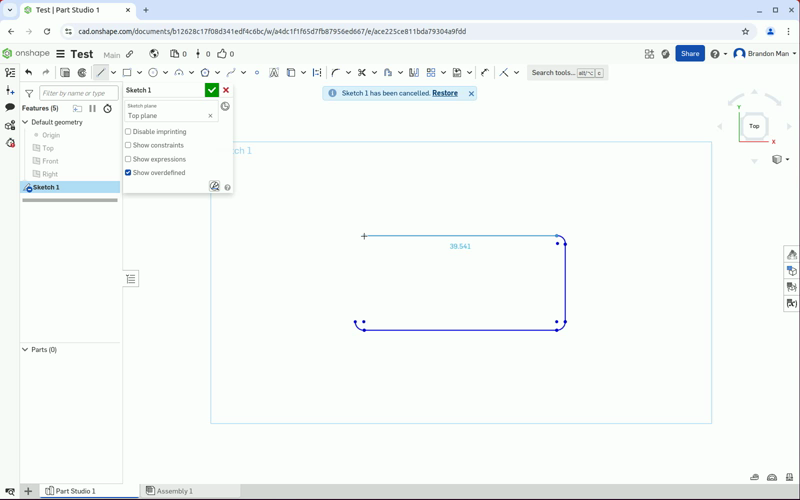
click(364, 235)
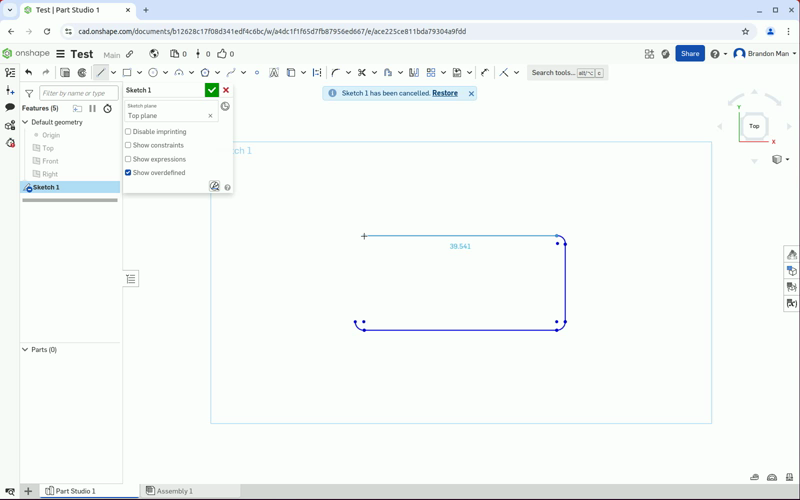
key_up(shift)
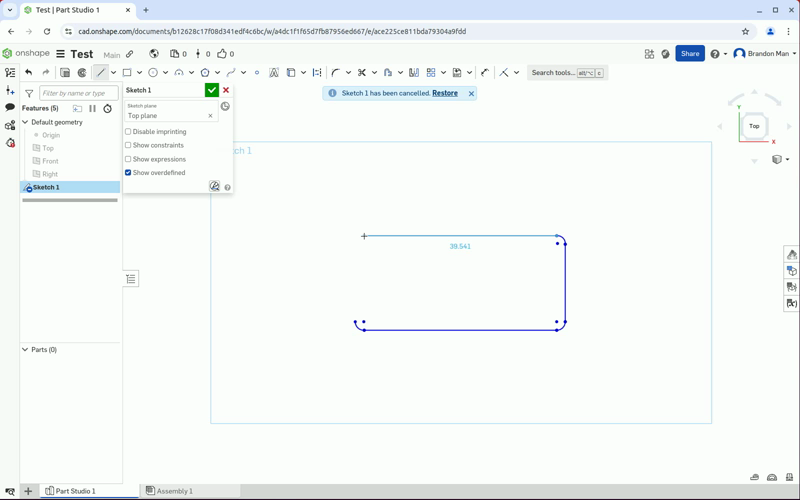
key(esc)
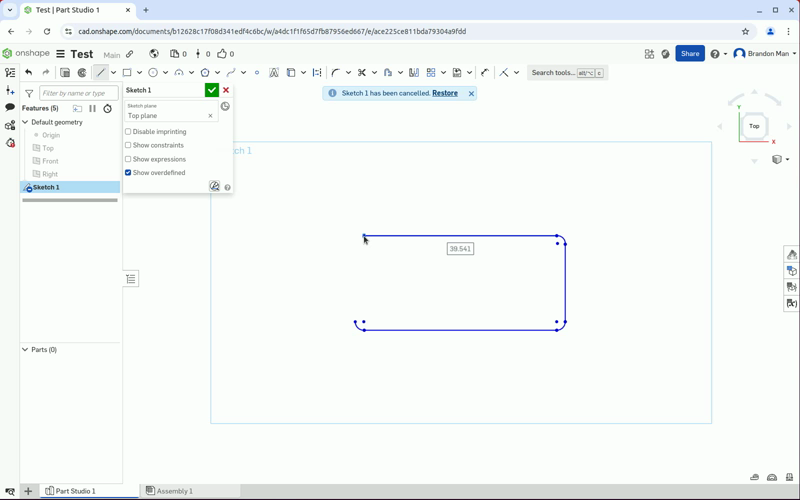
key(a)
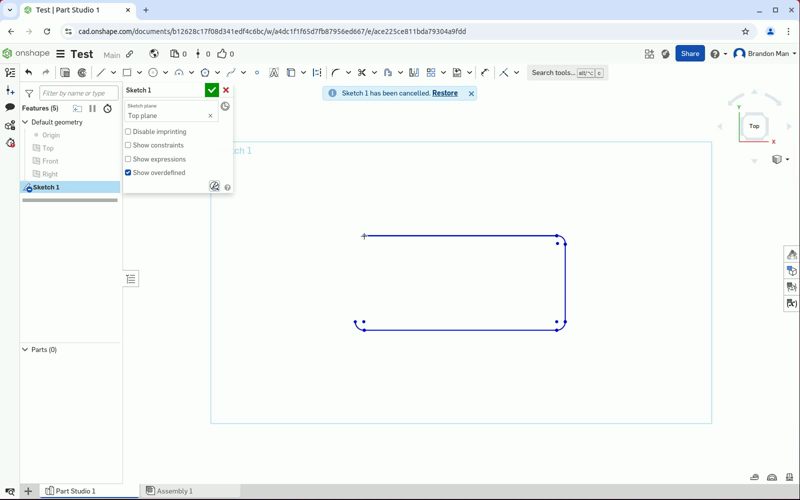
mouse_move(364, 235)
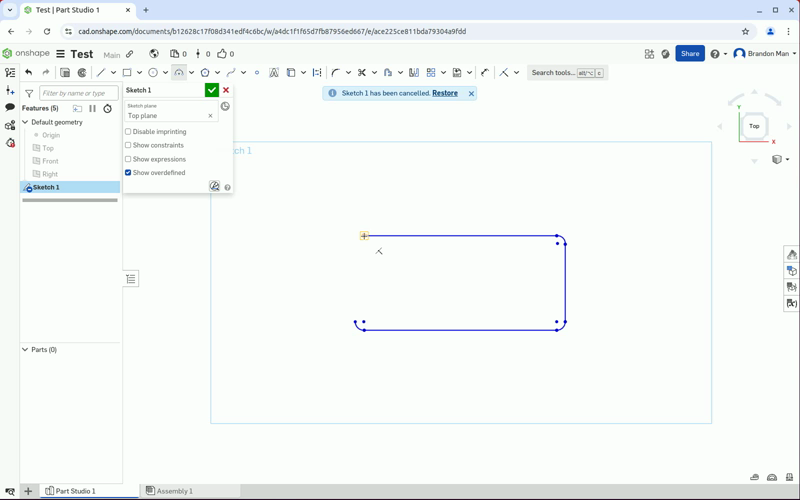
click(364, 235)
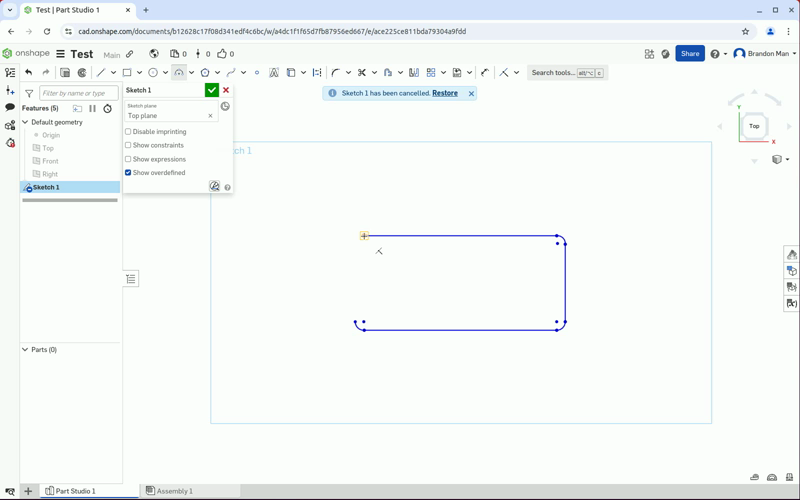
key_down(shift)
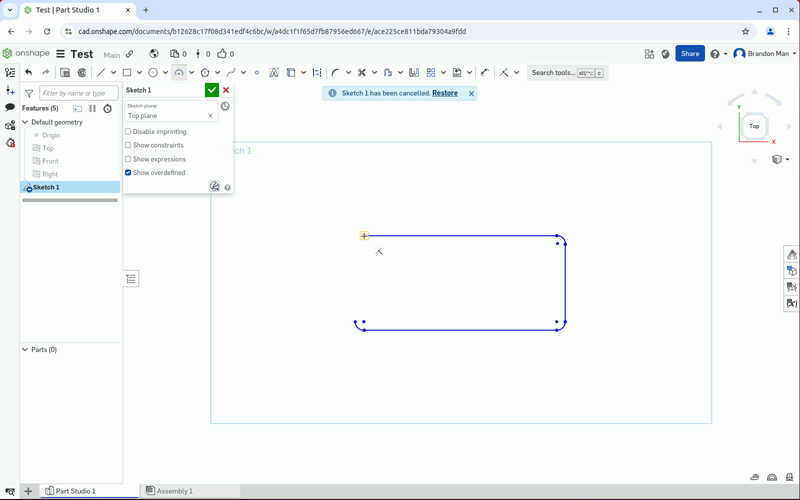
mouse_move(355, 244)
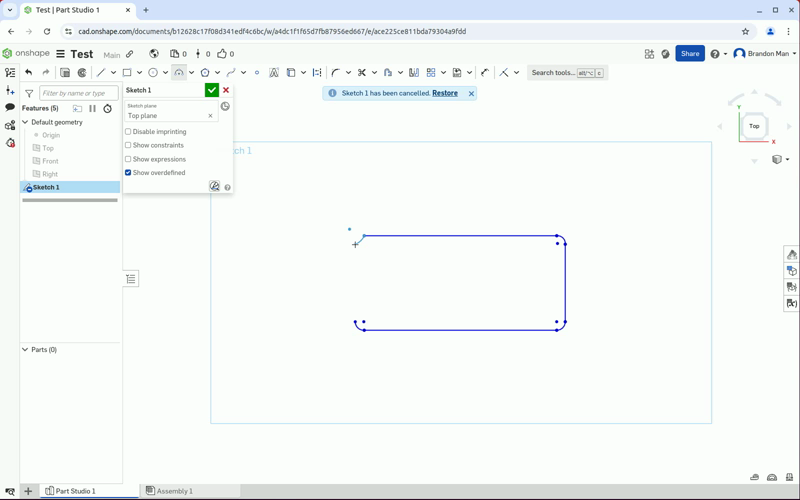
click(355, 244)
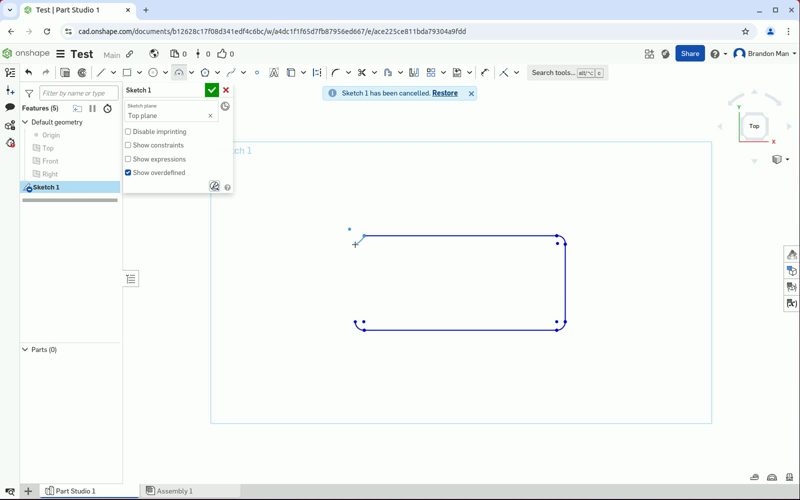
mouse_move(357, 237)
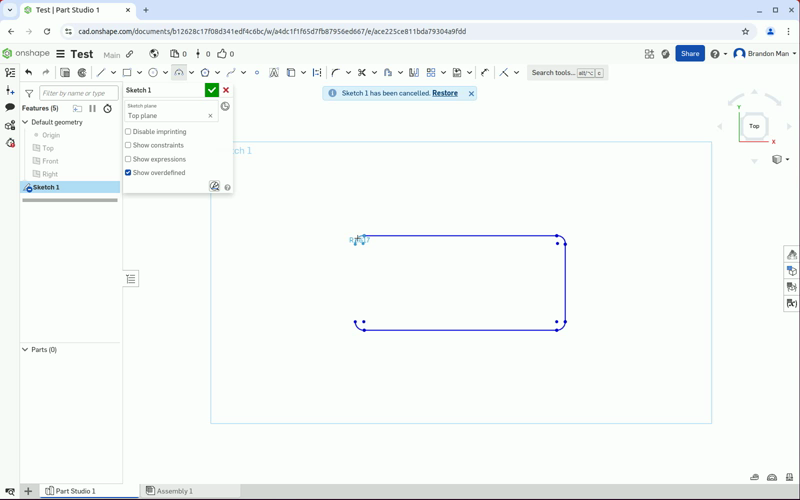
click(357, 237)
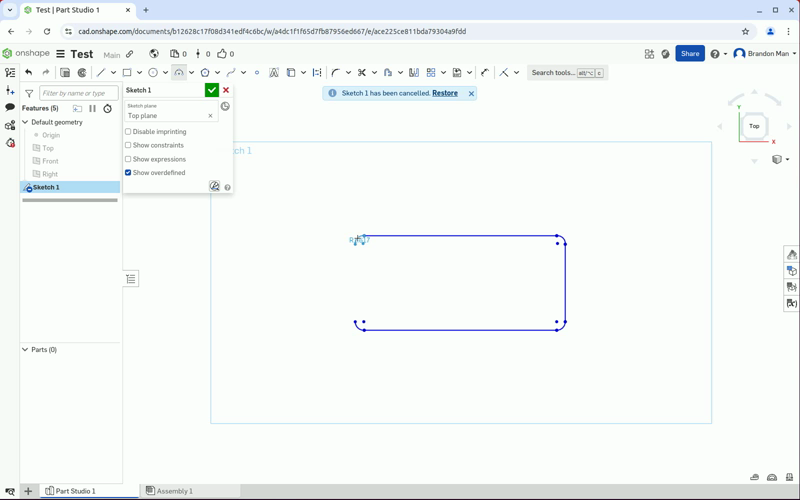
key_up(shift)
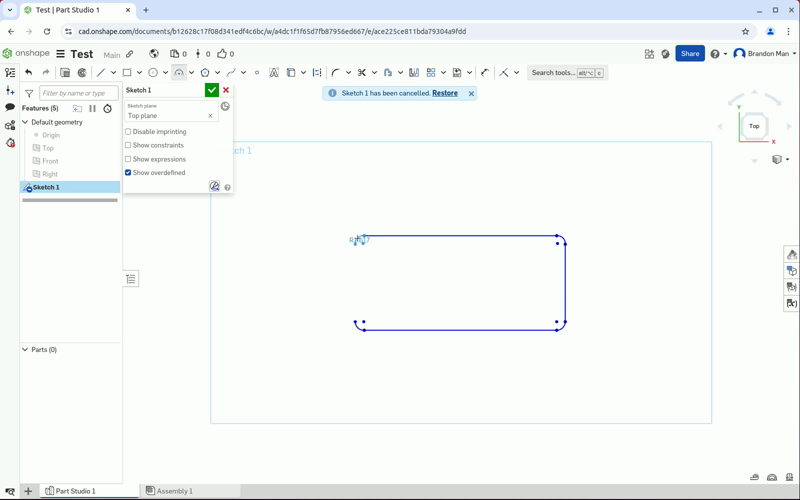
key(esc)
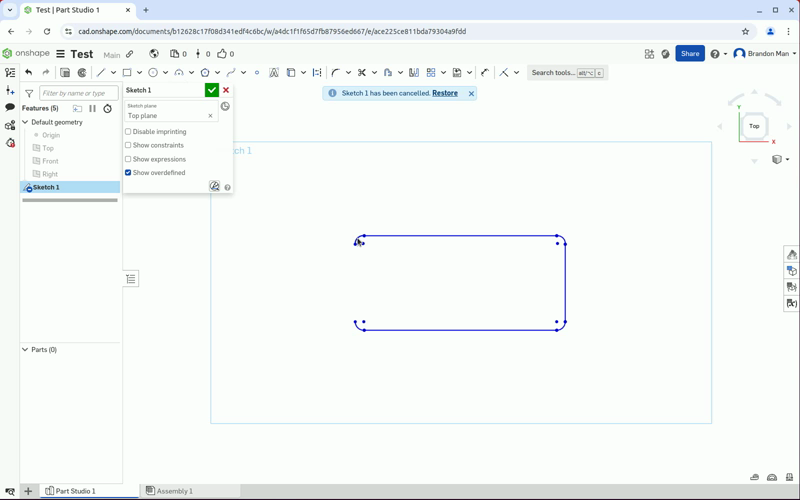
key(l)
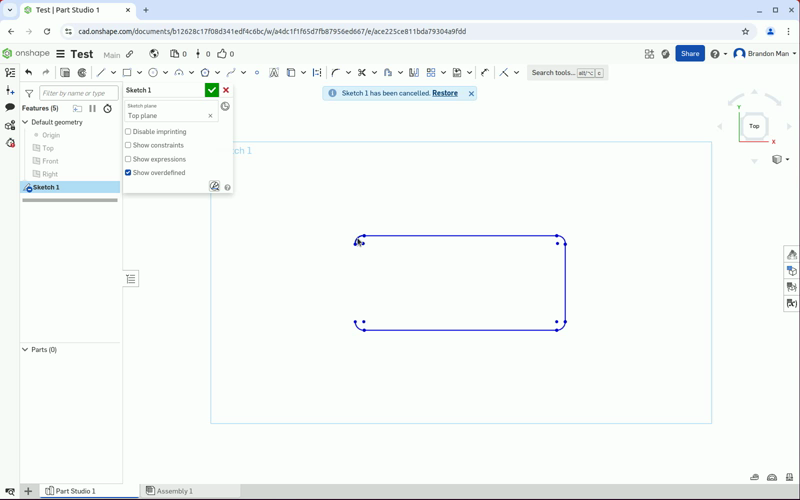
mouse_move(355, 244)
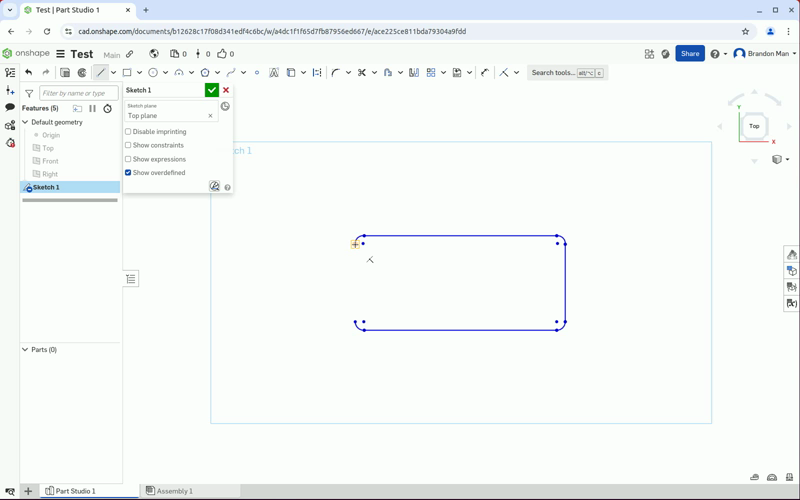
click(355, 244)
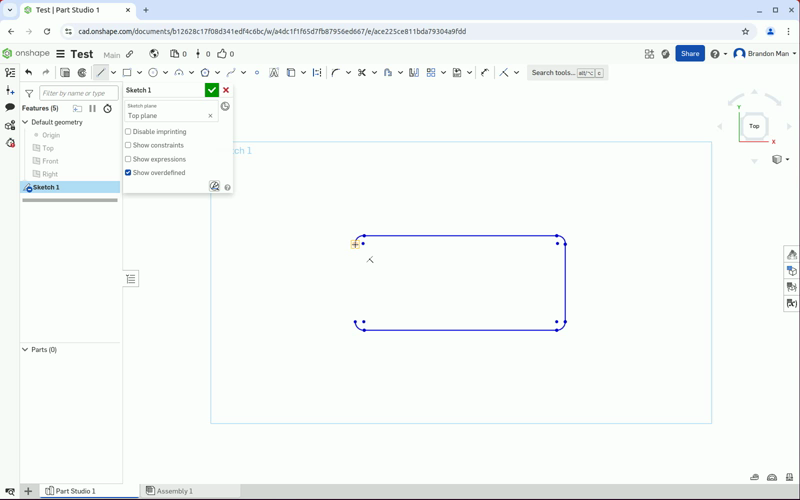
key_down(shift)
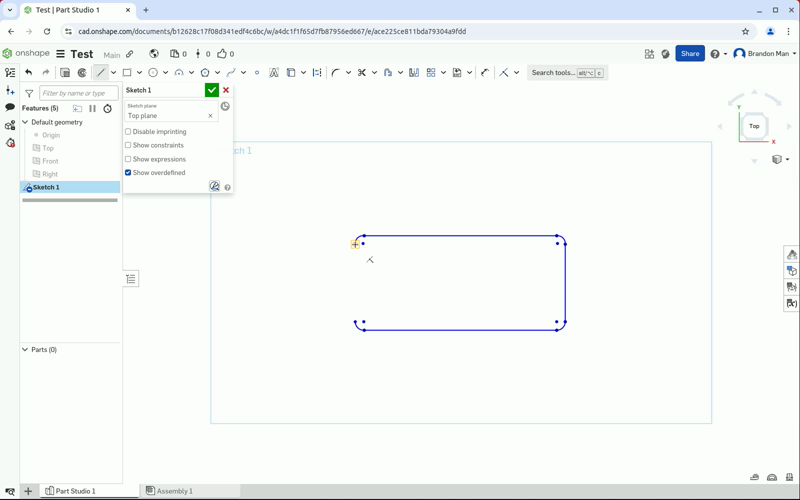
mouse_move(355, 321)
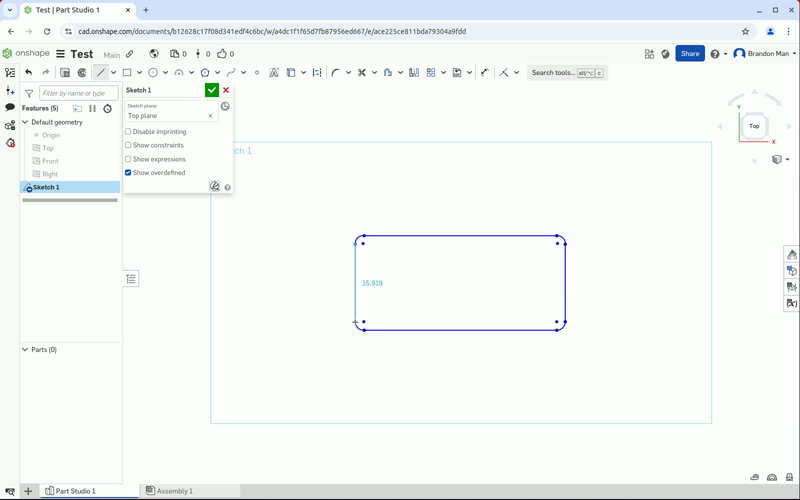
key_up(shift)
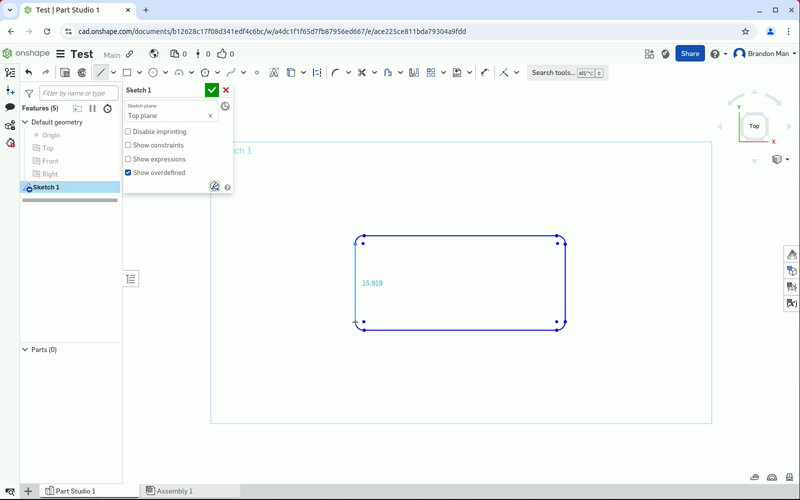
click(355, 321)
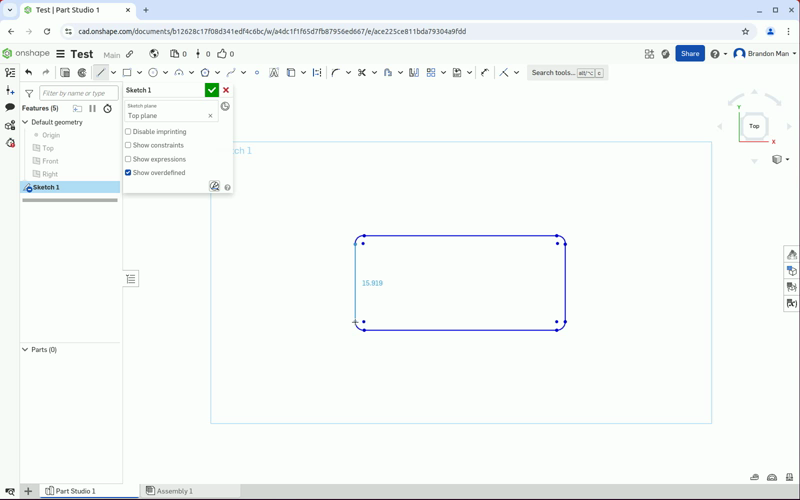
key(esc)
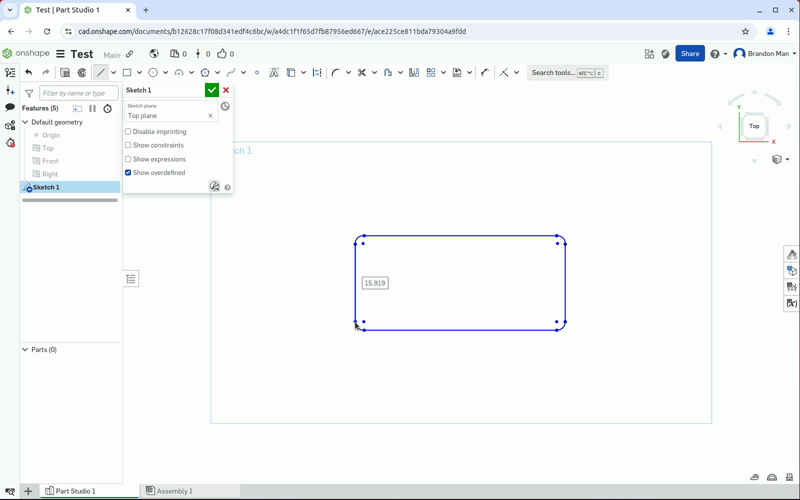
key(c)
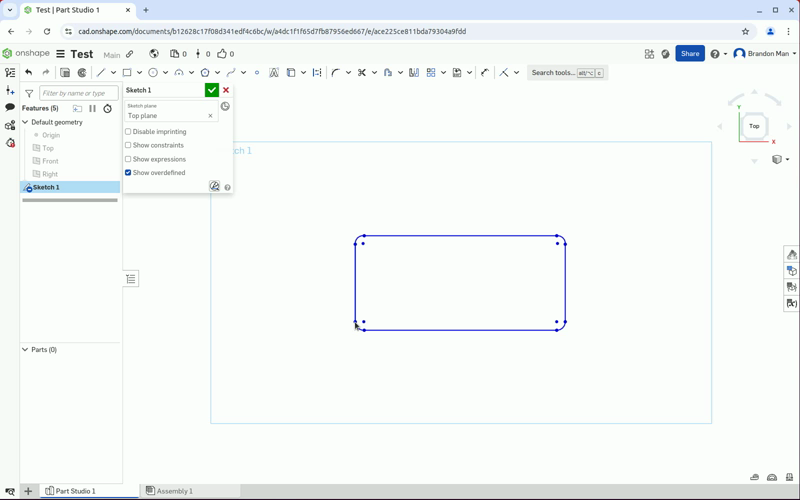
key_down(shift)
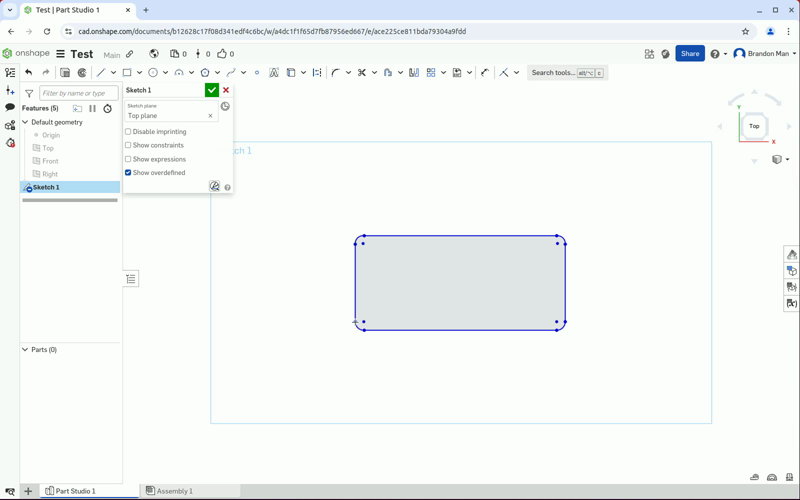
mouse_move(366, 319)
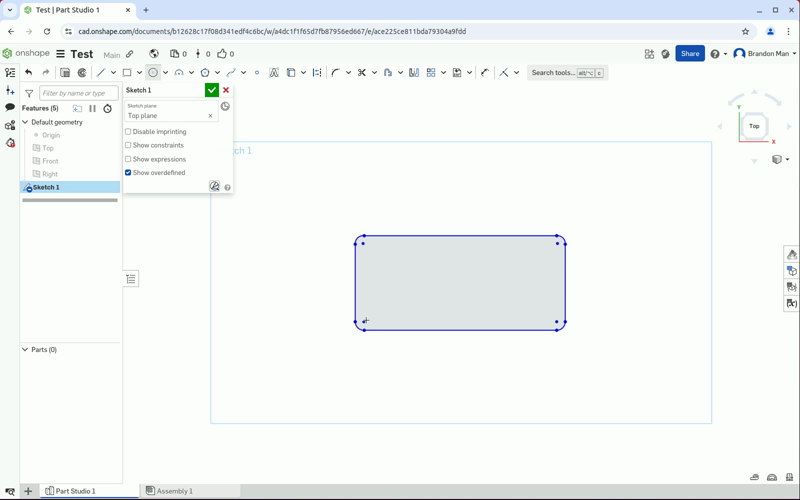
scroll(6)
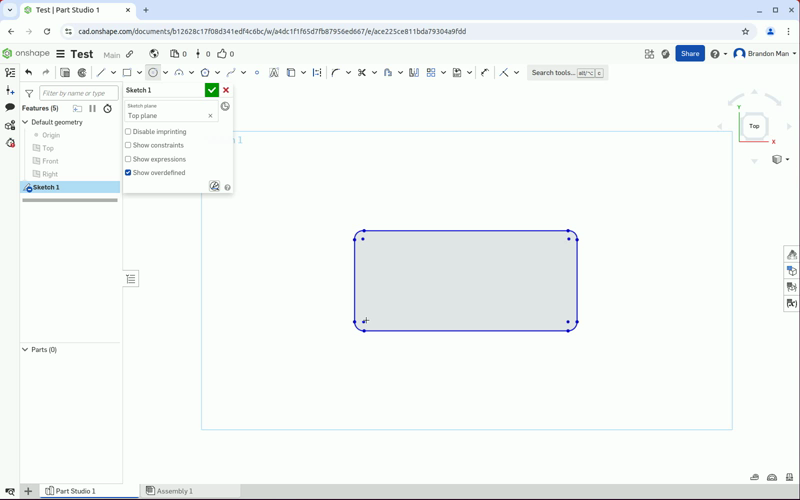
scroll(6)
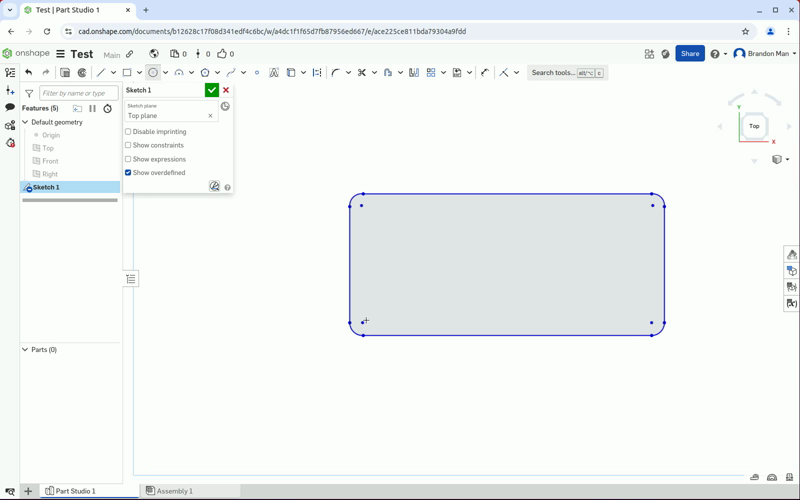
scroll(6)
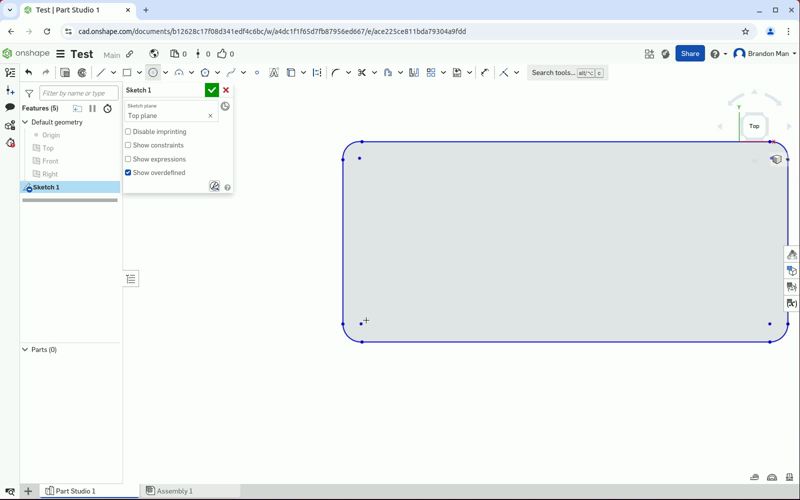
scroll(6)
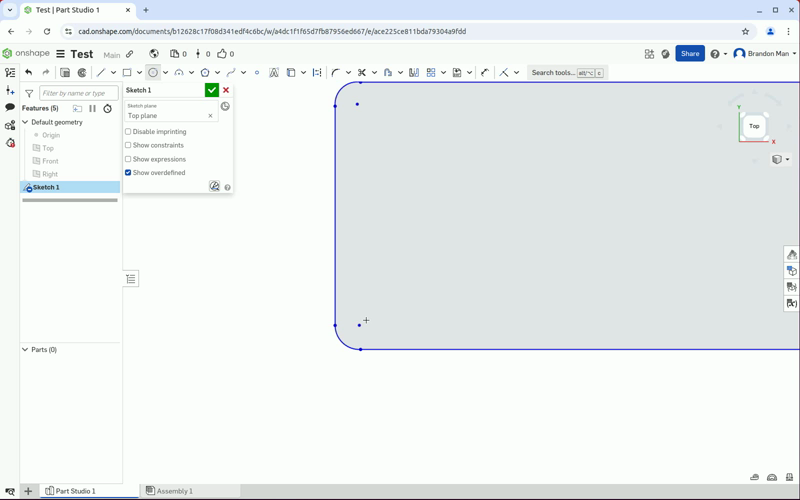
scroll(6)
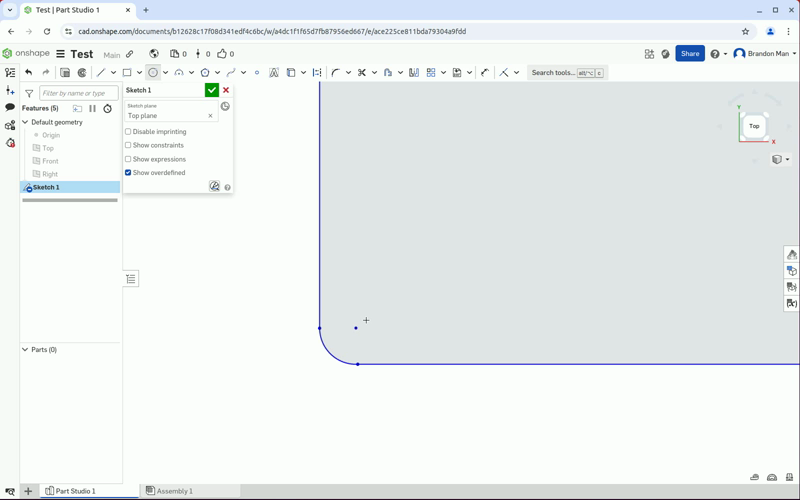
scroll(6)
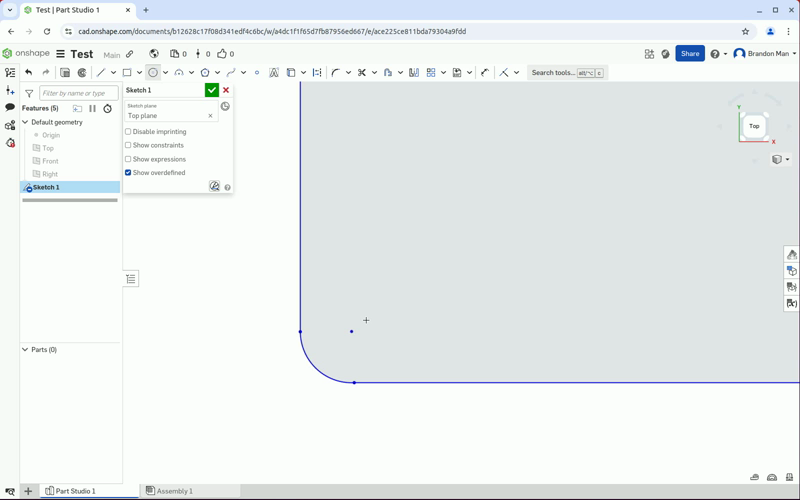
scroll(6)
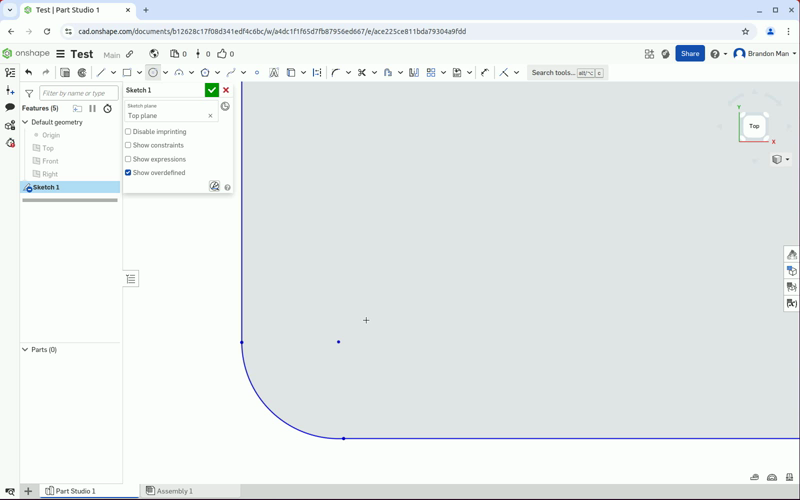
click(366, 319)
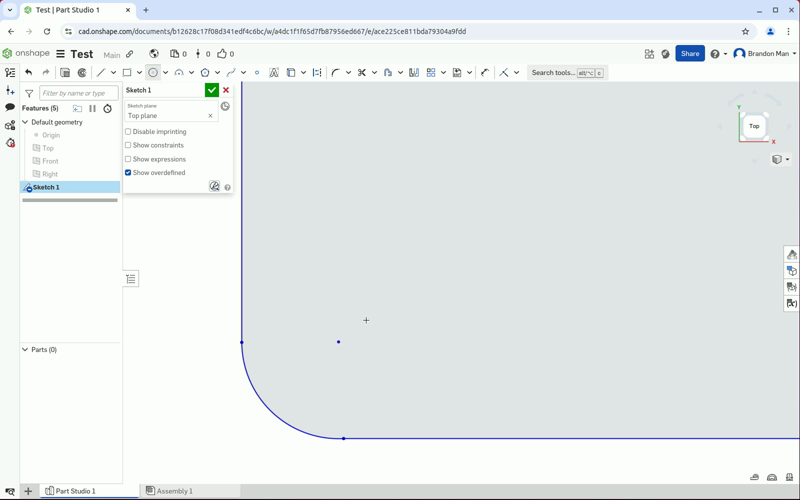
scroll(-6)
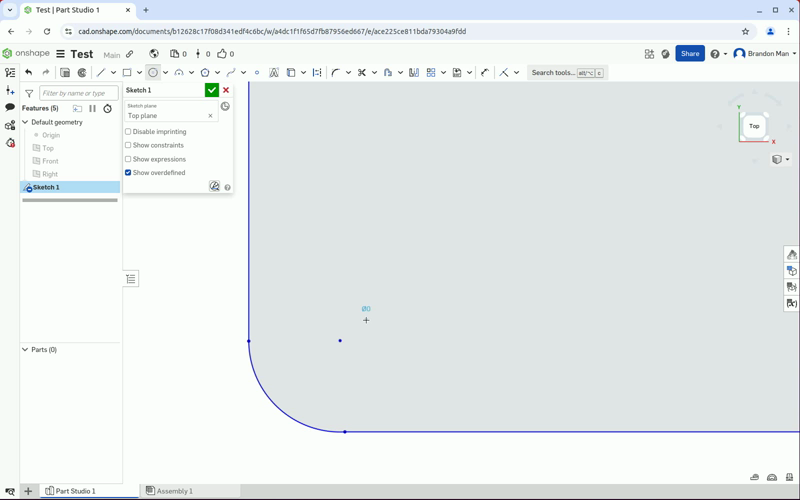
scroll(-6)
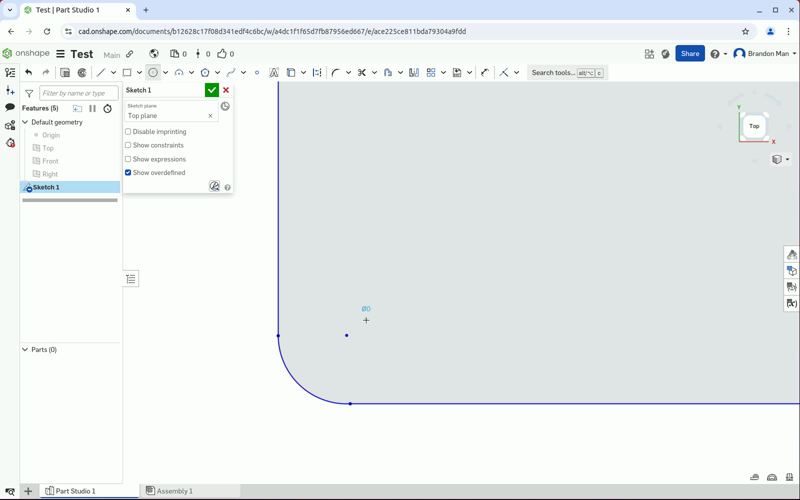
scroll(-6)
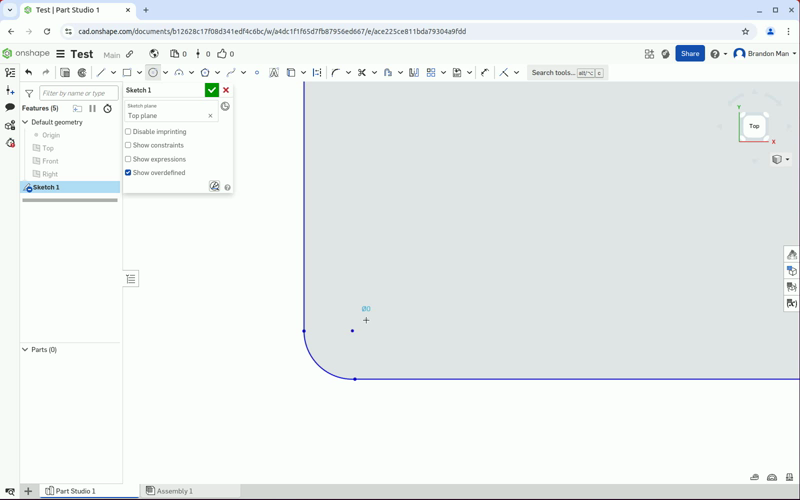
scroll(-6)
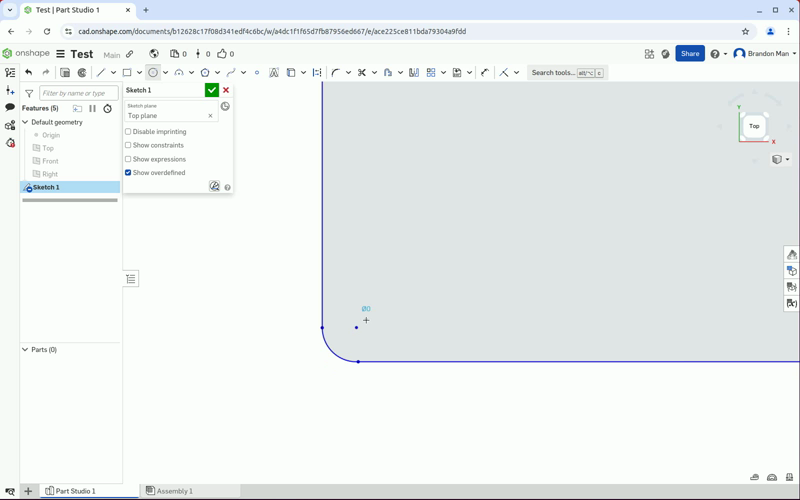
scroll(-6)
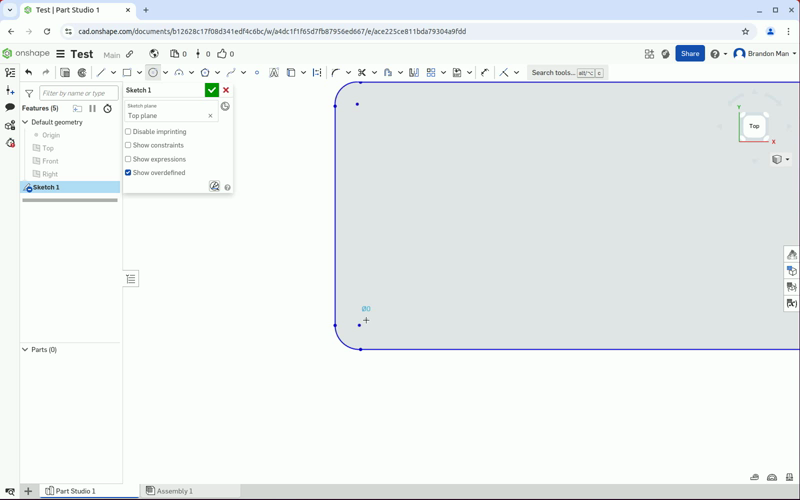
scroll(-6)
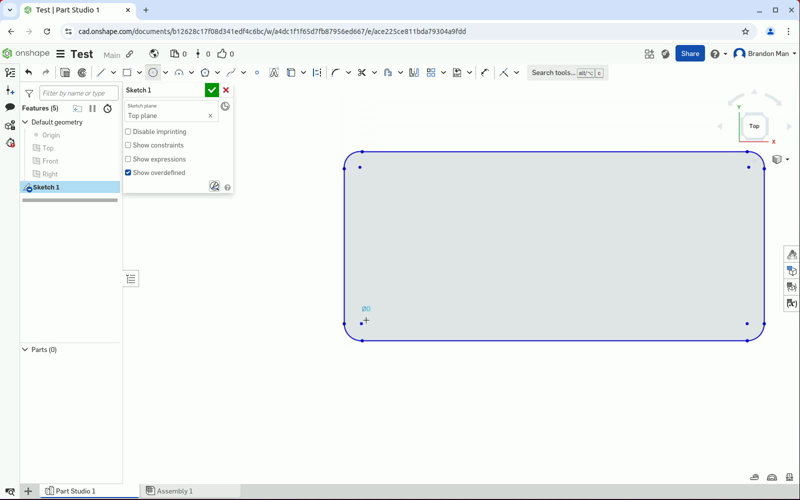
scroll(-6)
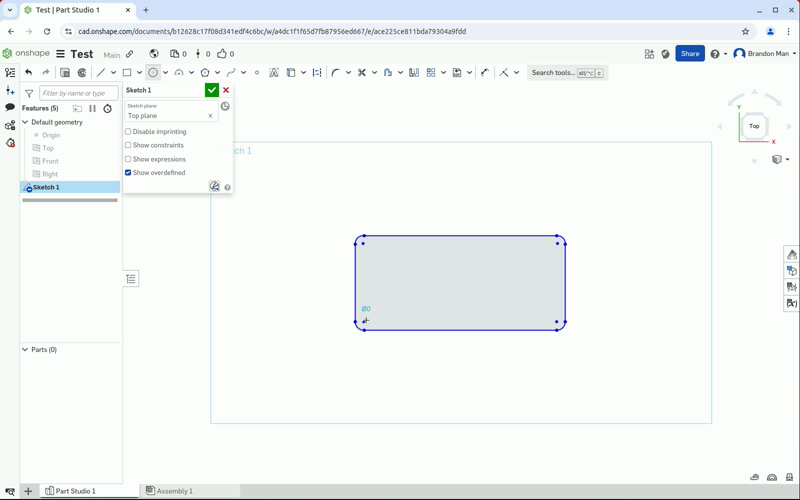
key_up(shift)
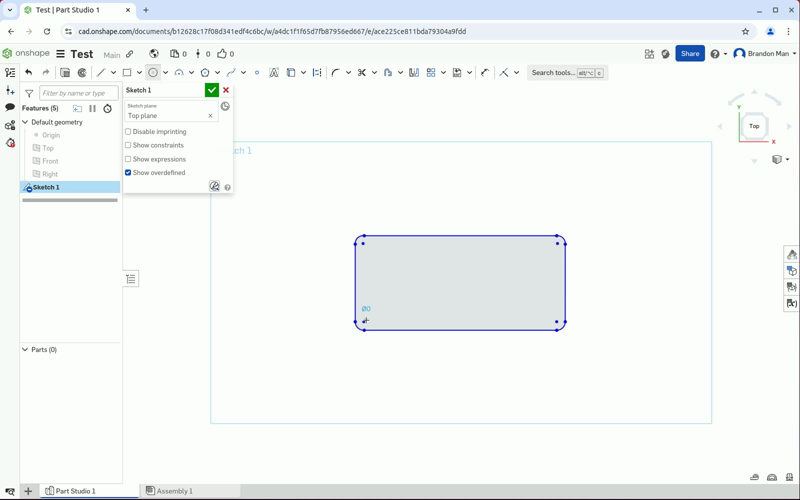
mouse_move(370, 319)
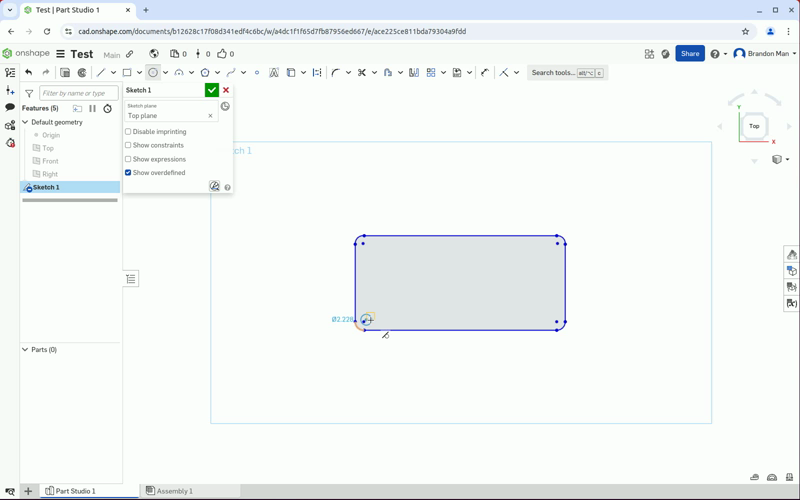
click(370, 319)
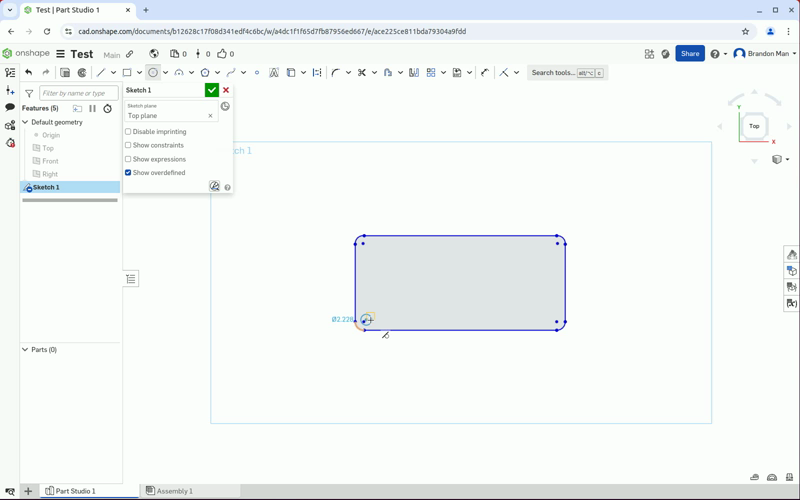
key(esc)
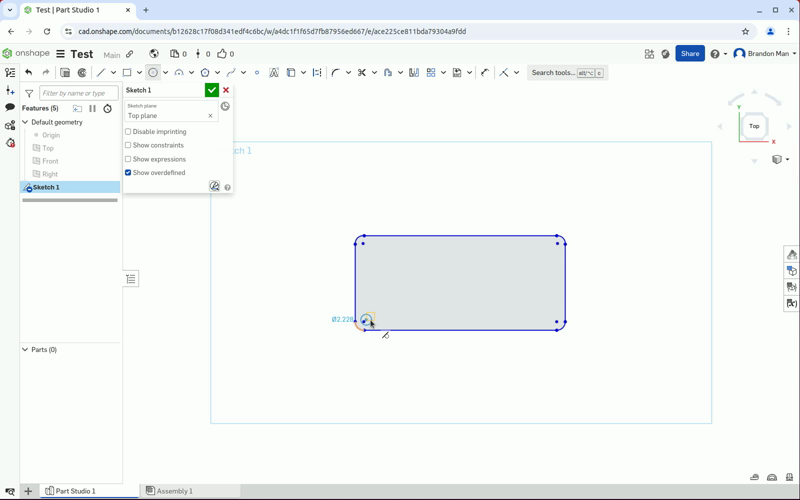
key(c)
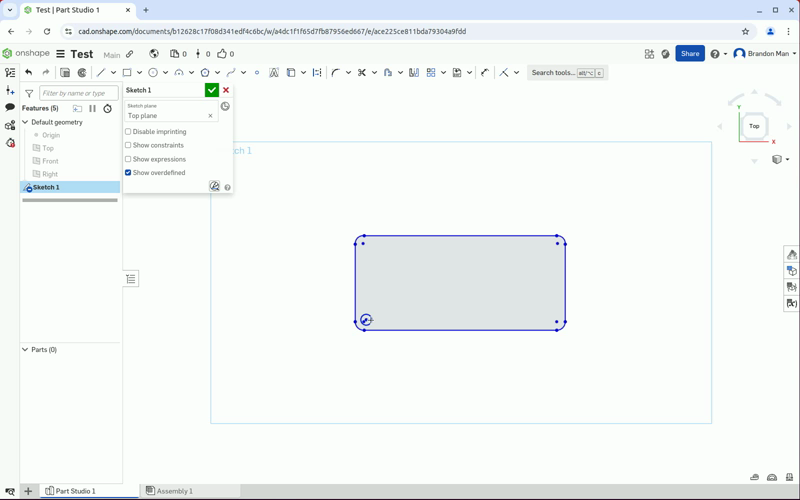
key_down(shift)
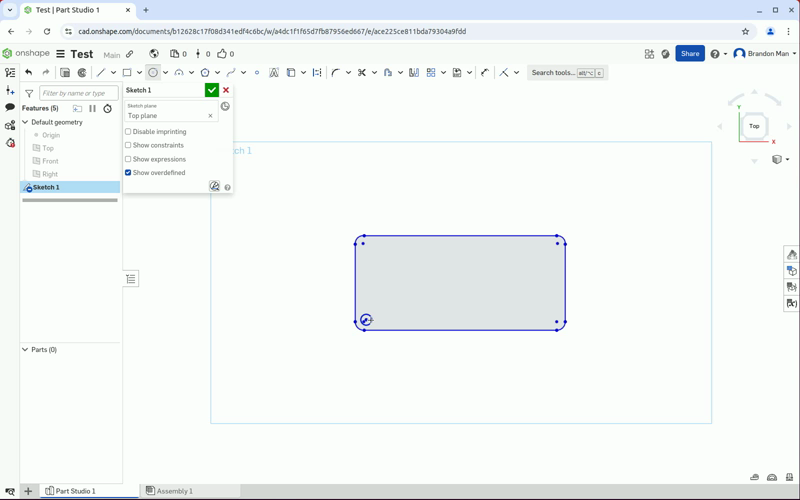
mouse_move(366, 246)
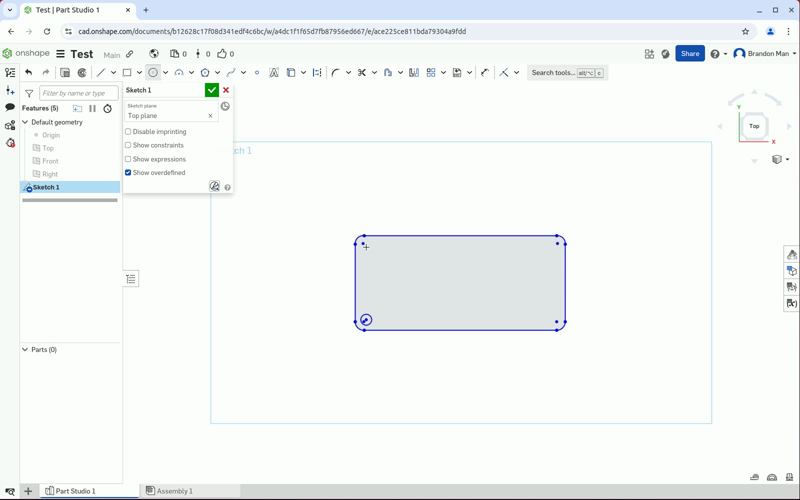
scroll(6)
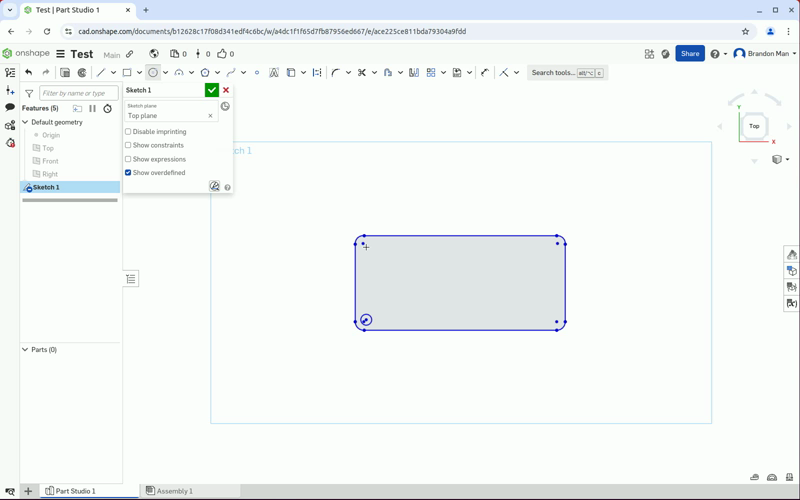
scroll(6)
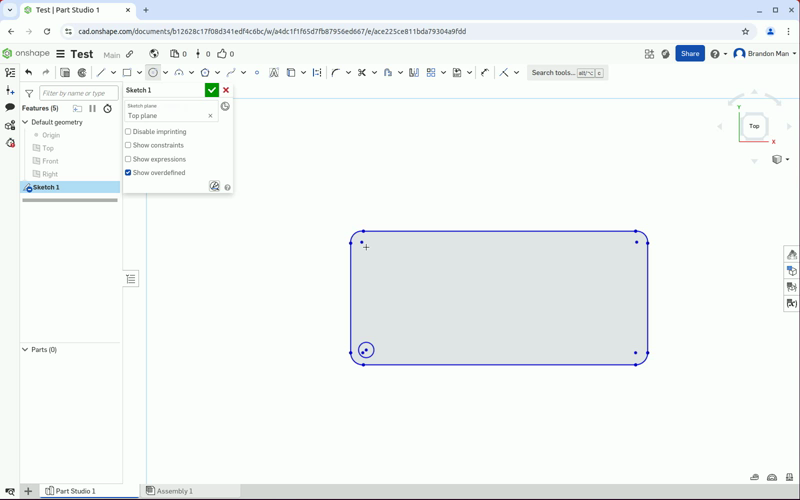
scroll(6)
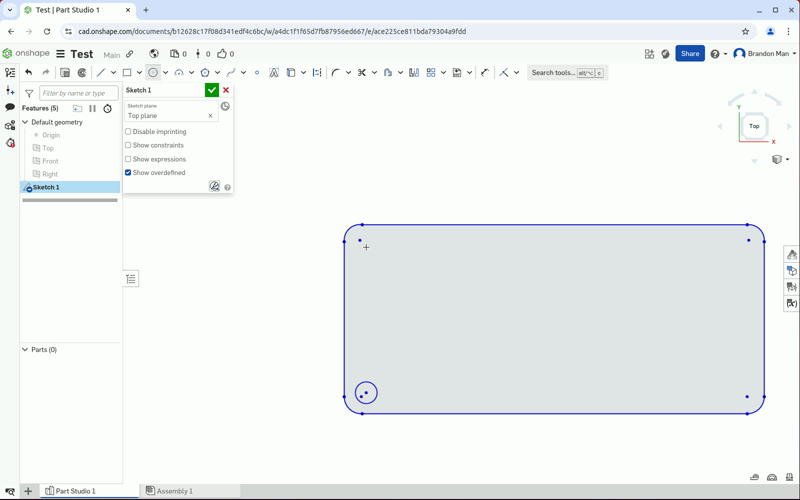
scroll(6)
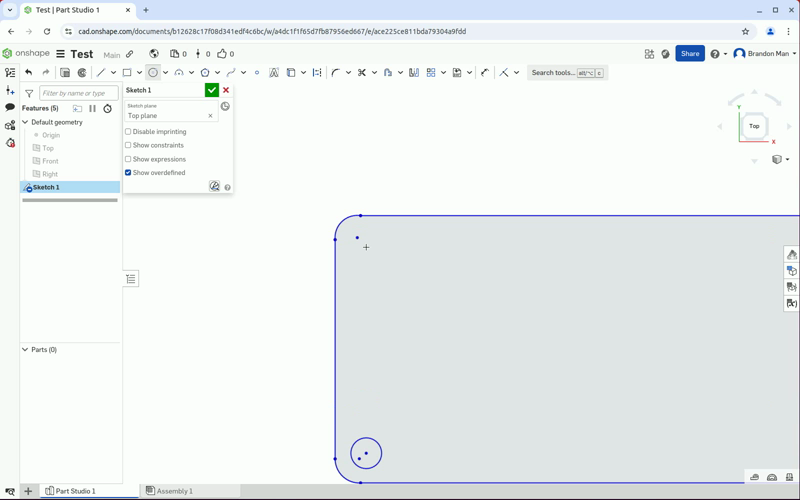
scroll(6)
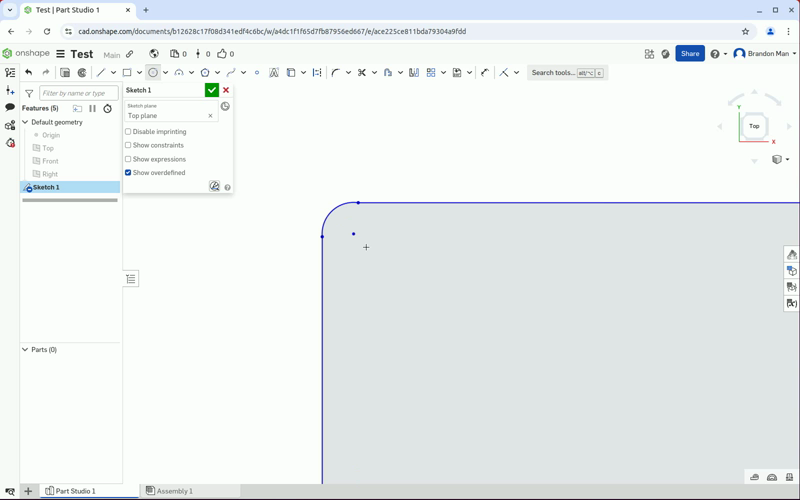
scroll(6)
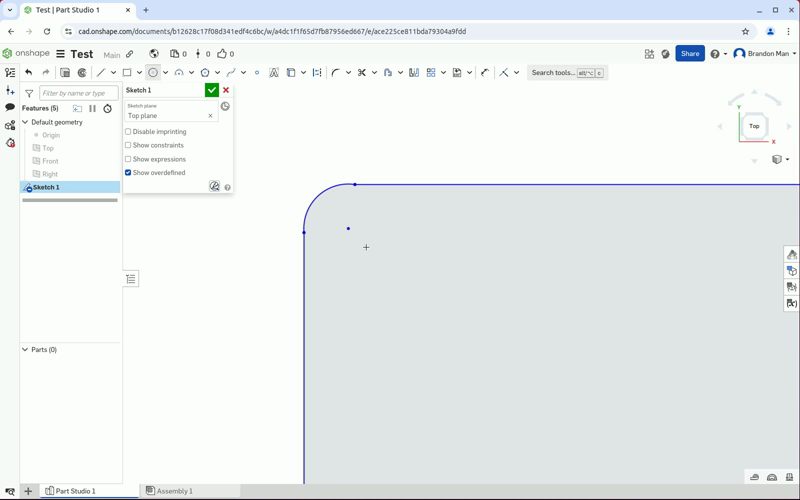
scroll(6)
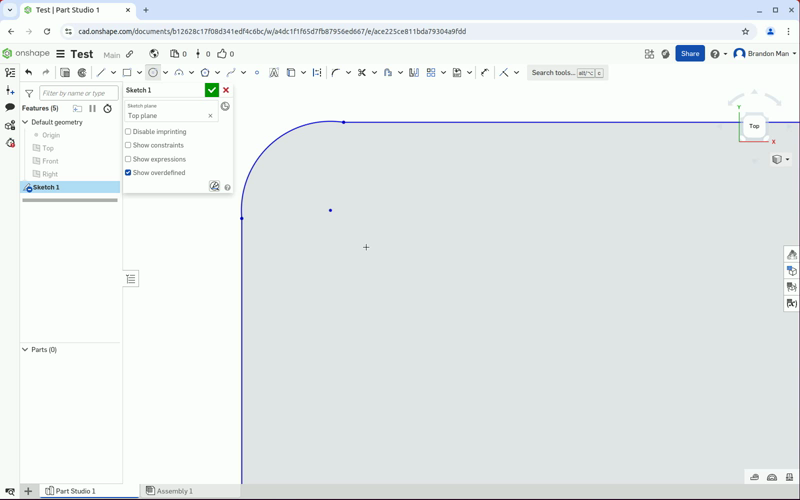
click(366, 246)
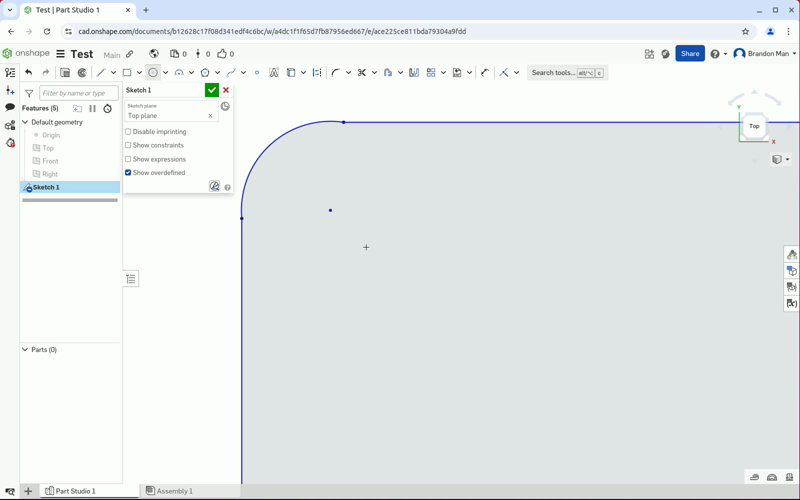
scroll(-6)
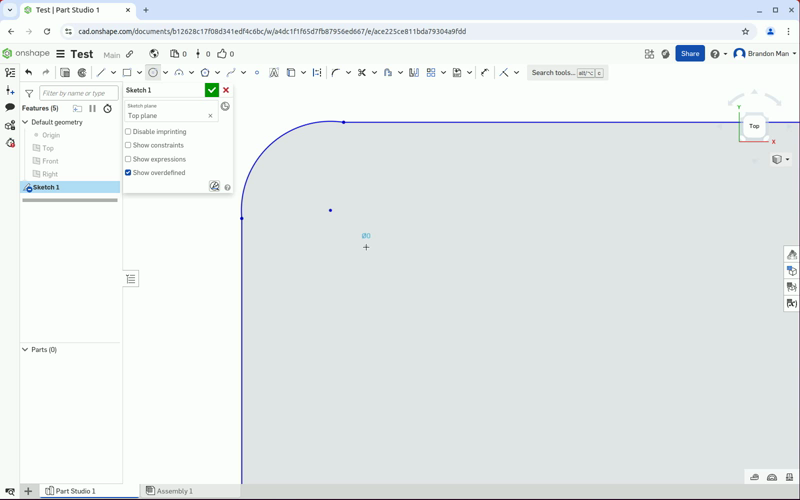
scroll(-6)
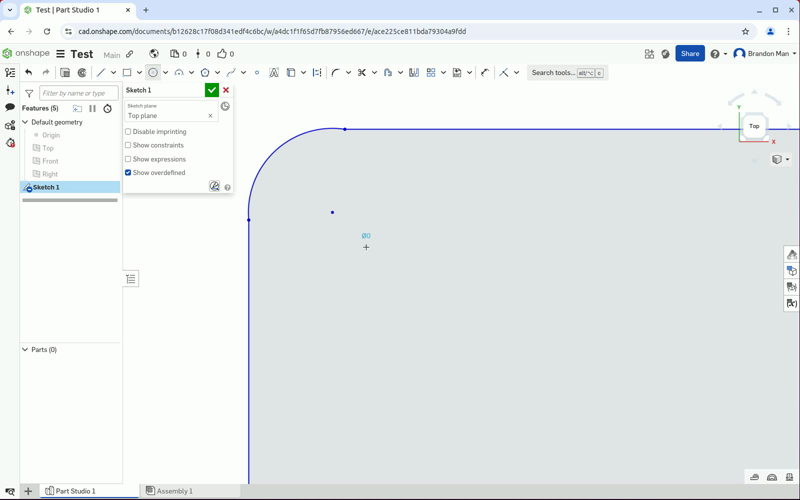
scroll(-6)
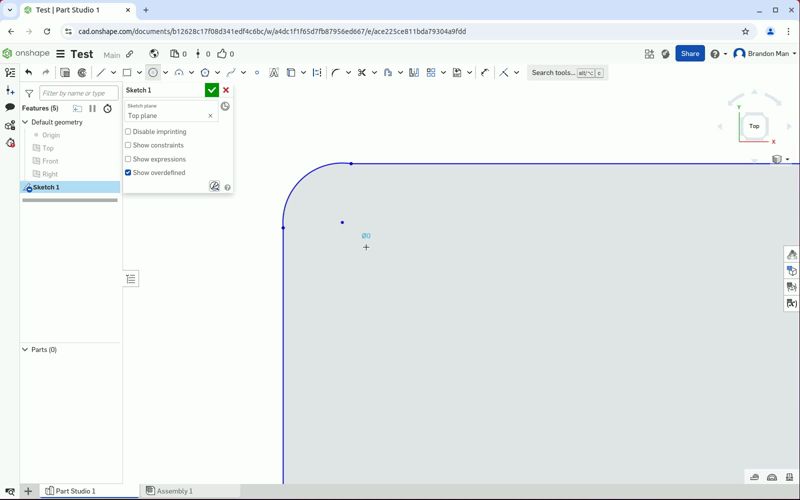
scroll(-6)
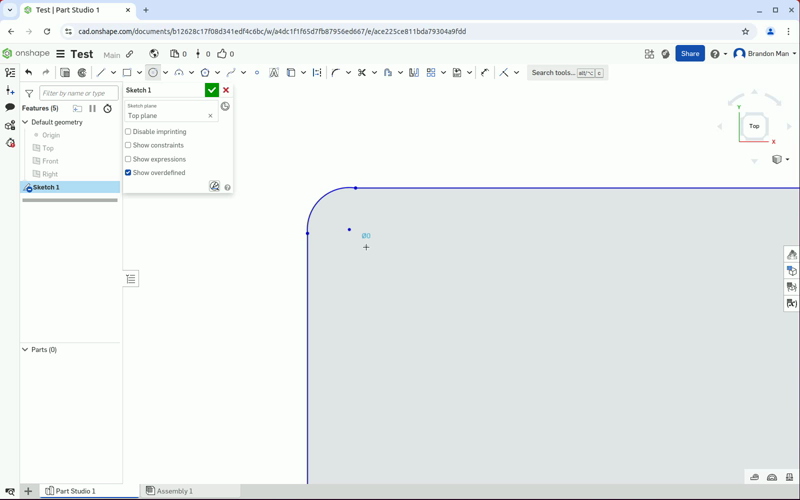
scroll(-6)
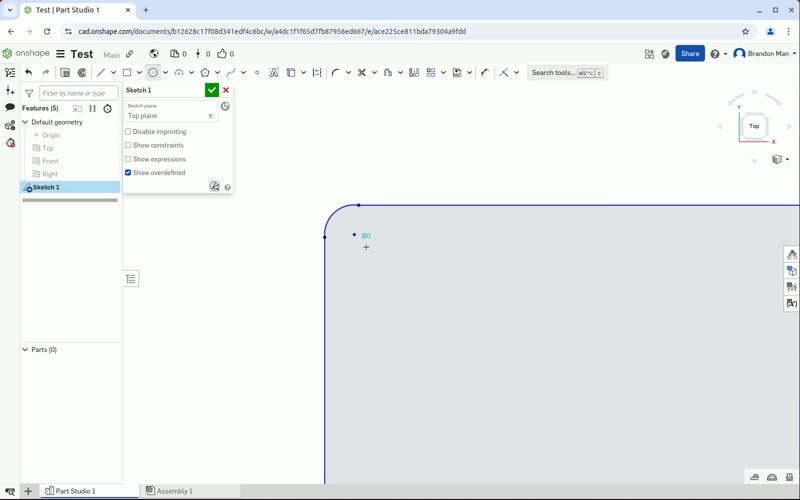
scroll(-6)
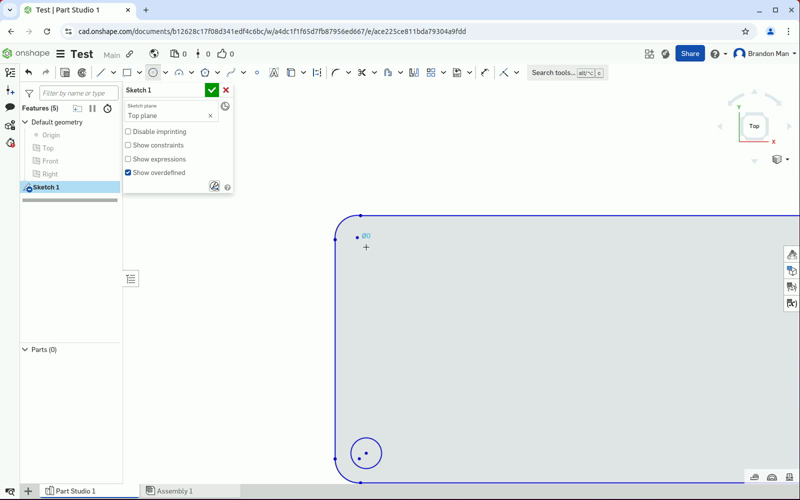
scroll(-6)
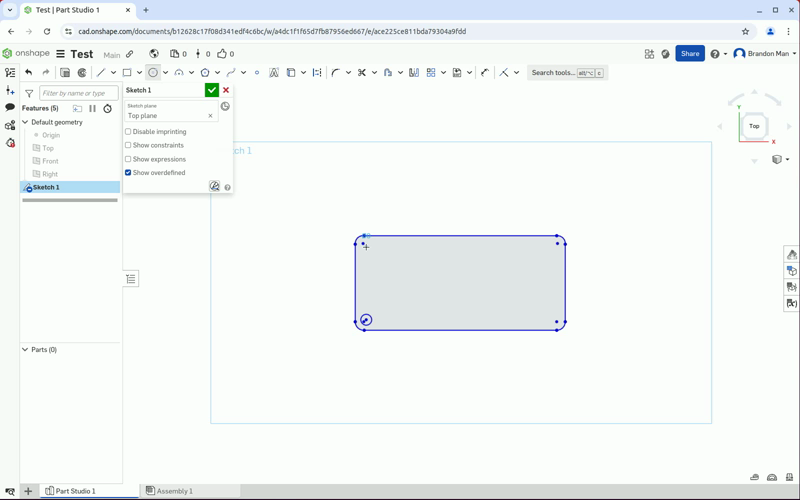
key_up(shift)
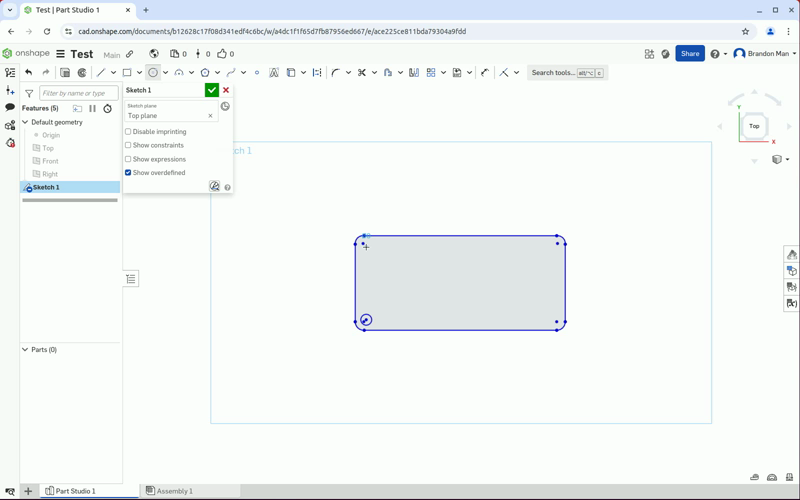
mouse_move(370, 246)
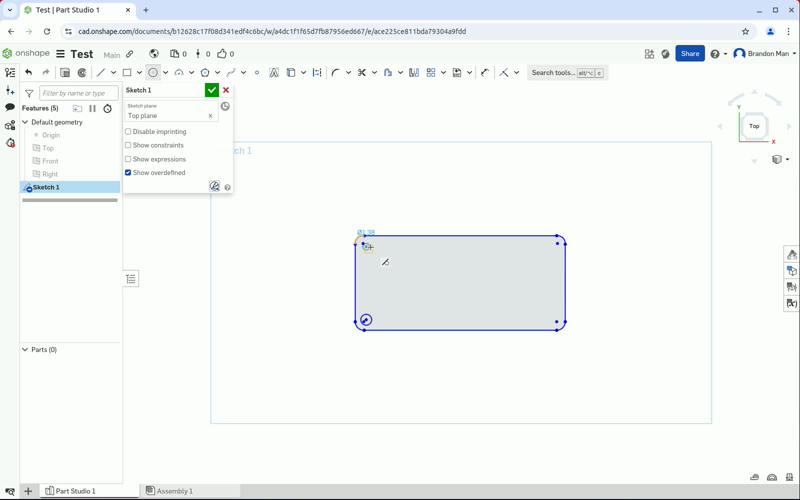
click(370, 246)
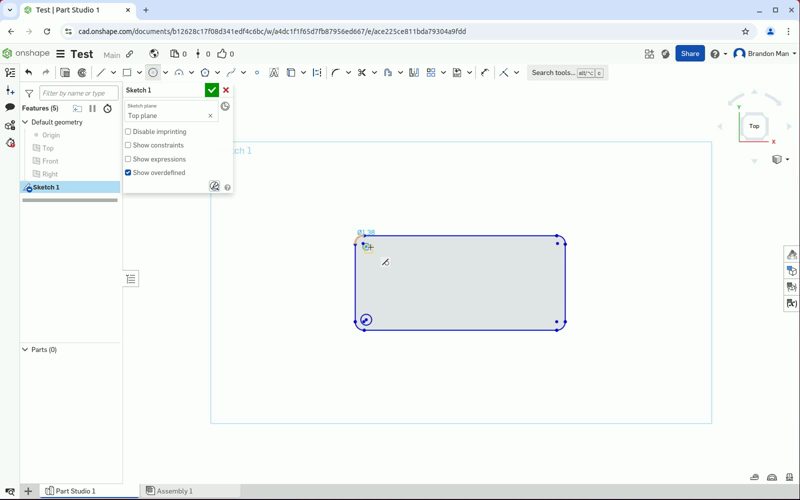
key(esc)
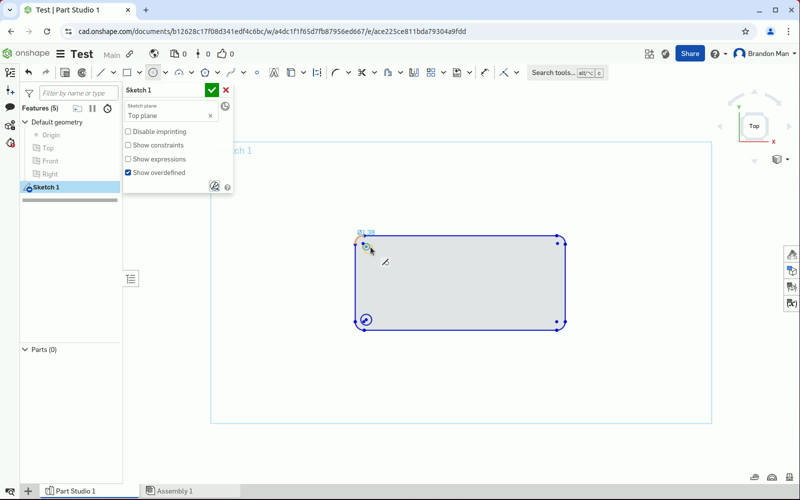
key(c)
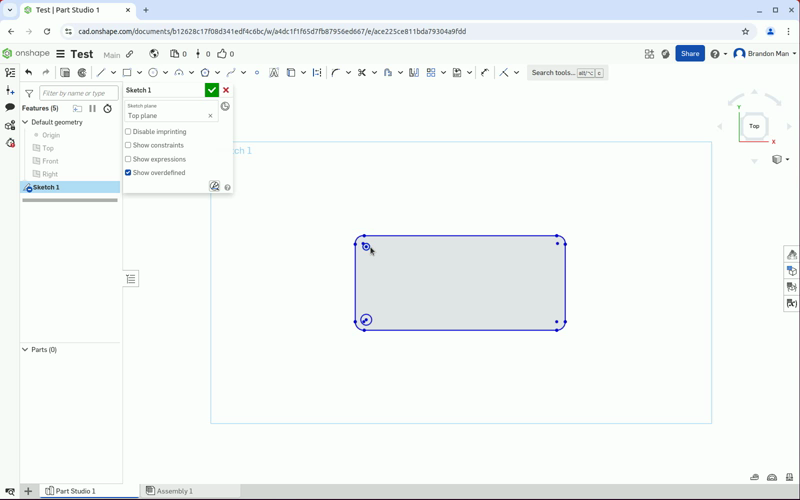
key_down(shift)
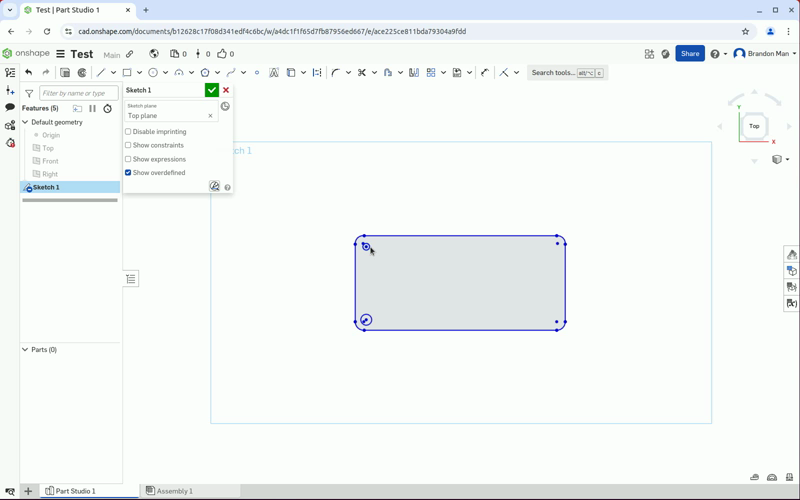
mouse_move(554, 319)
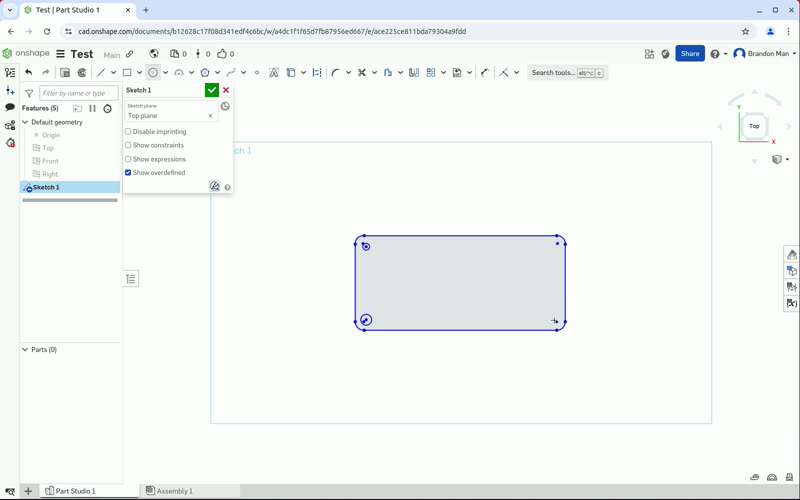
scroll(6)
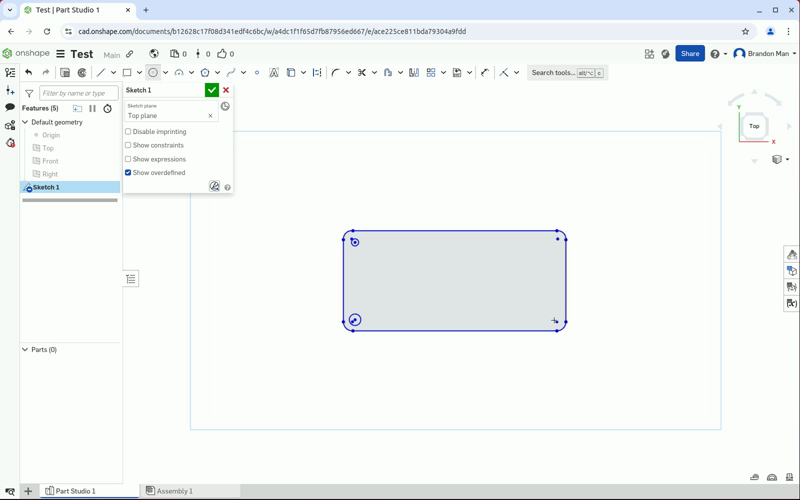
scroll(6)
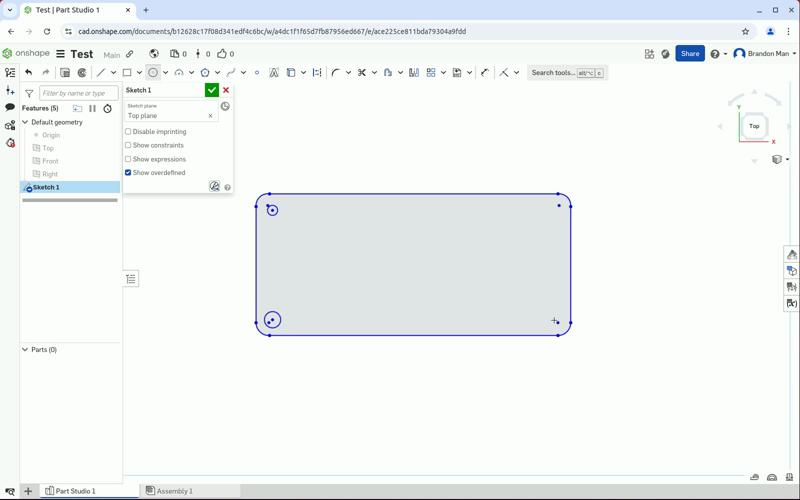
scroll(6)
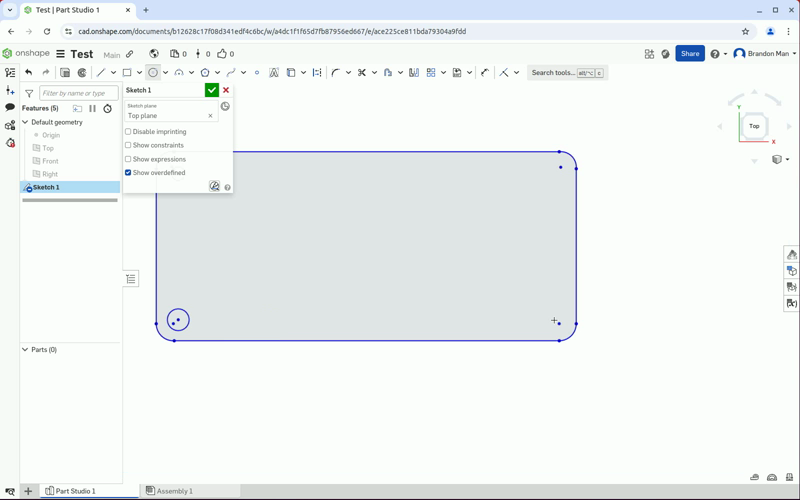
scroll(6)
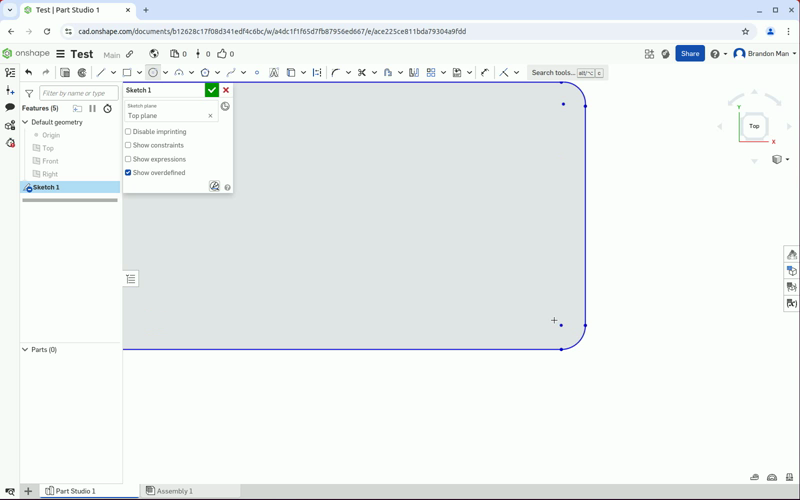
scroll(6)
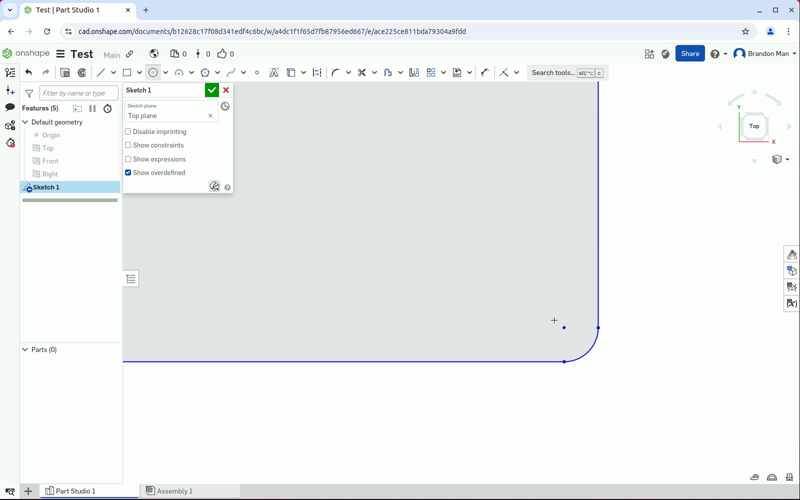
scroll(6)
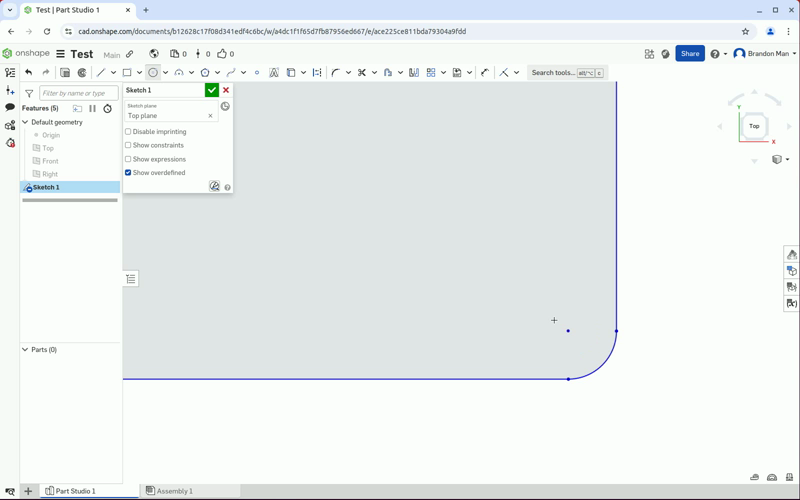
scroll(6)
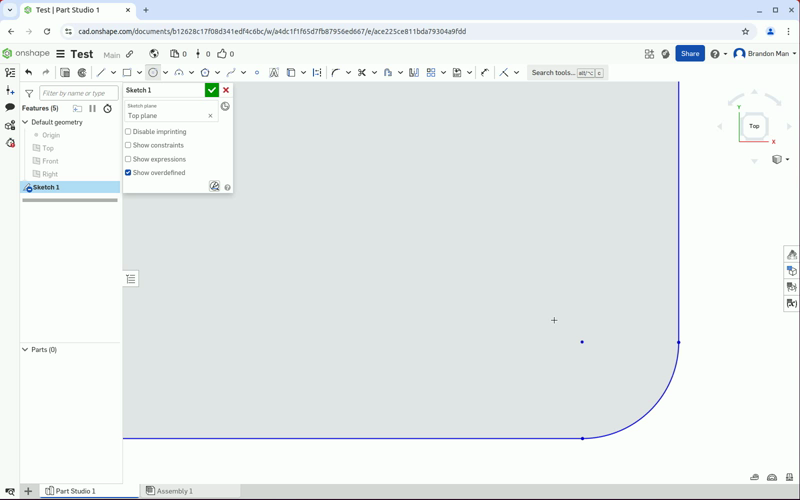
click(554, 319)
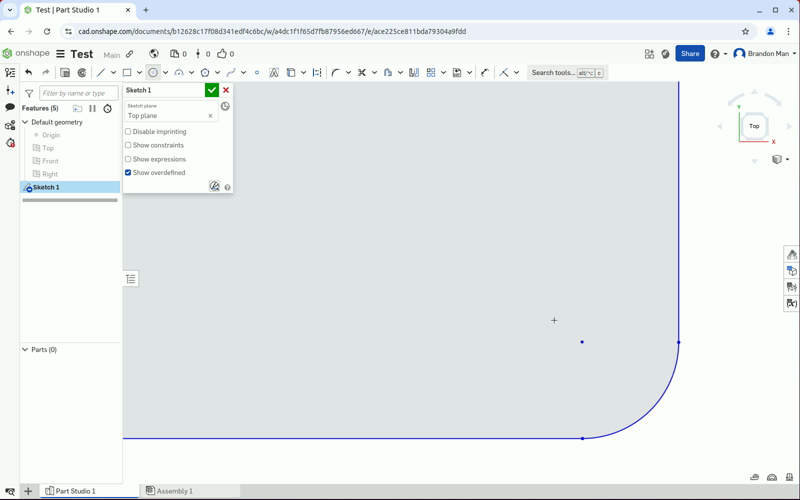
scroll(-6)
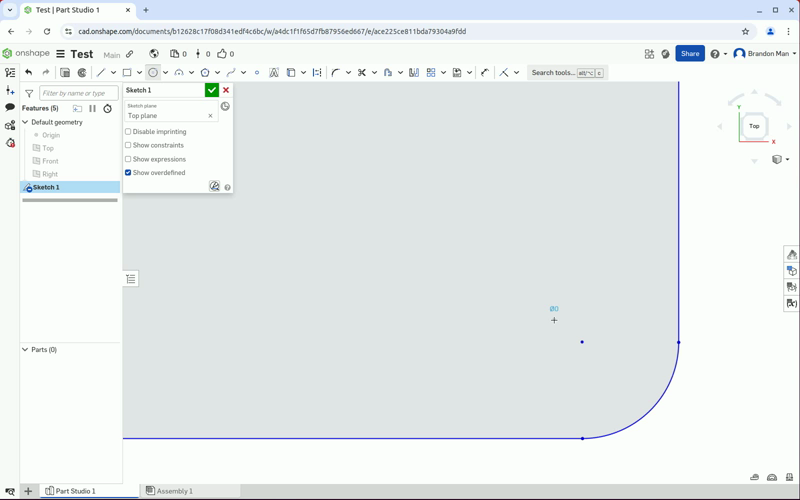
scroll(-6)
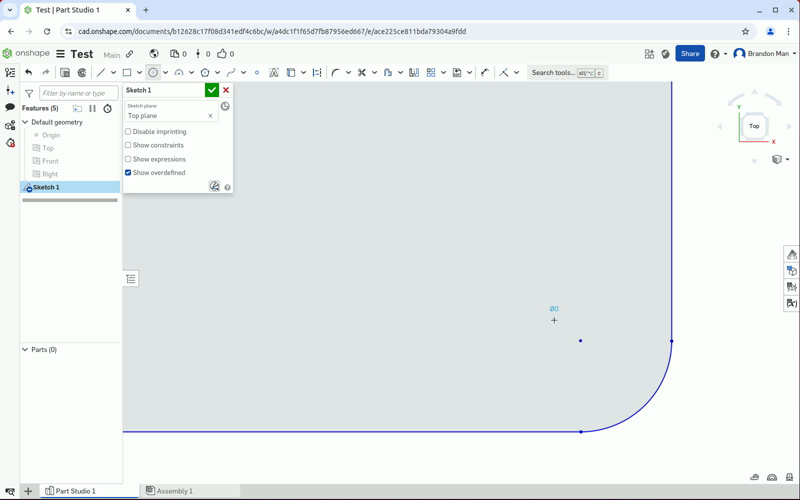
scroll(-6)
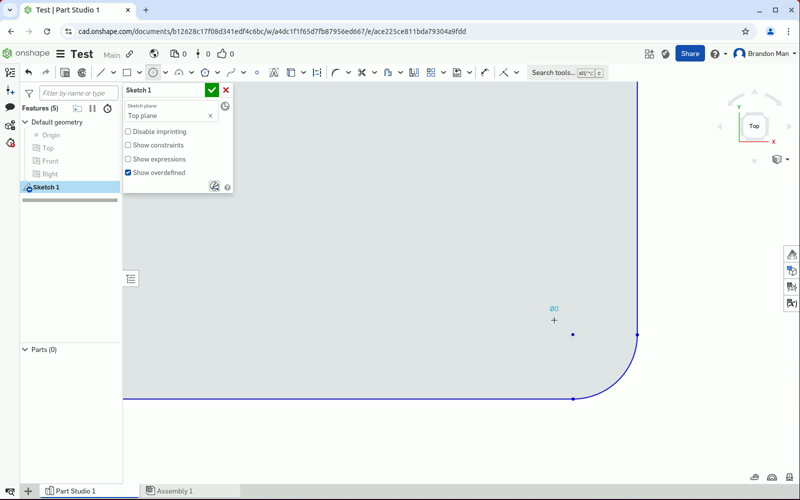
scroll(-6)
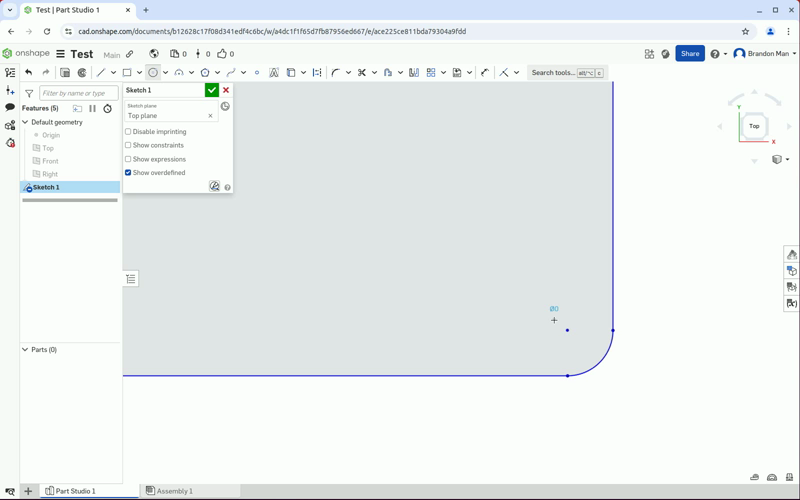
scroll(-6)
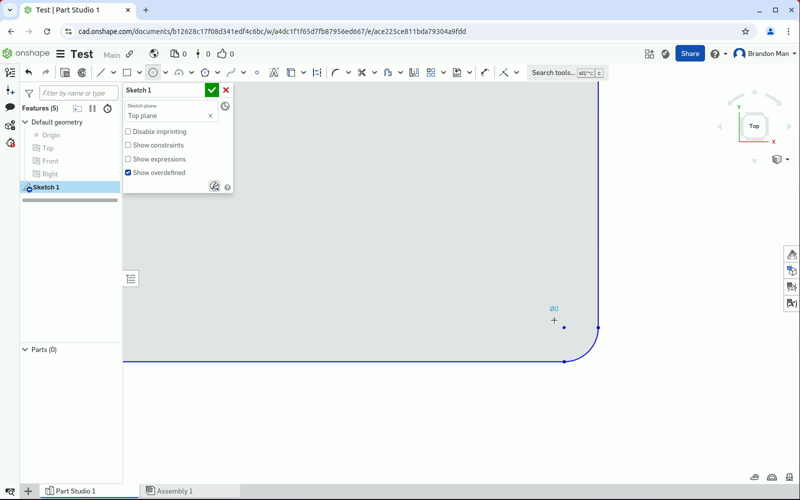
scroll(-6)
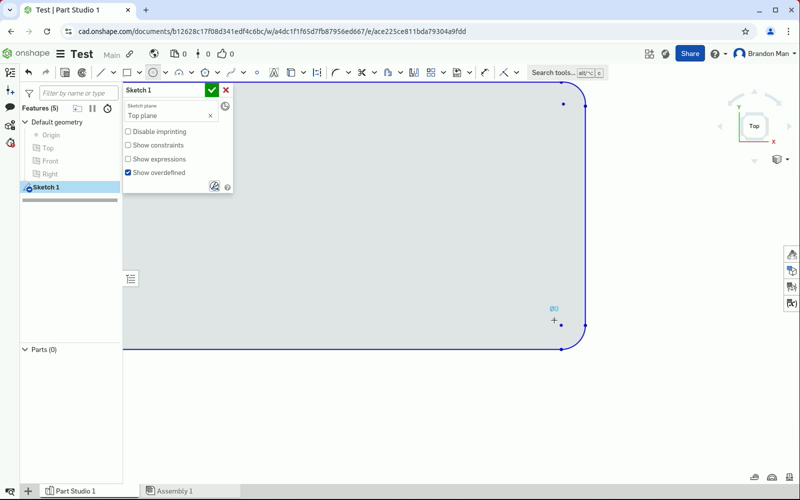
scroll(-6)
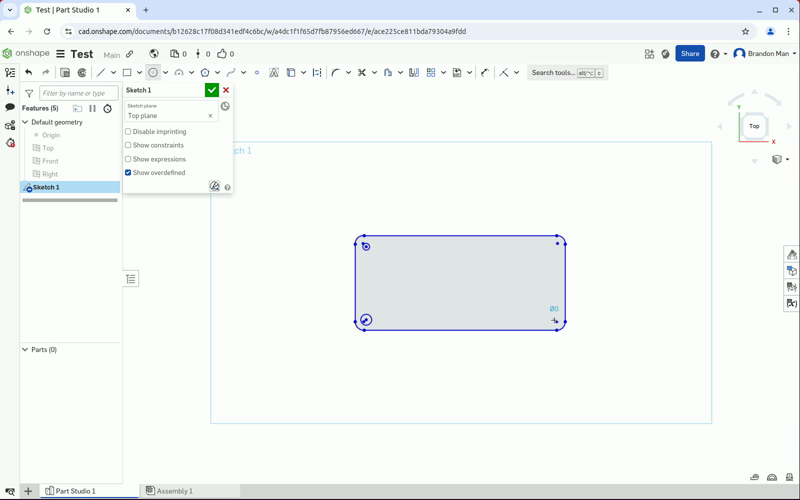
key_up(shift)
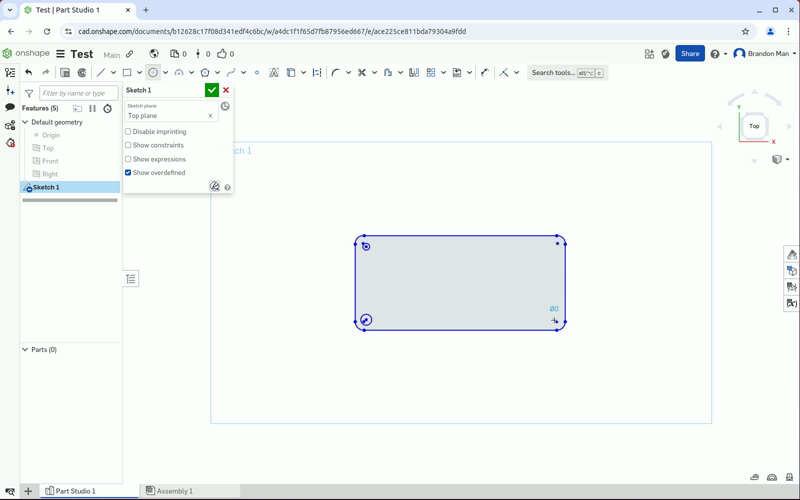
mouse_move(558, 319)
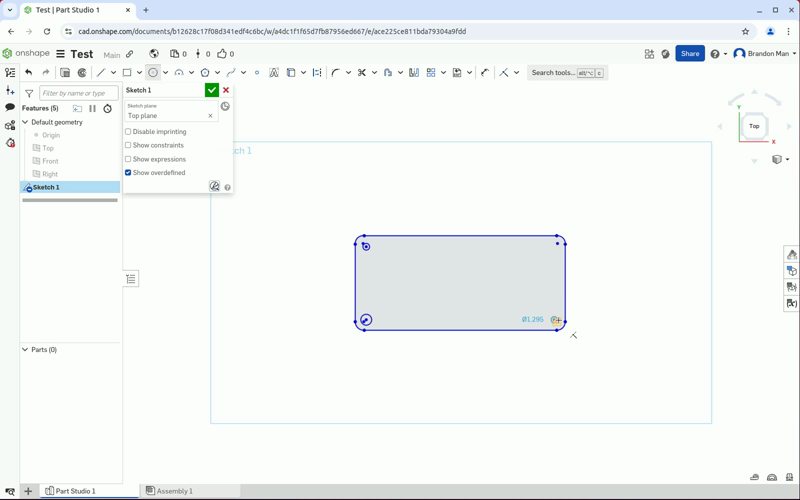
scroll(6)
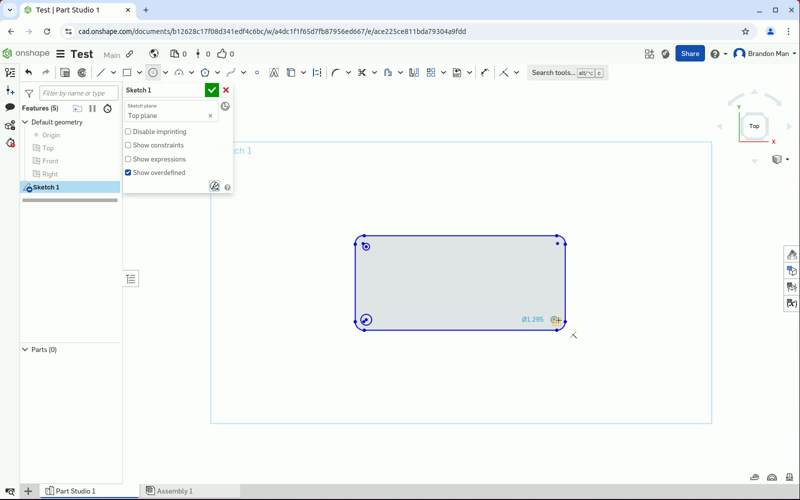
scroll(6)
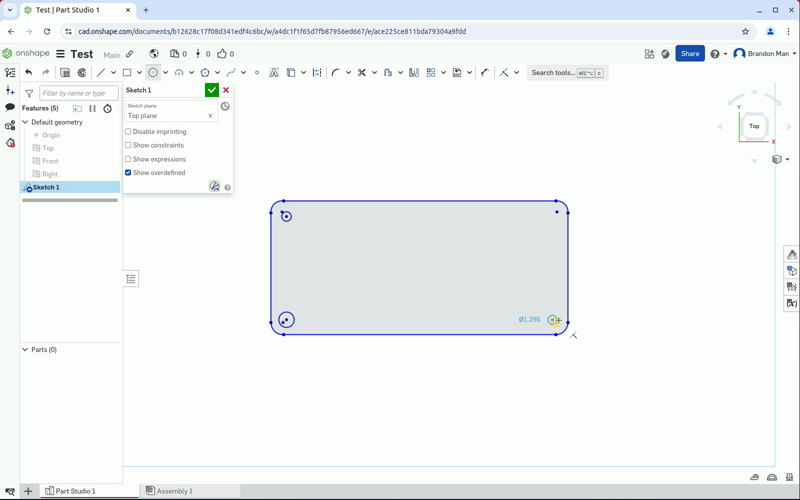
scroll(6)
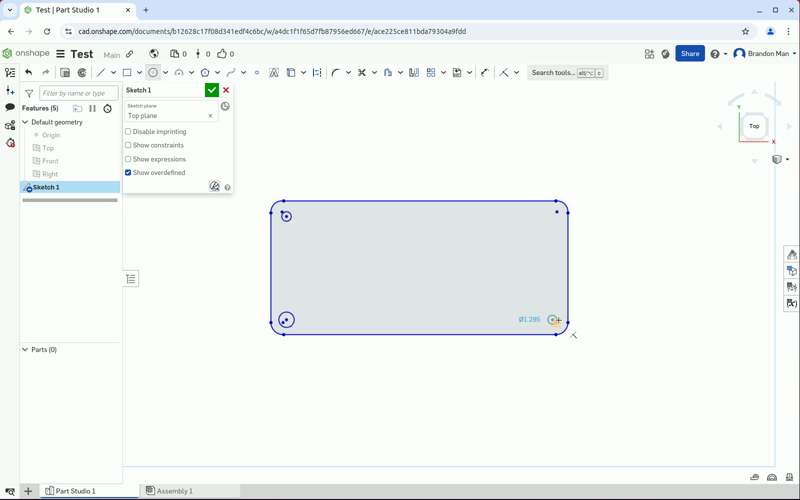
scroll(6)
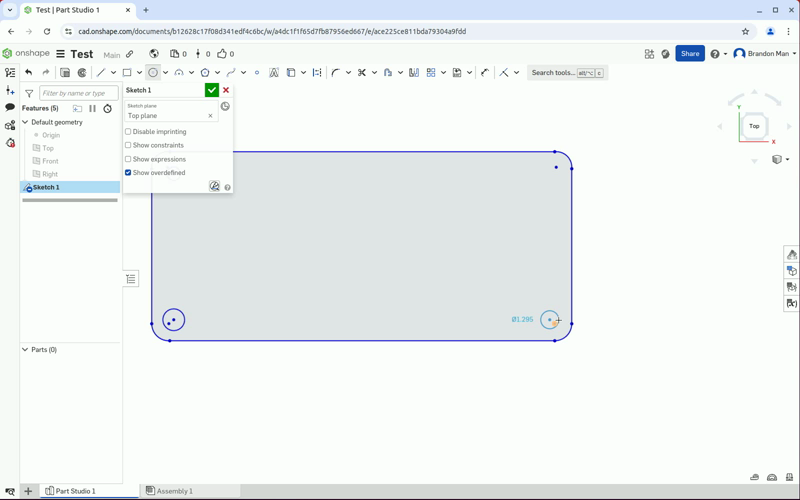
scroll(6)
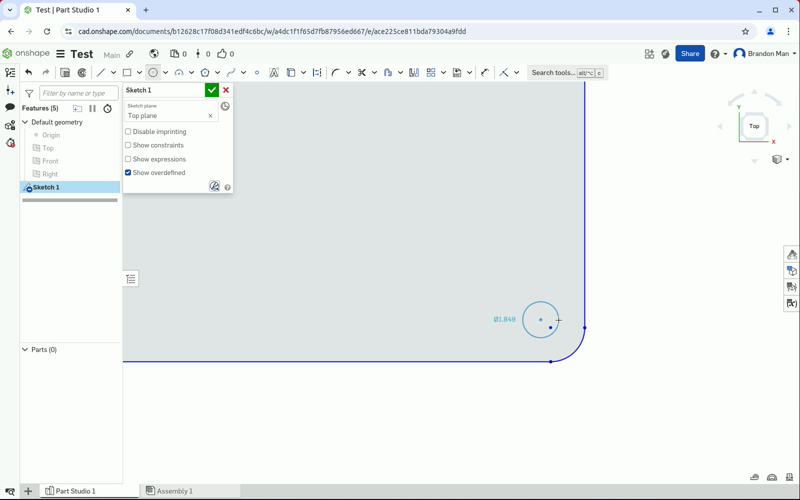
scroll(6)
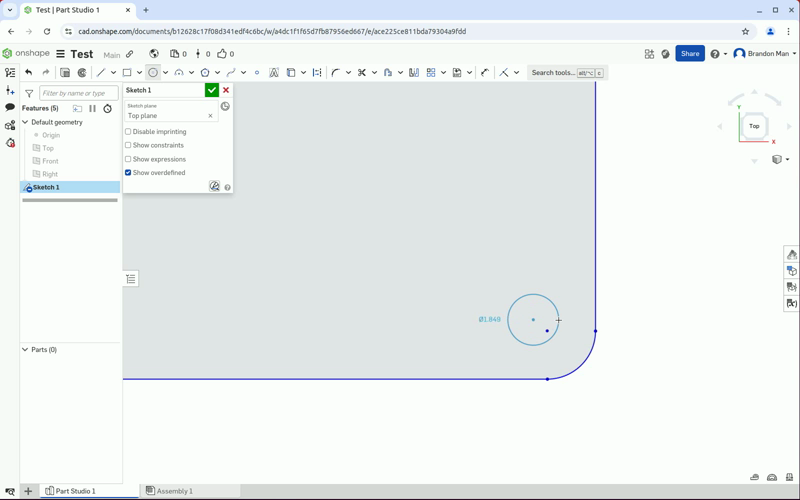
scroll(6)
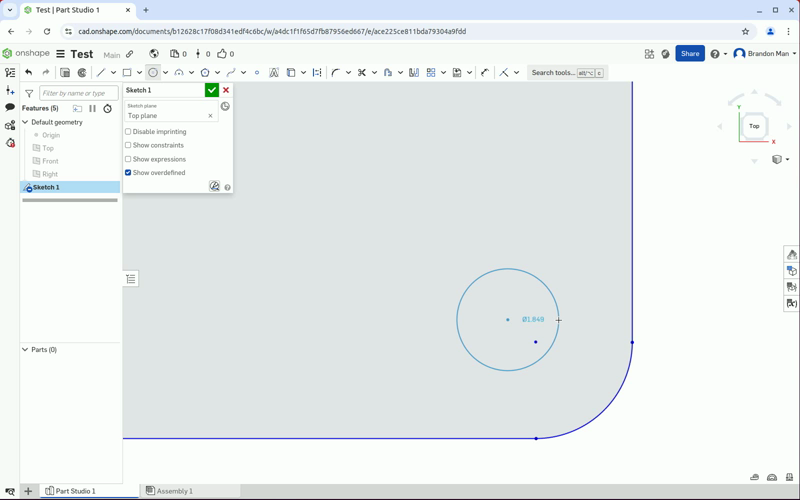
click(558, 319)
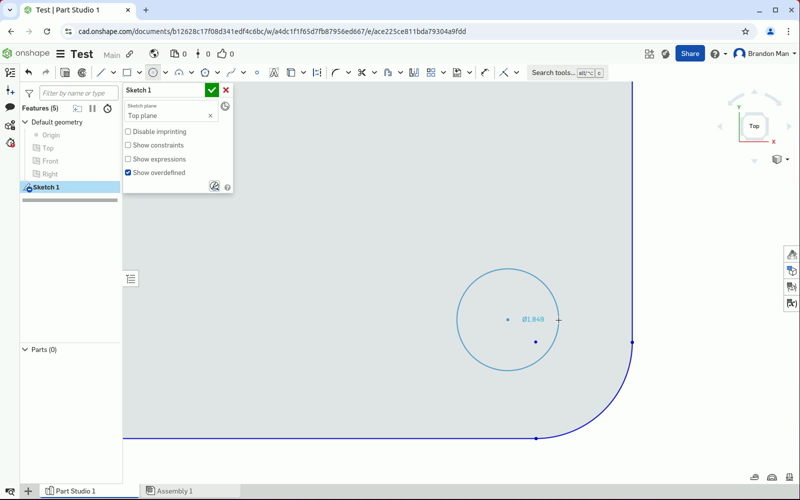
scroll(-6)
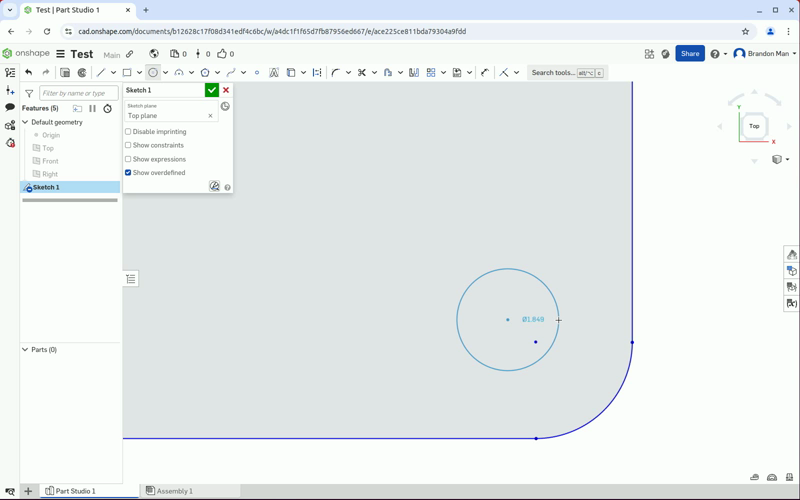
scroll(-6)
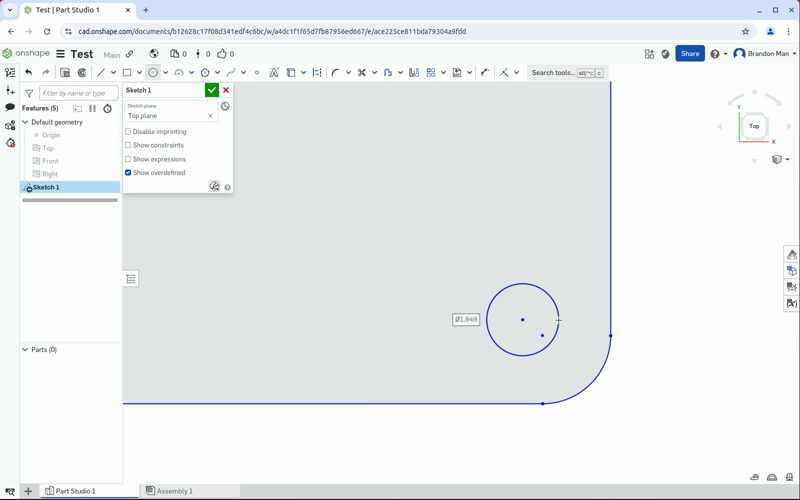
scroll(-6)
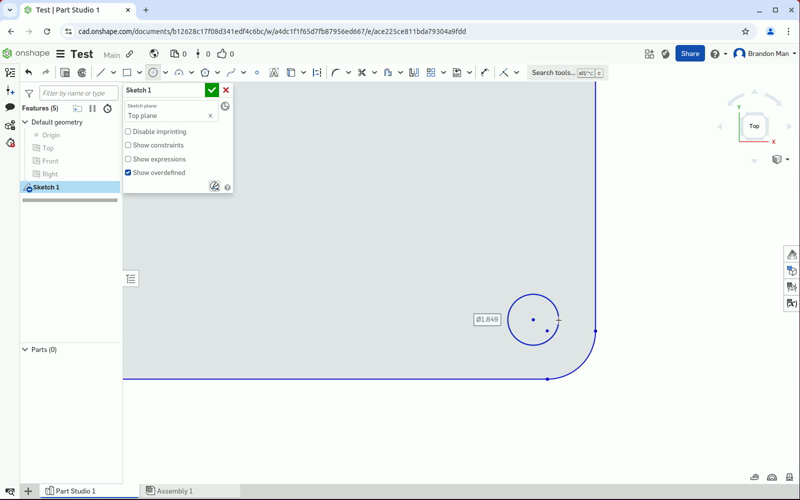
scroll(-6)
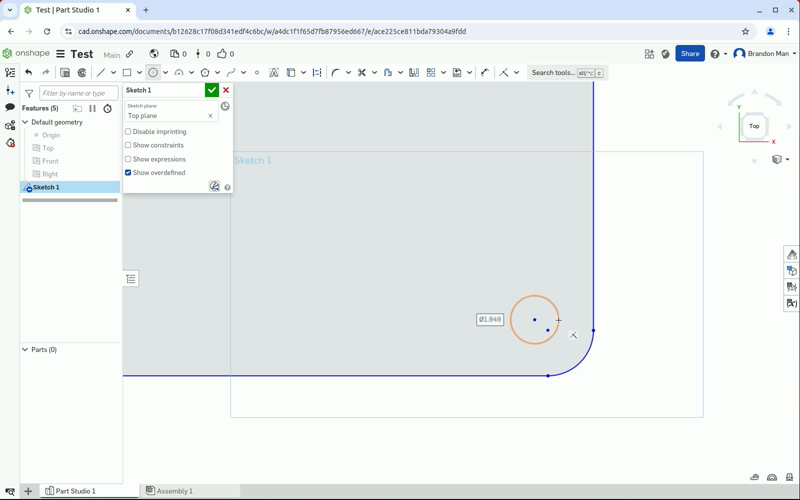
scroll(-6)
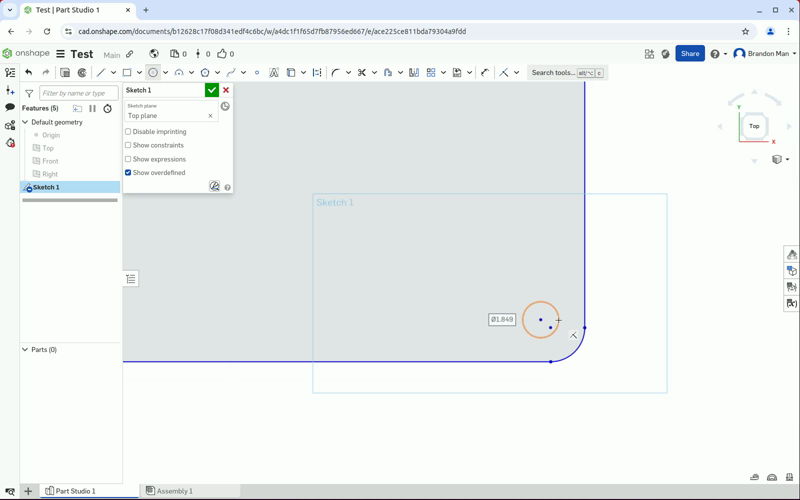
scroll(-6)
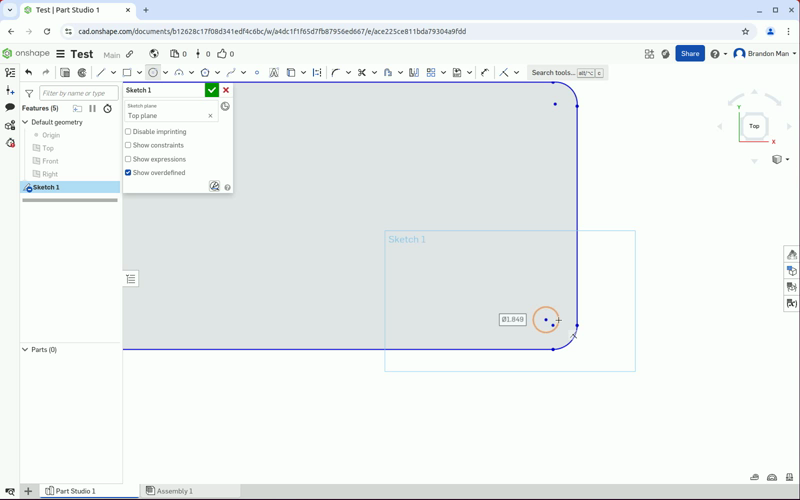
scroll(-6)
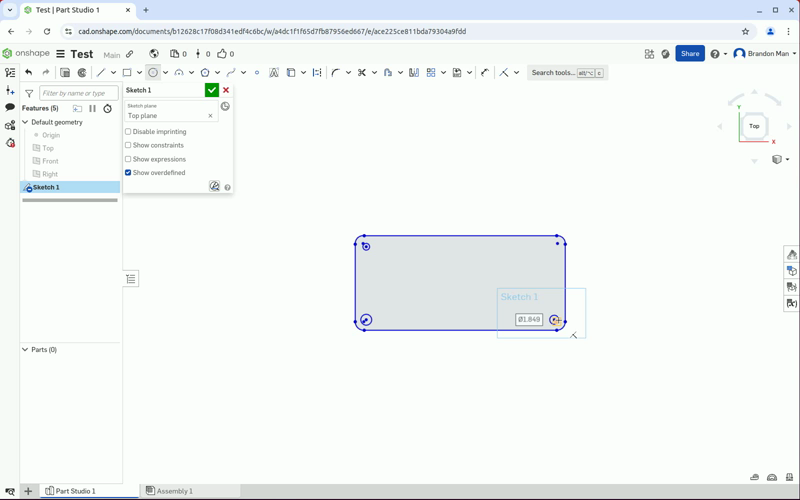
key(esc)
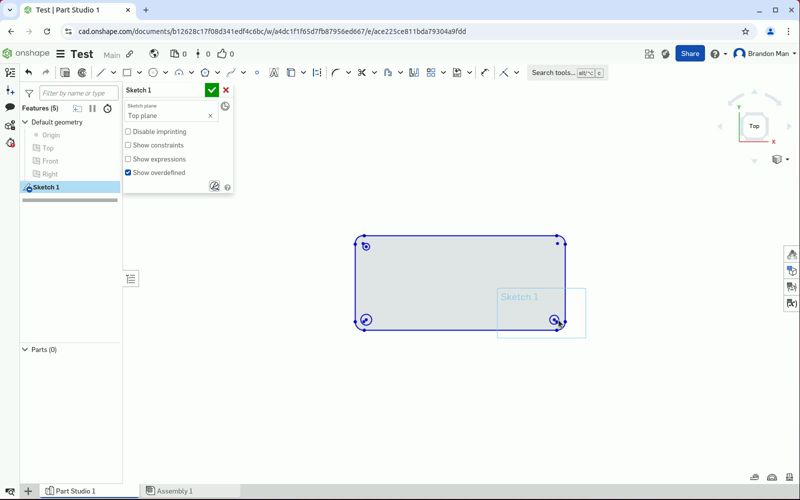
key(c)
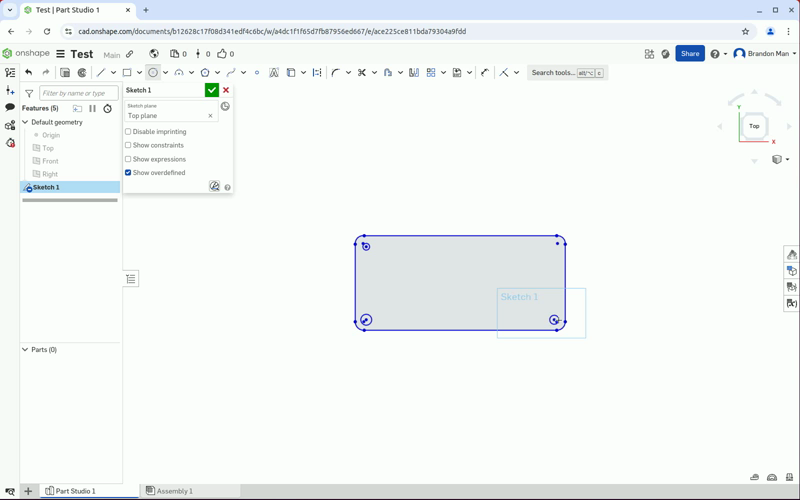
key_down(shift)
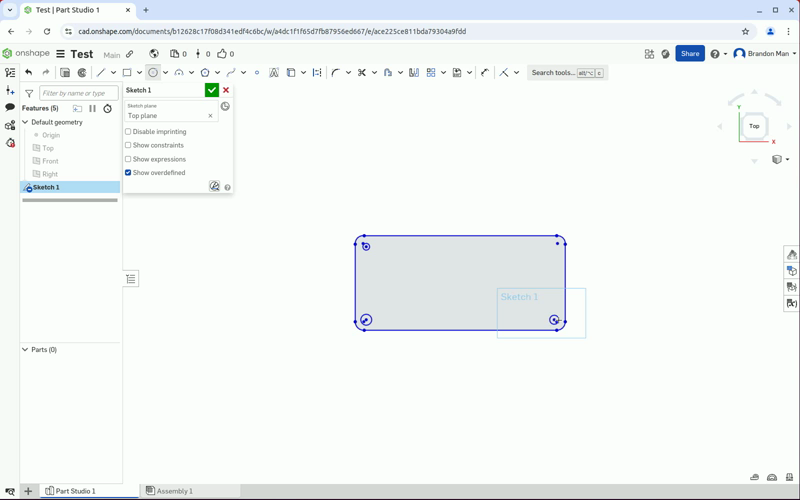
mouse_move(554, 246)
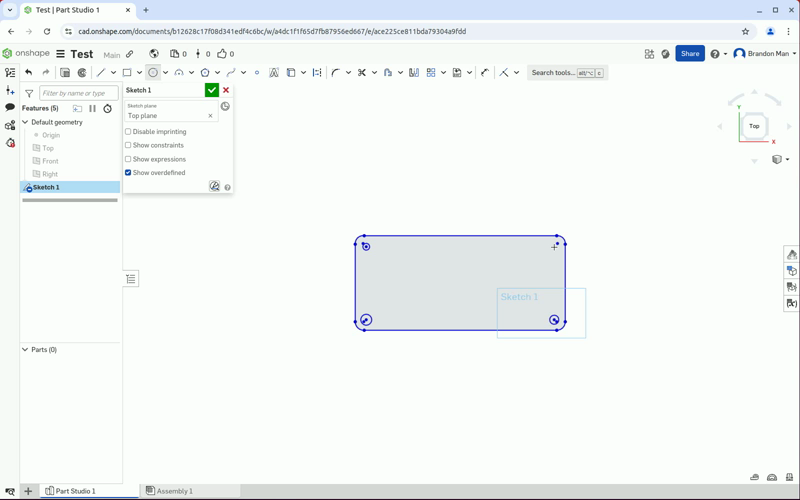
scroll(6)
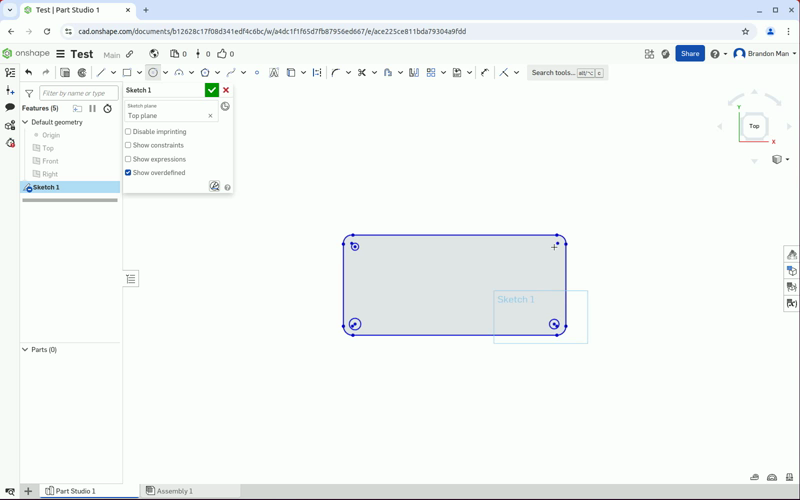
scroll(6)
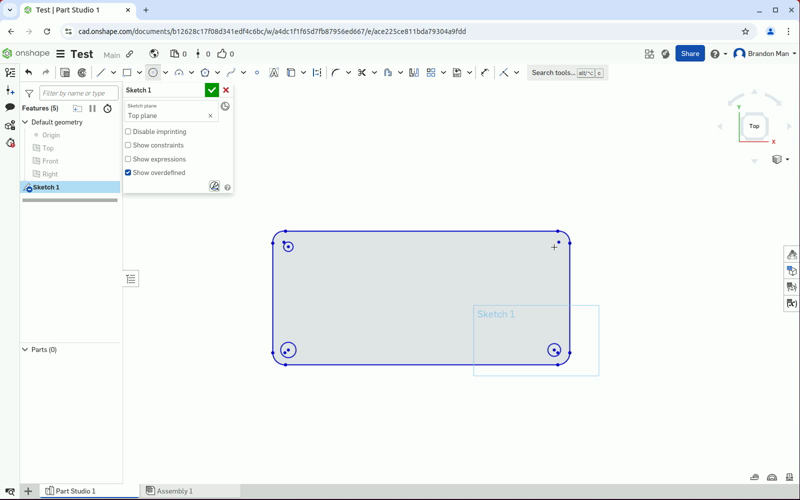
scroll(6)
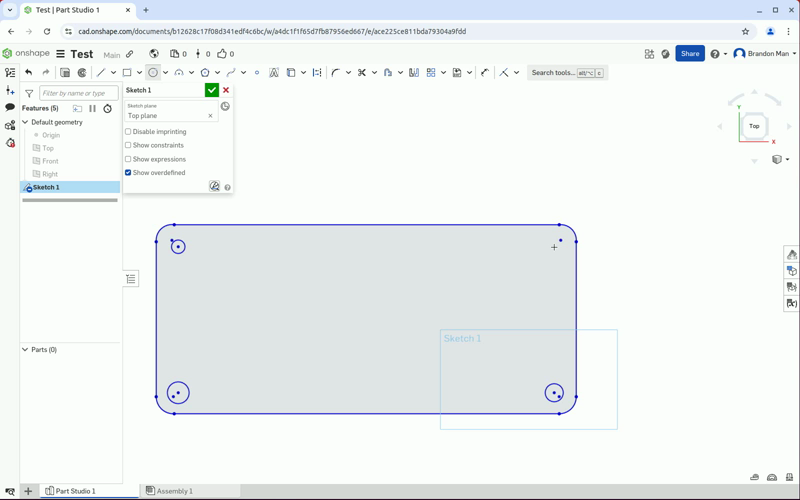
scroll(6)
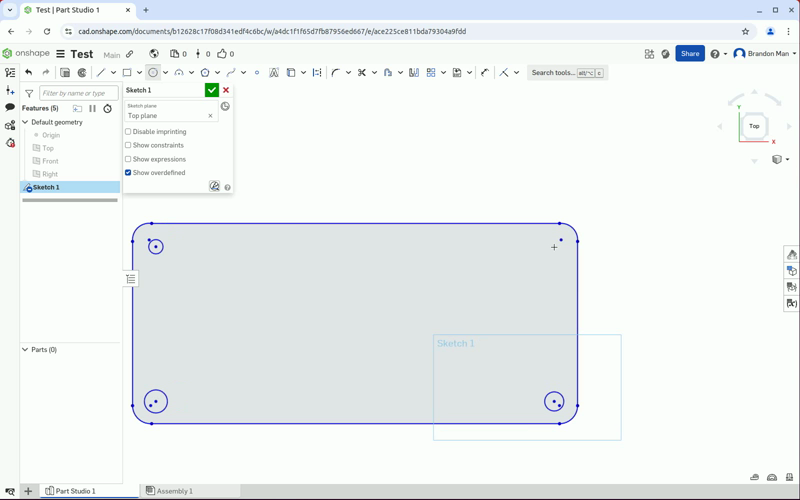
scroll(6)
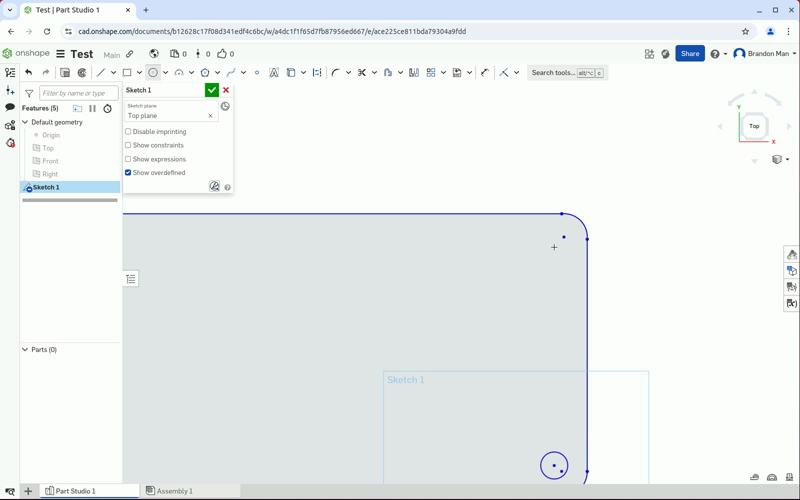
scroll(6)
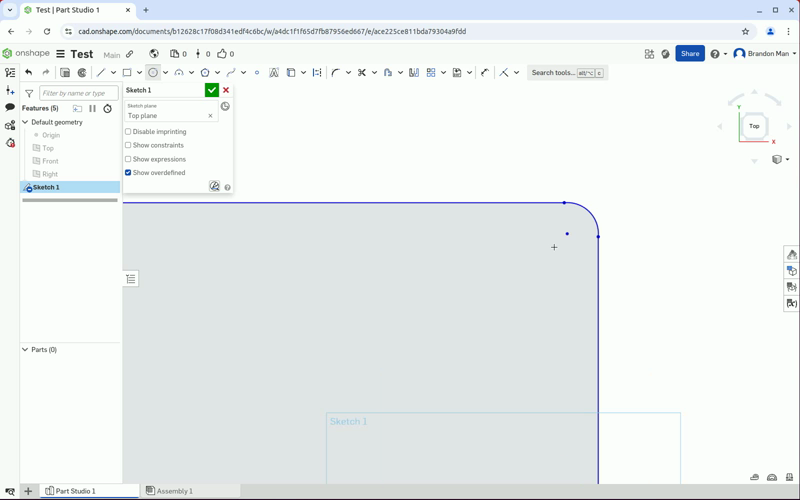
scroll(6)
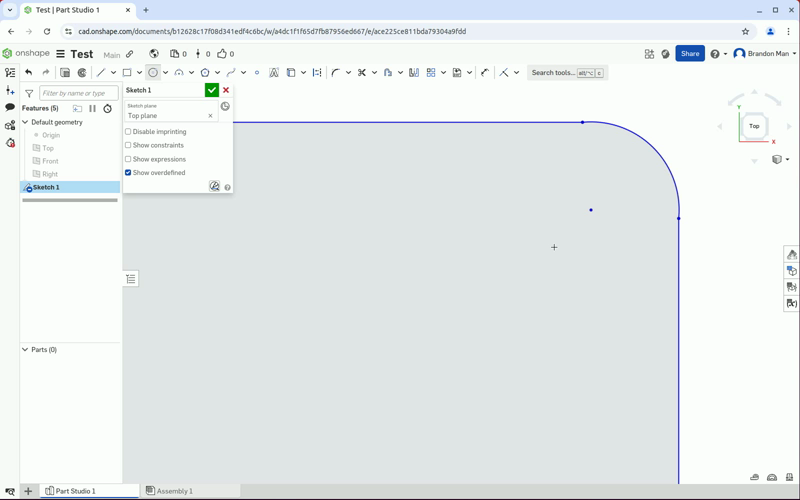
click(554, 246)
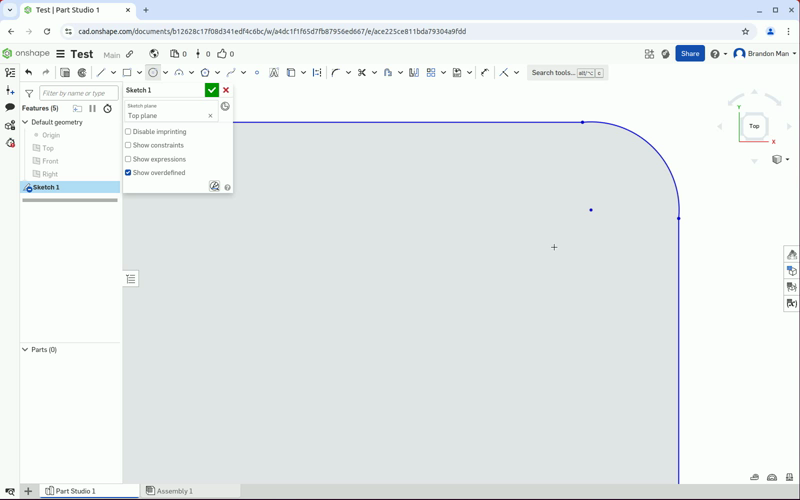
scroll(-6)
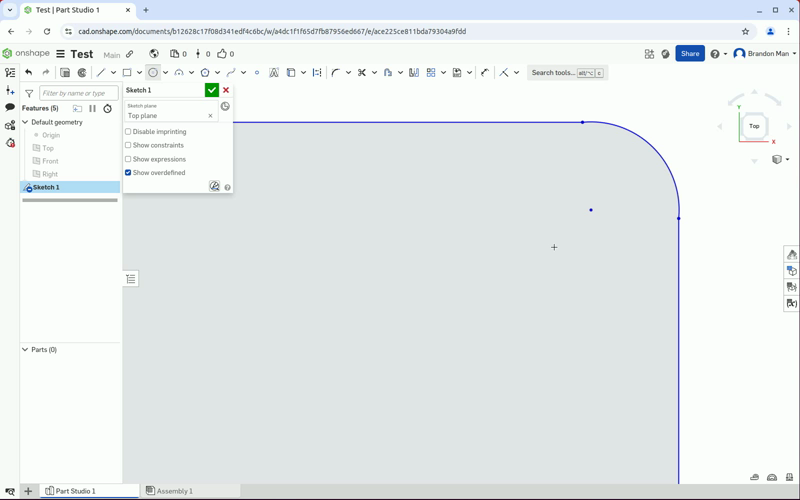
scroll(-6)
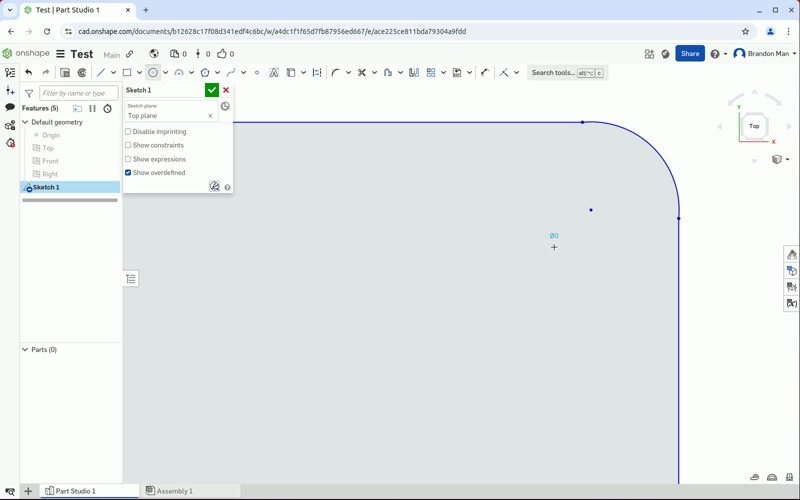
scroll(-6)
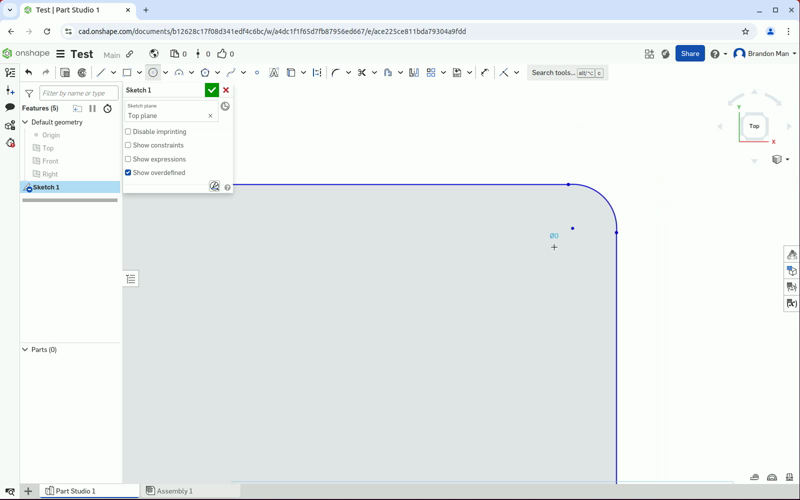
scroll(-6)
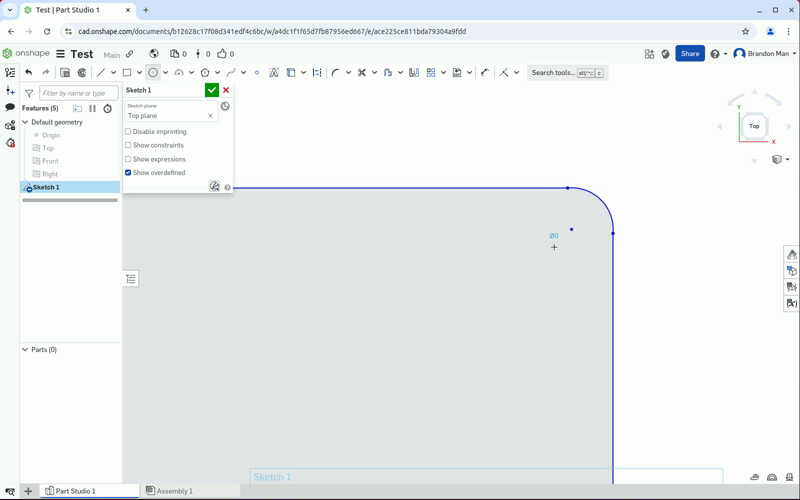
scroll(-6)
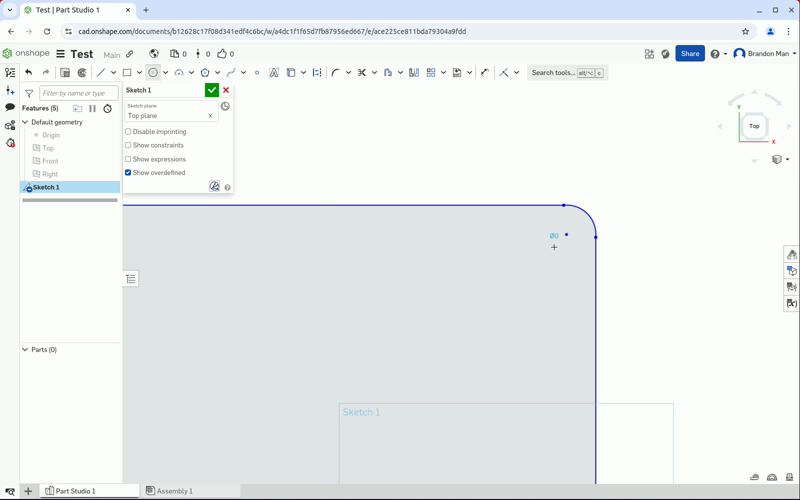
scroll(-6)
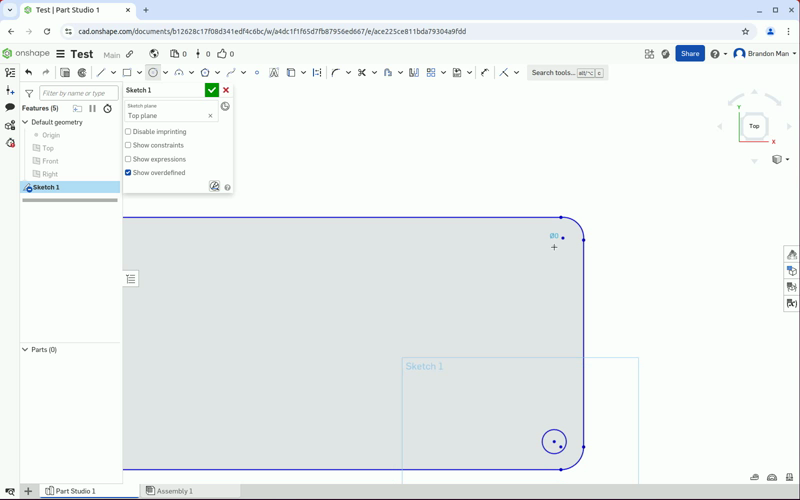
scroll(-6)
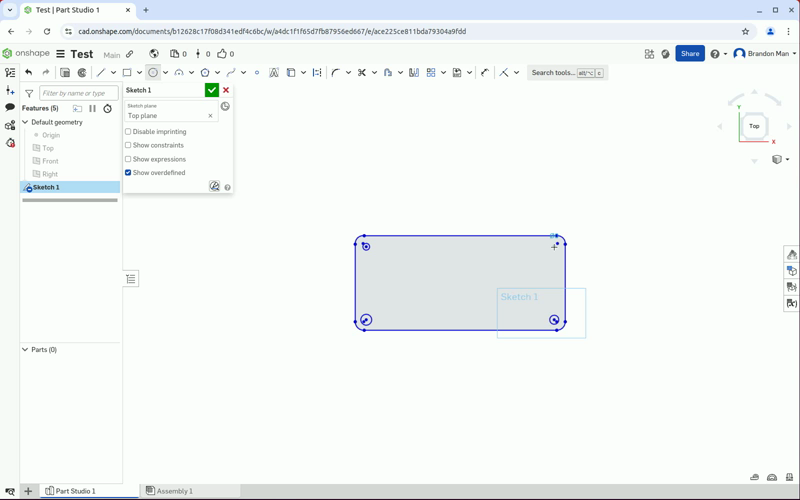
key_up(shift)
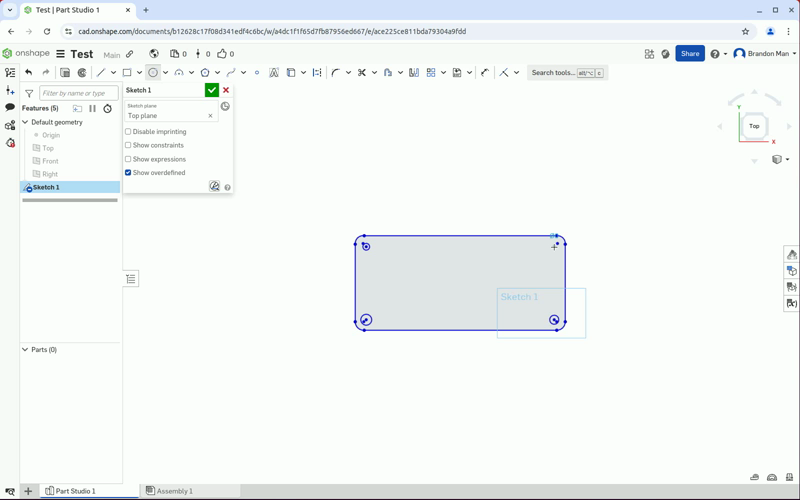
mouse_move(558, 246)
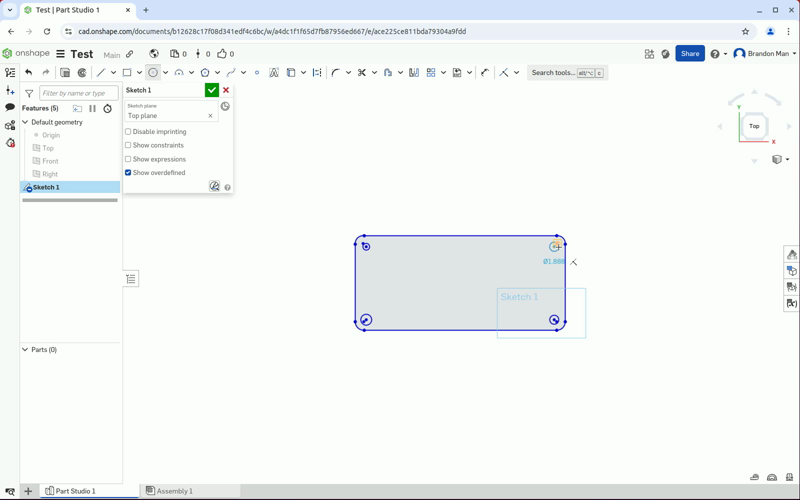
scroll(6)
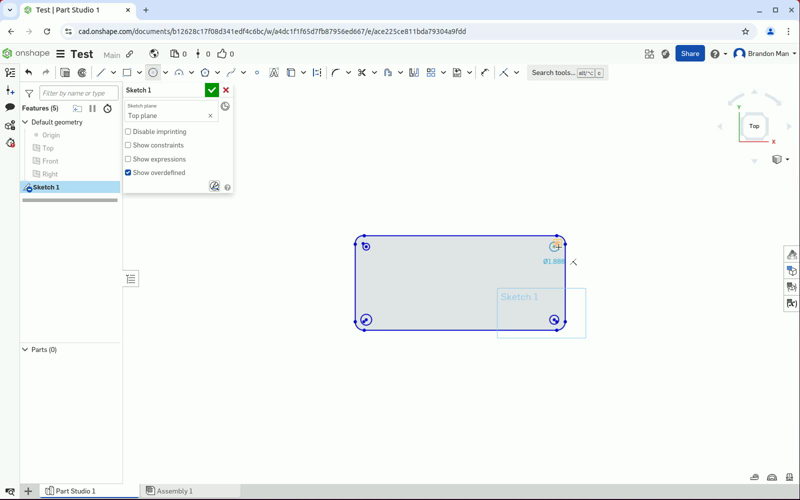
scroll(6)
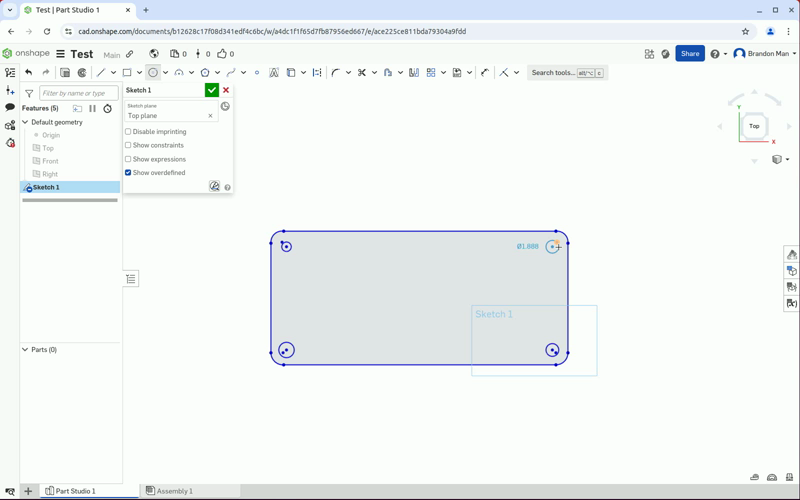
scroll(6)
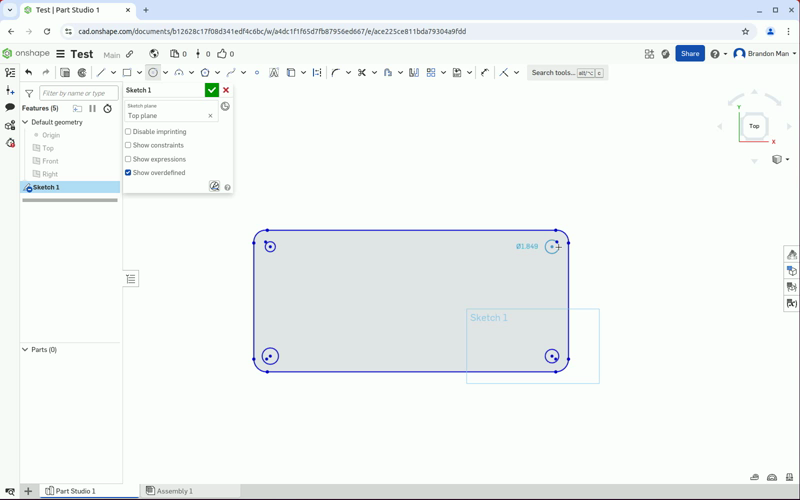
scroll(6)
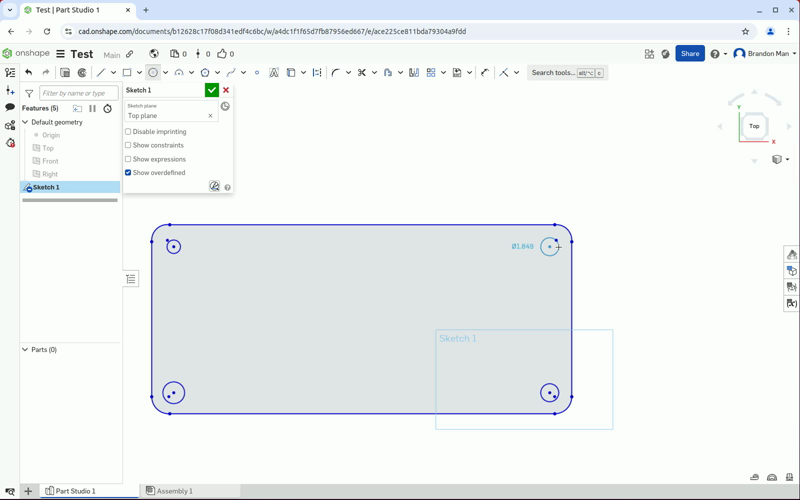
scroll(6)
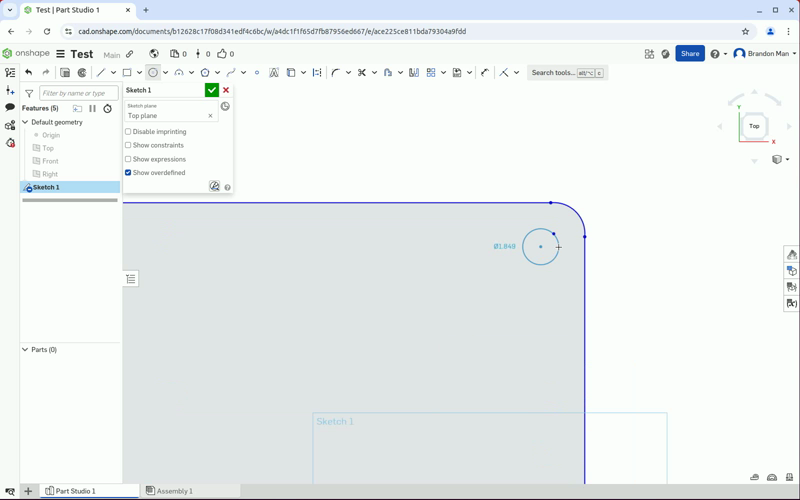
scroll(6)
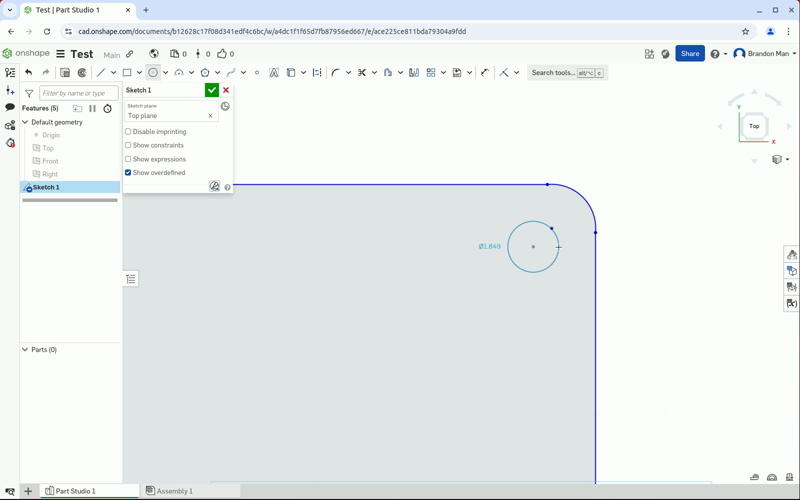
scroll(6)
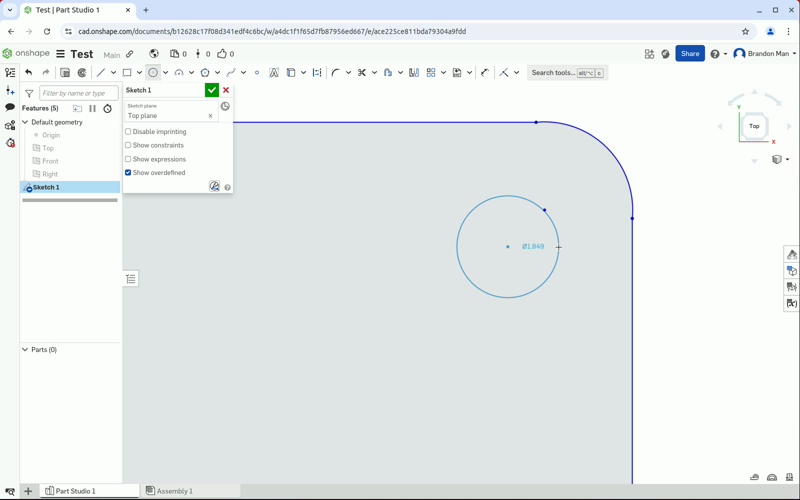
click(558, 246)
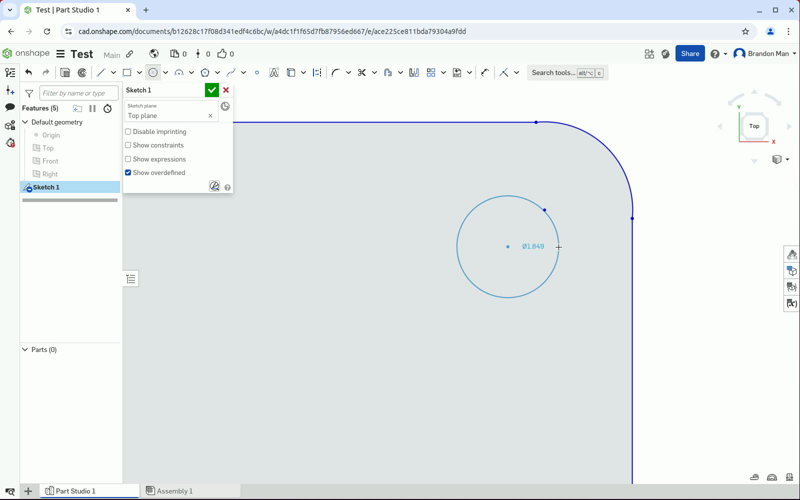
scroll(-6)
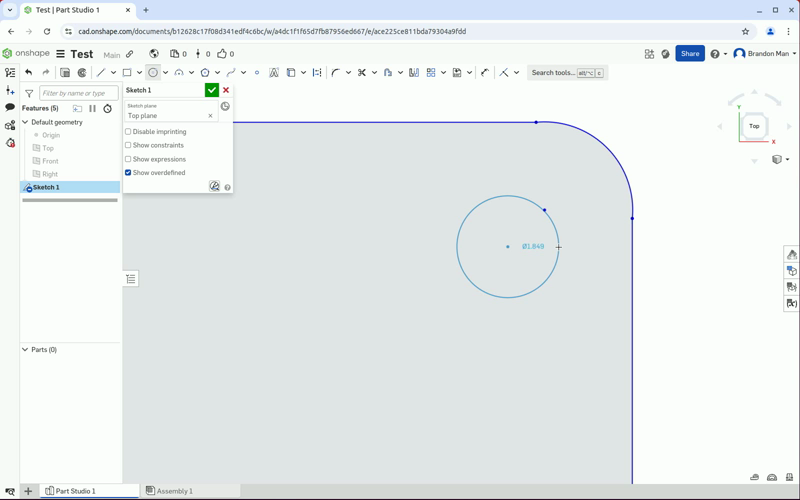
scroll(-6)
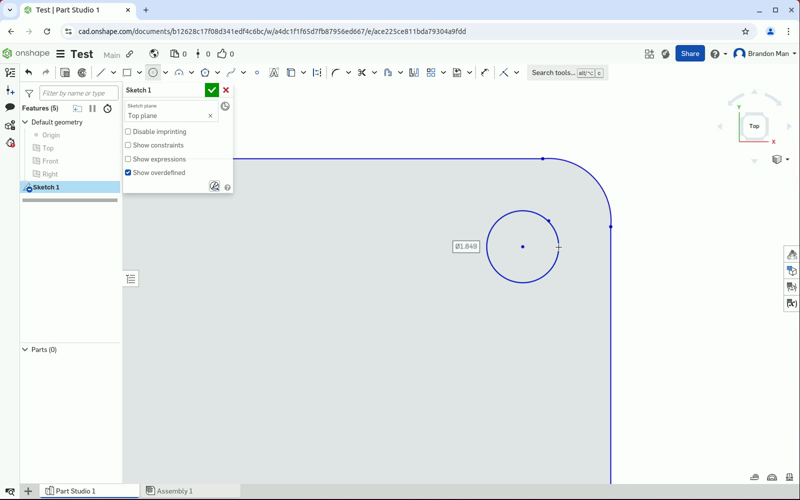
scroll(-6)
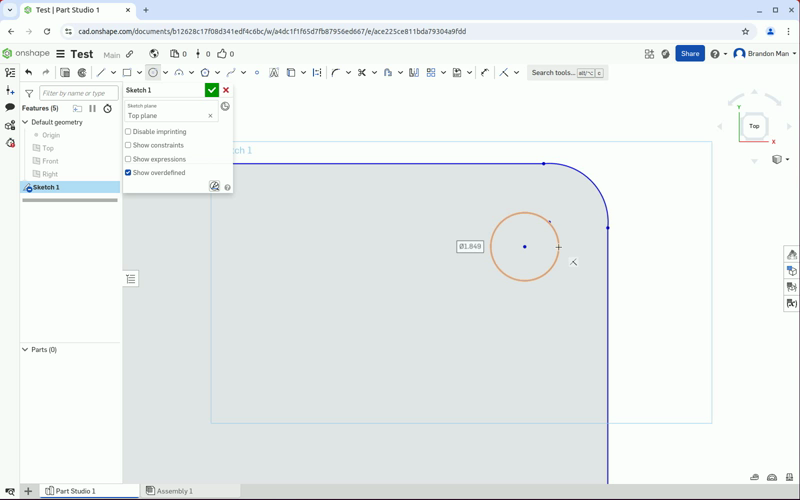
scroll(-6)
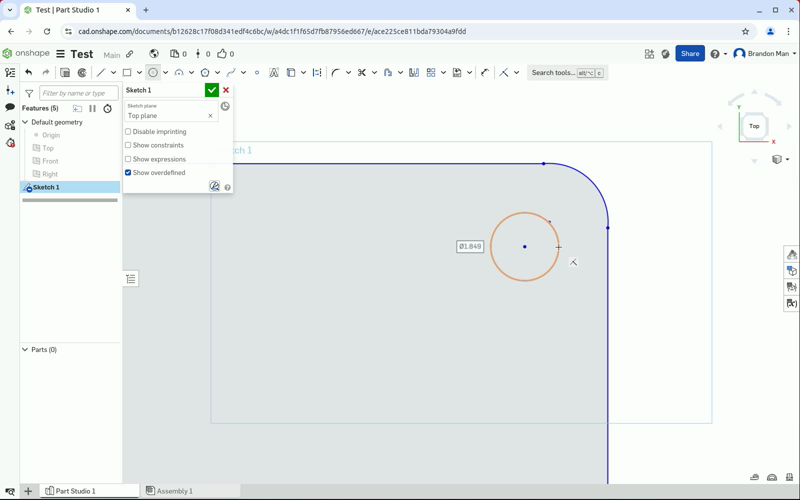
scroll(-6)
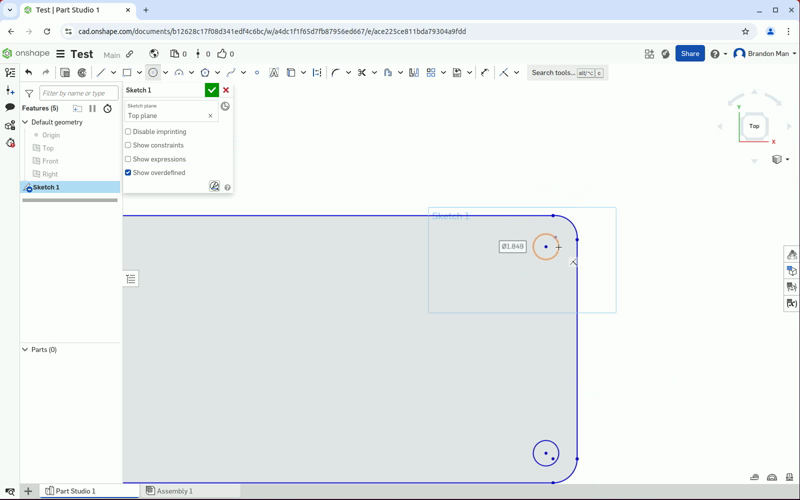
scroll(-6)
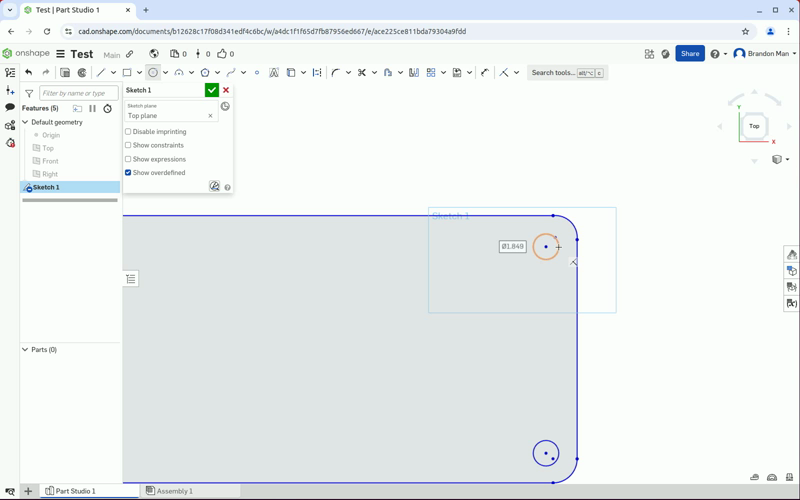
scroll(-6)
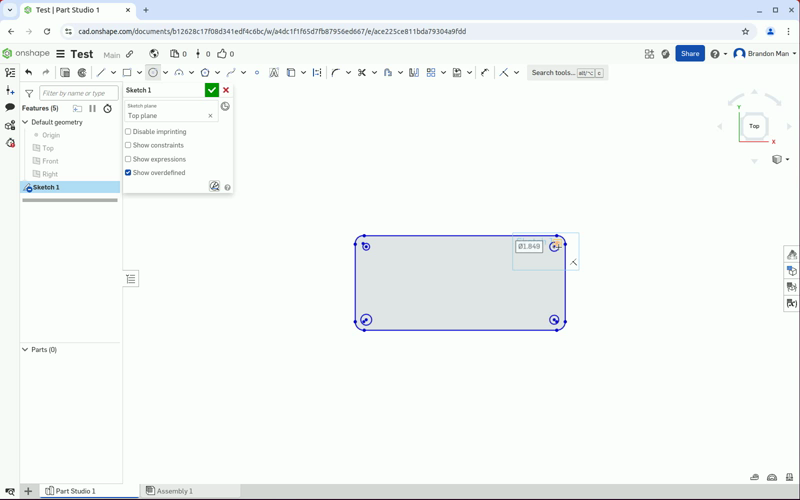
key(esc)
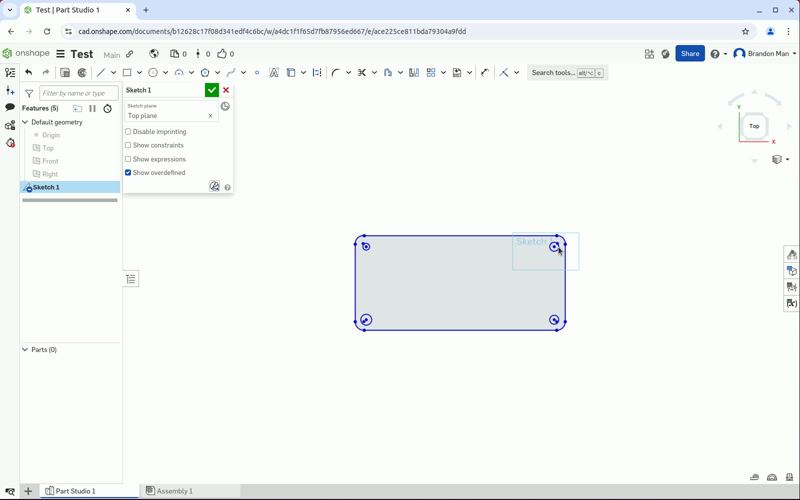
mouse_move(427, 313)
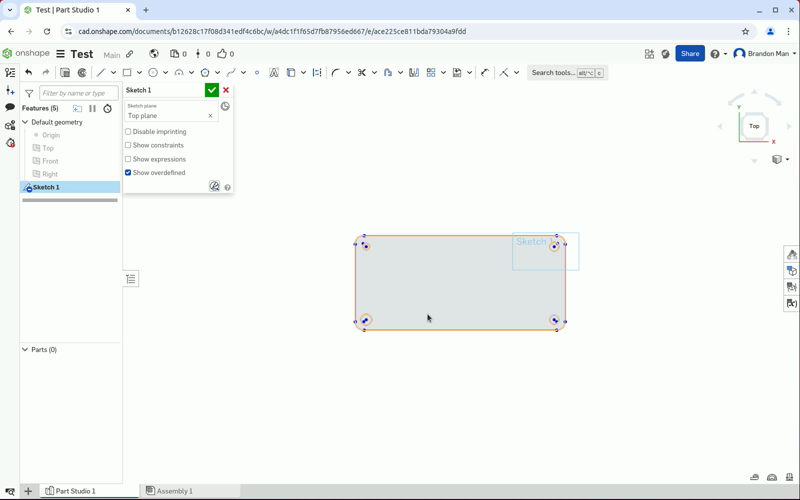
click(427, 313)
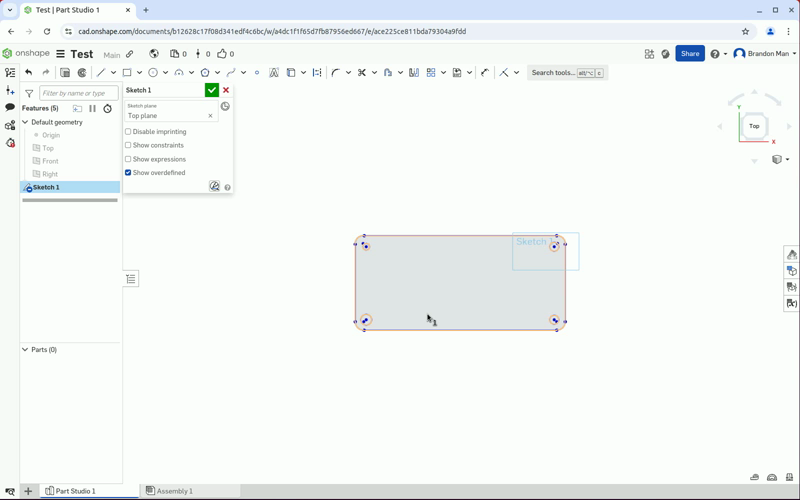
mouse_move(73, 352)
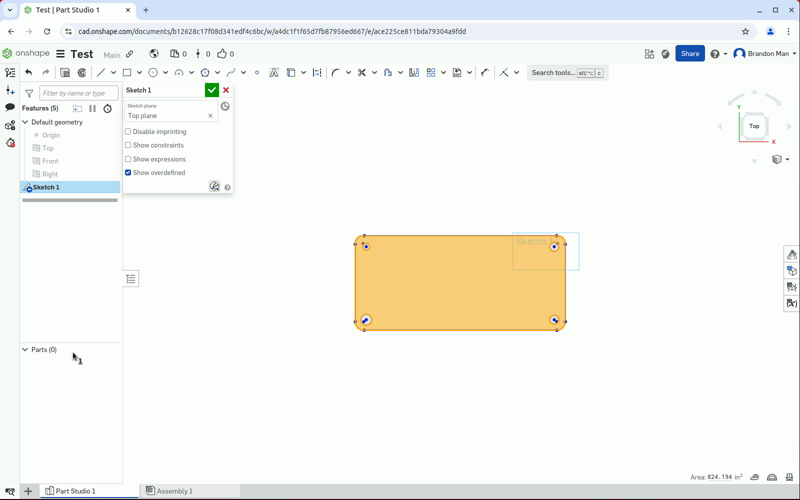
key(shift+y)
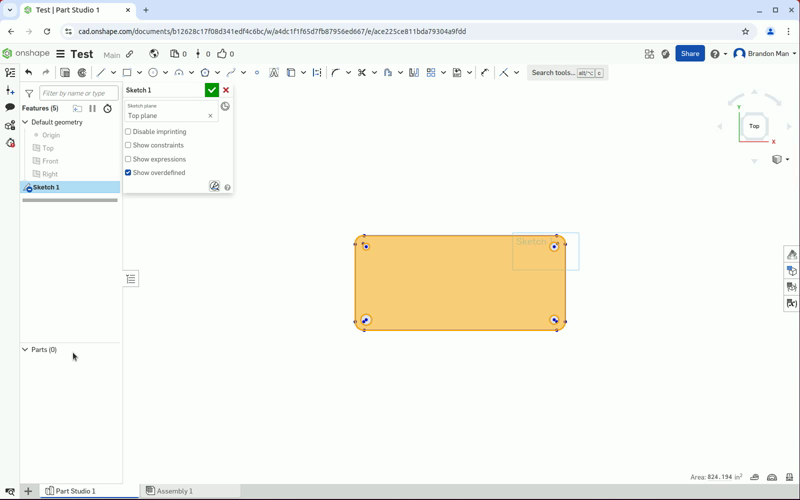
key(shift+e)
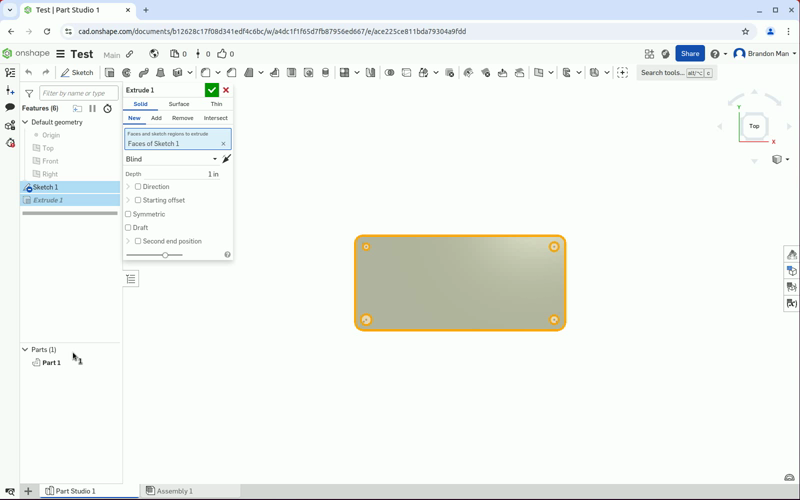
mouse_move(143, 106)
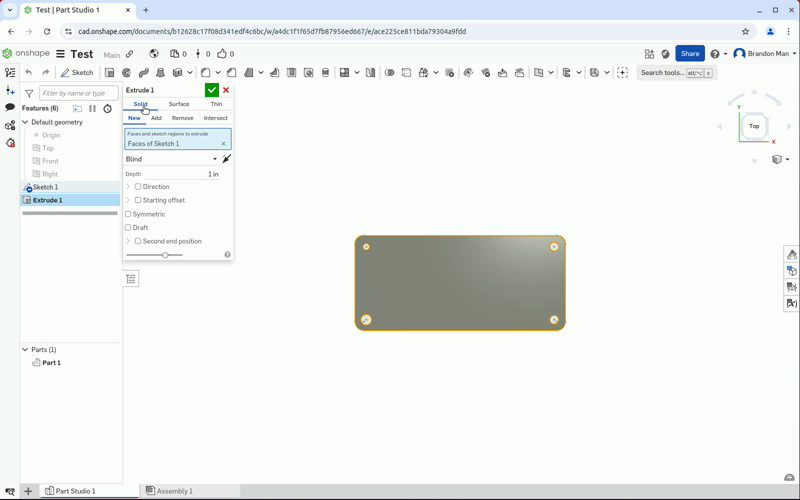
click(143, 106)
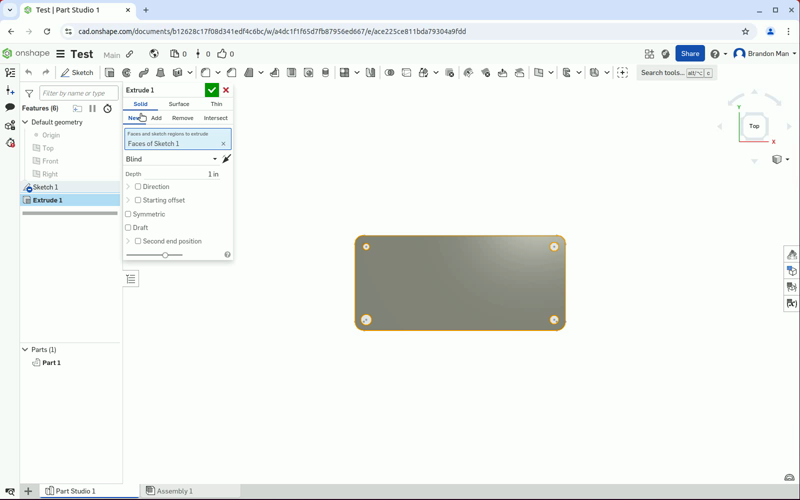
mouse_move(137, 120)
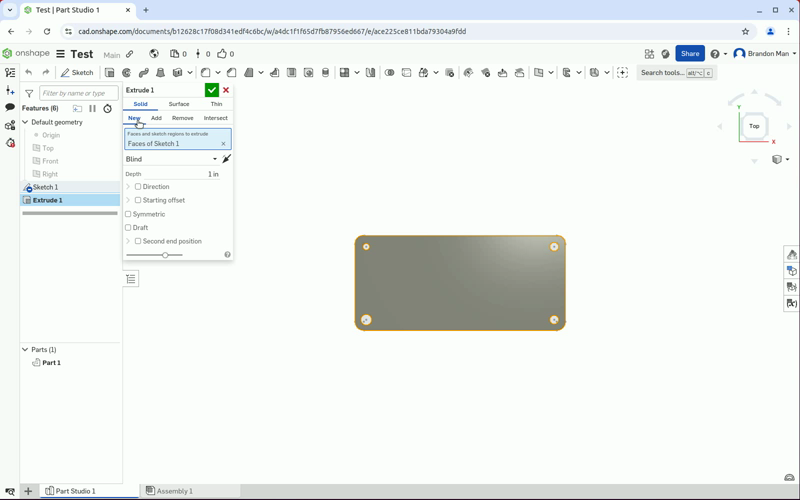
click(137, 120)
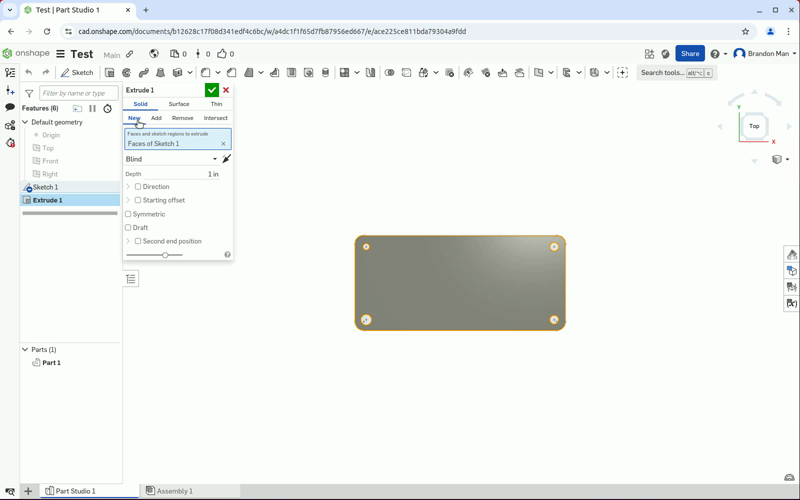
key(tab, 4)
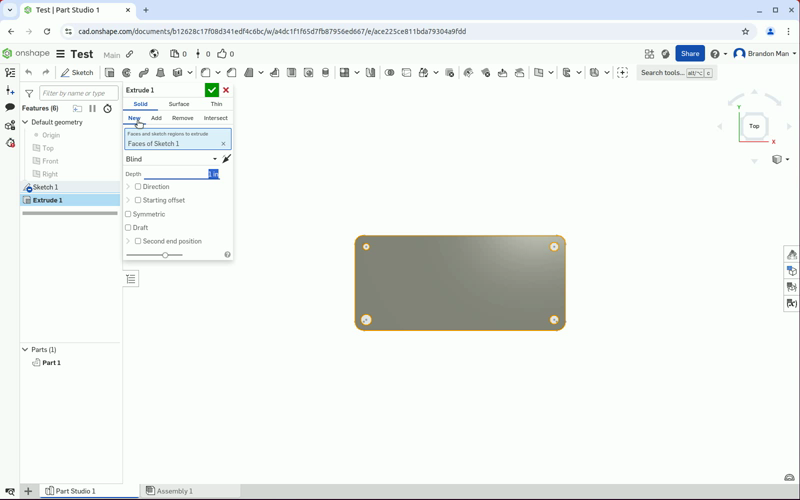
text(0.963)
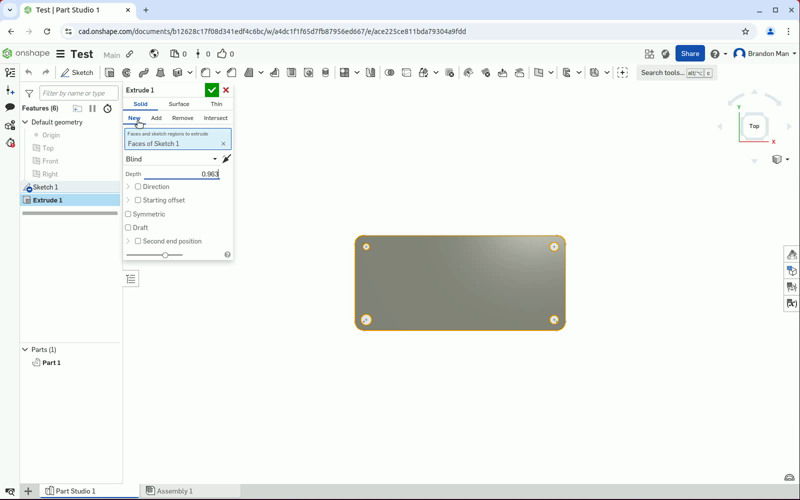
key(enter)
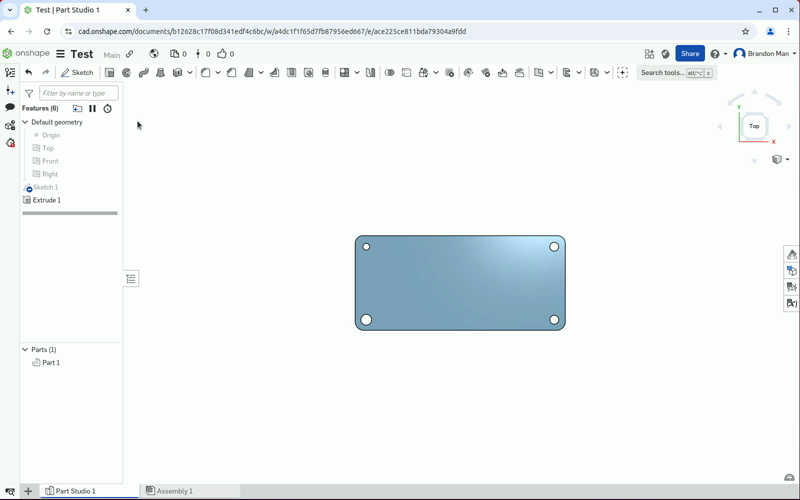
key(shift+h)
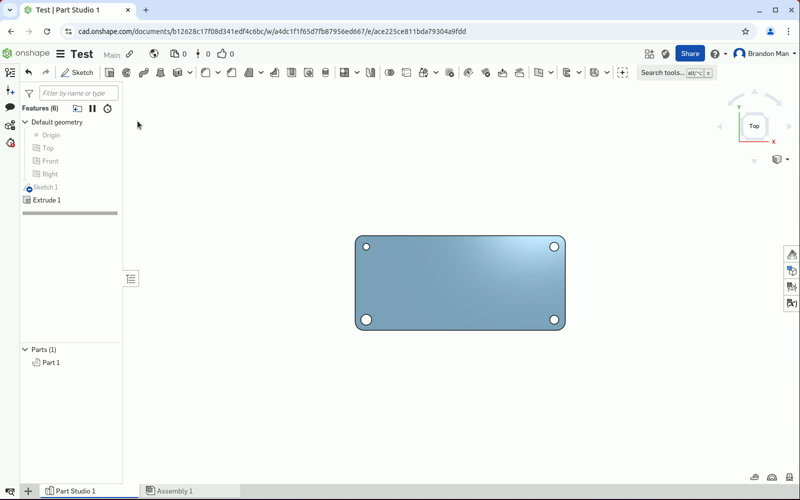
key(shift+h)
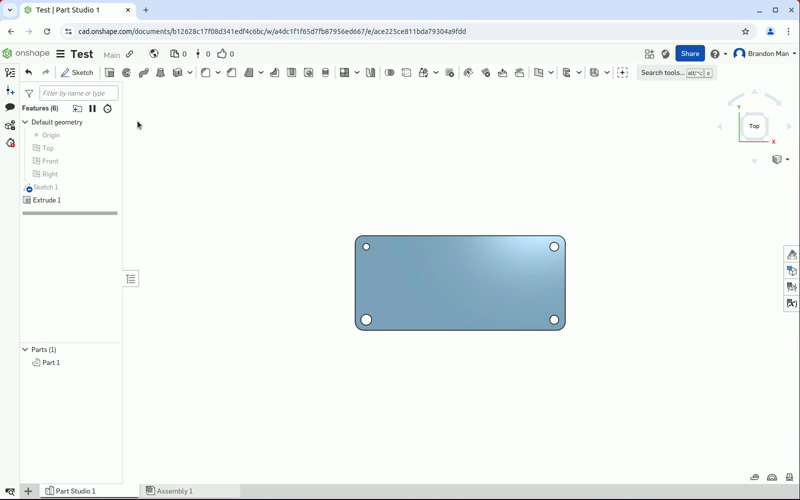
mouse_move(73, 189)
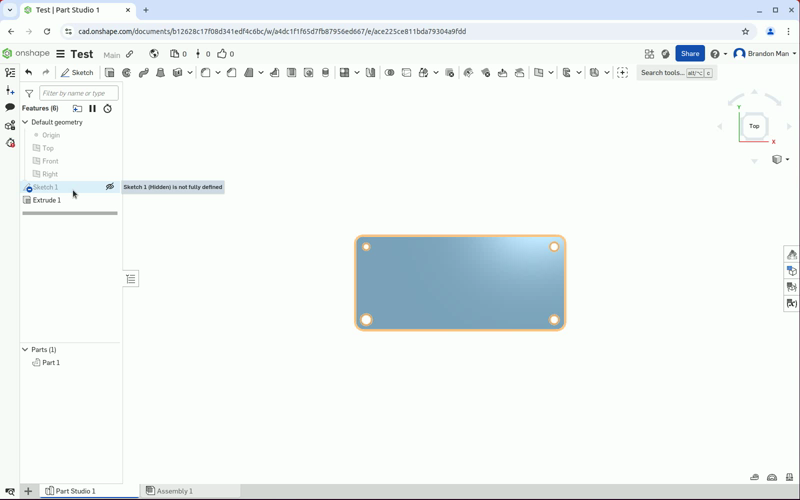
click(73, 189)
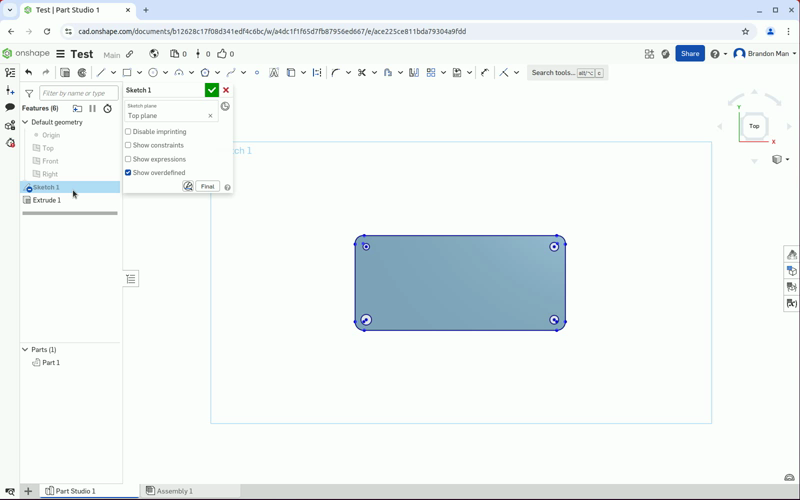
mouse_move(229, 92)
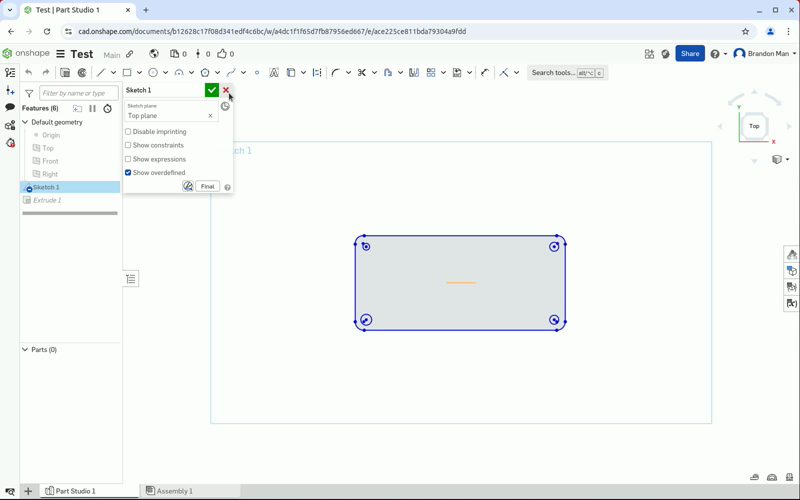
click(229, 92)
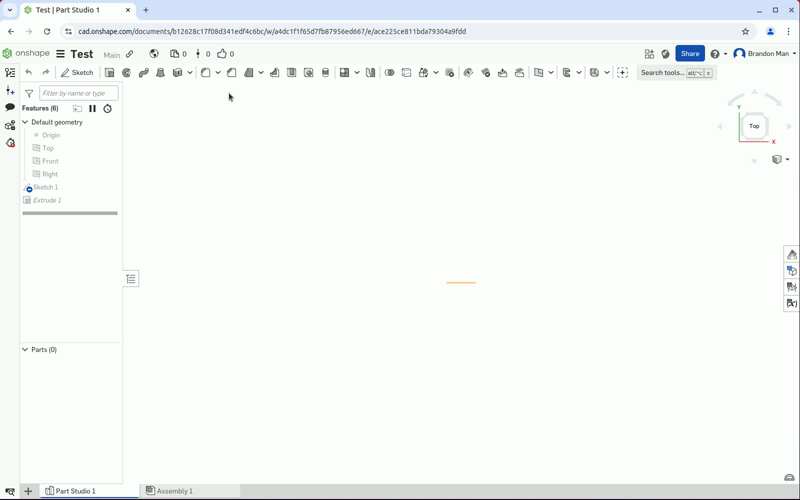
mouse_move(541, 75)
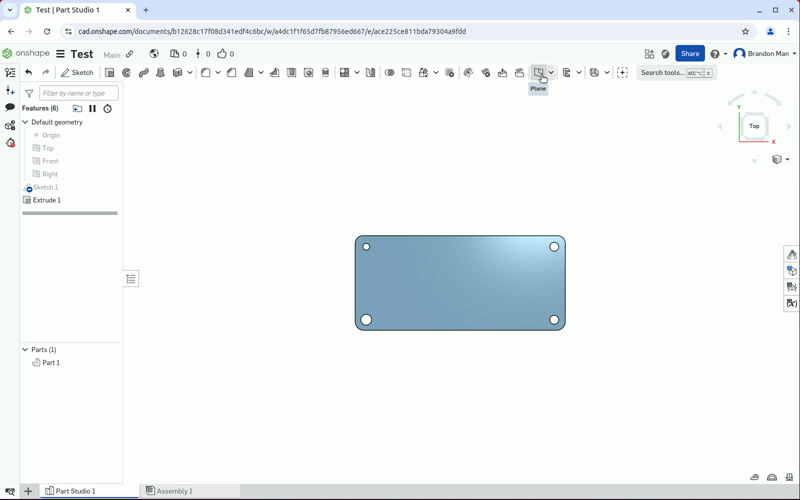
click(541, 75)
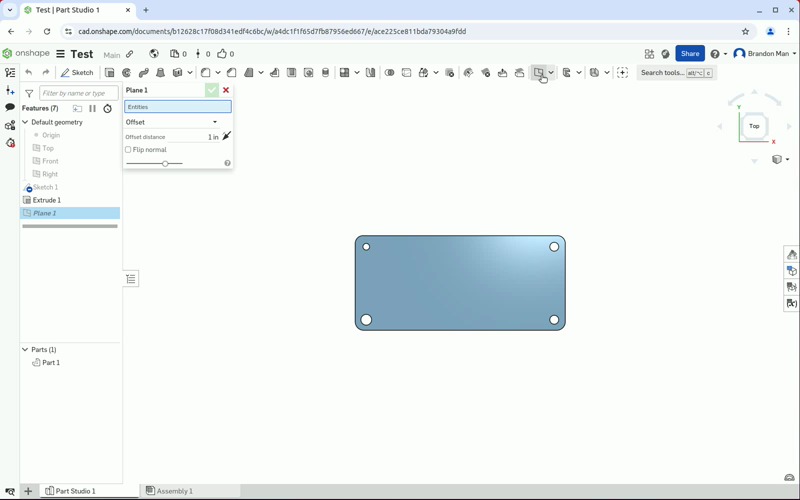
mouse_move(73, 150)
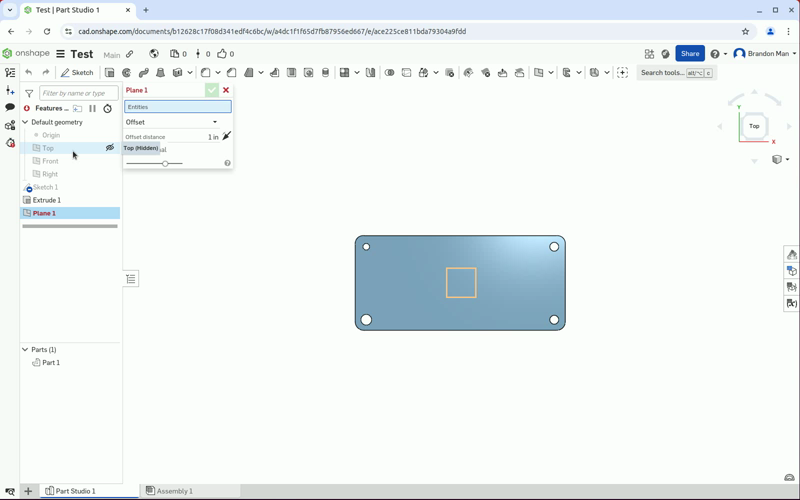
click(73, 150)
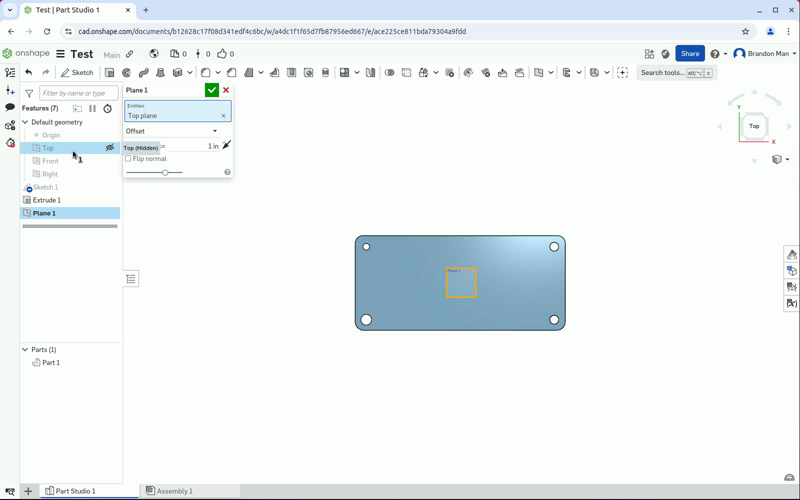
key(tab, 2)
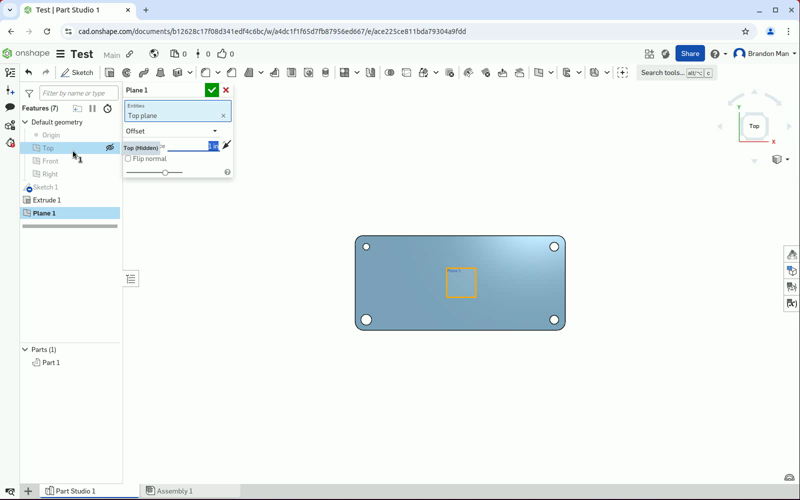
text(0.955)
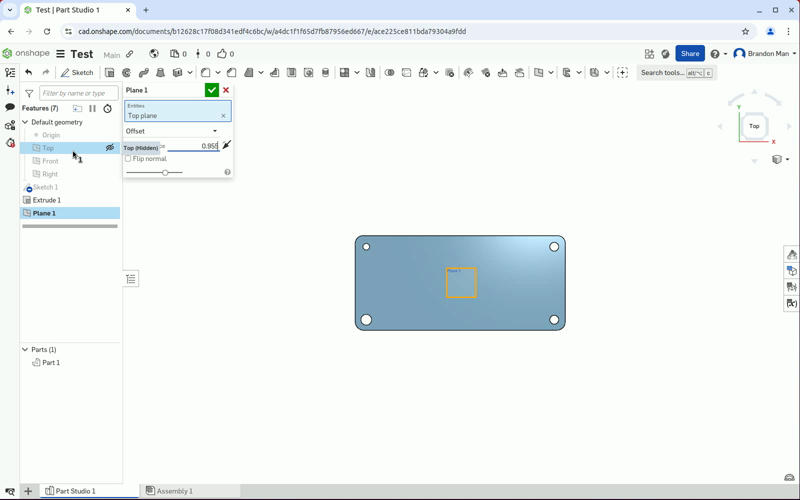
key(enter, 2)
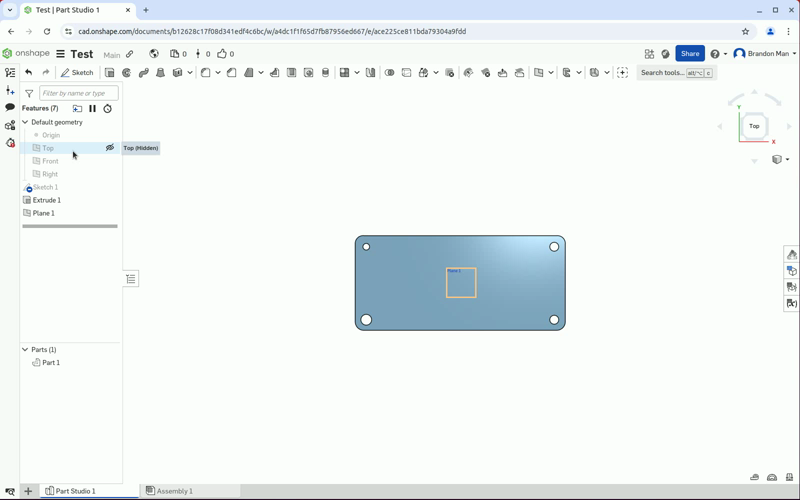
key(shift+s)
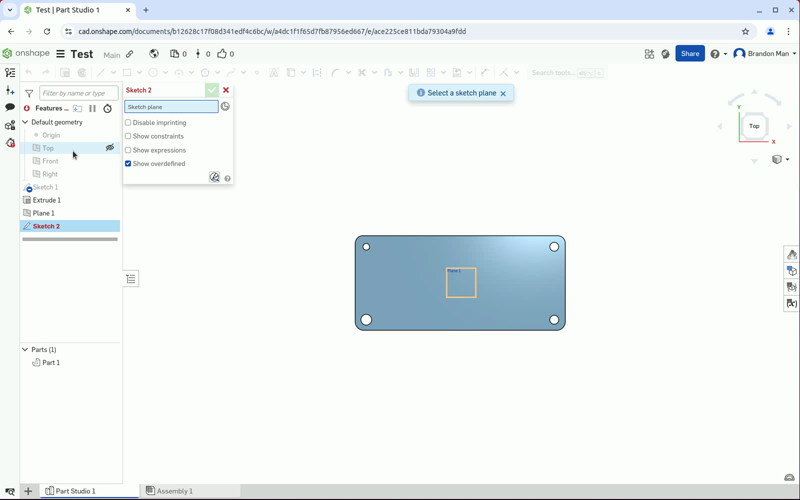
mouse_move(73, 215)
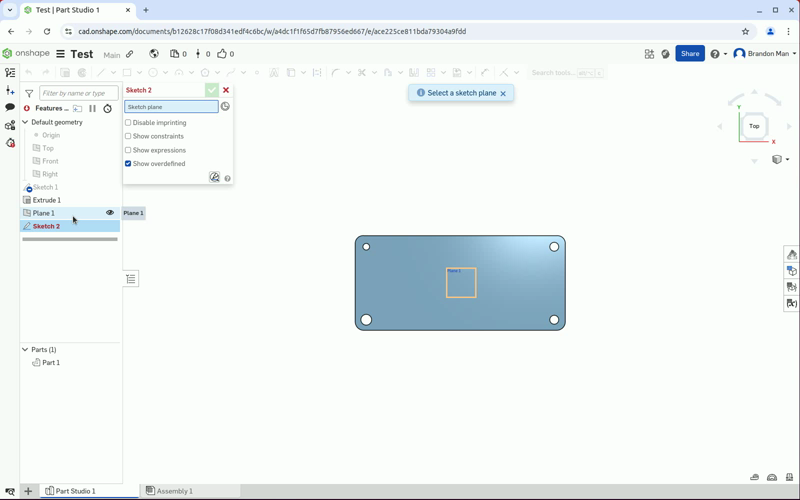
click(73, 215)
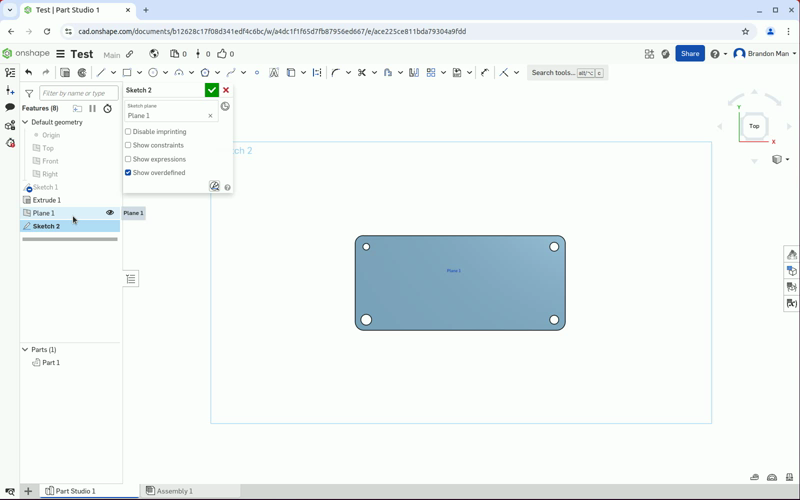
mouse_move(73, 352)
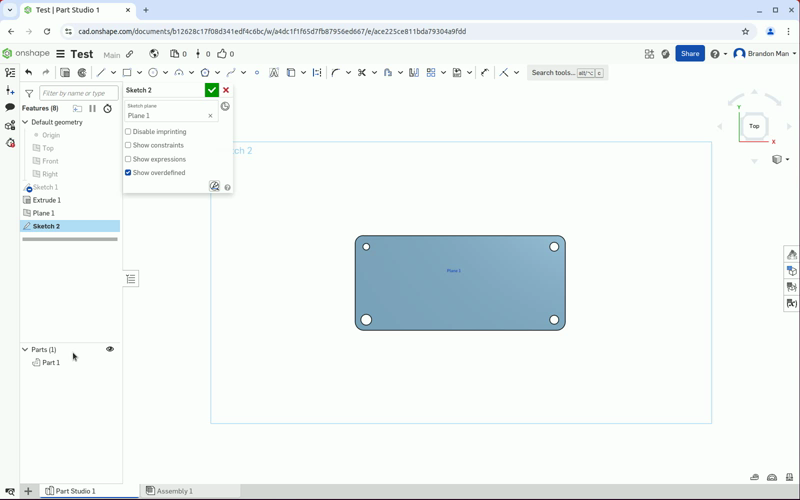
key(y)
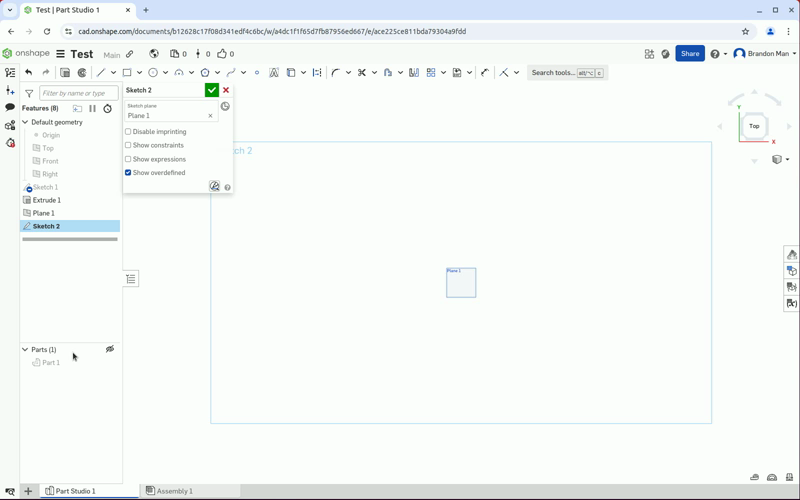
key(l)
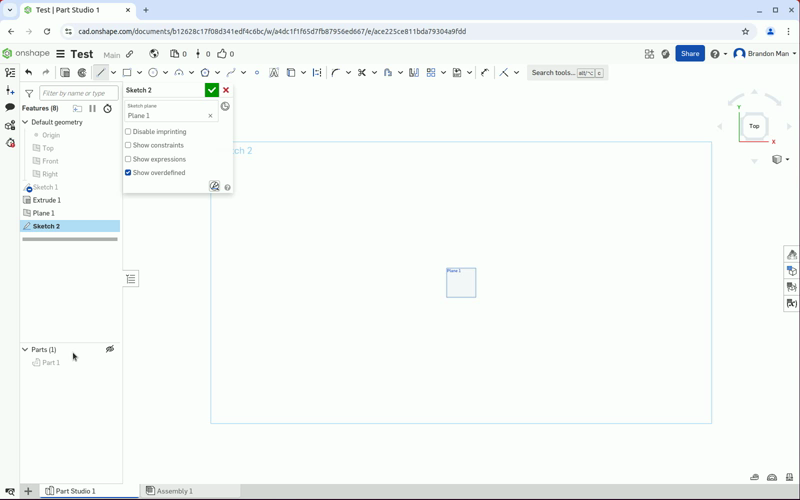
key_down(shift)
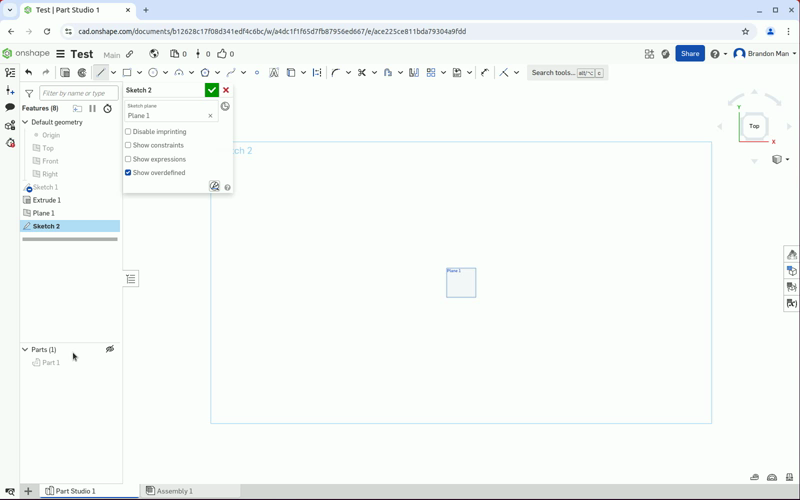
mouse_move(430, 308)
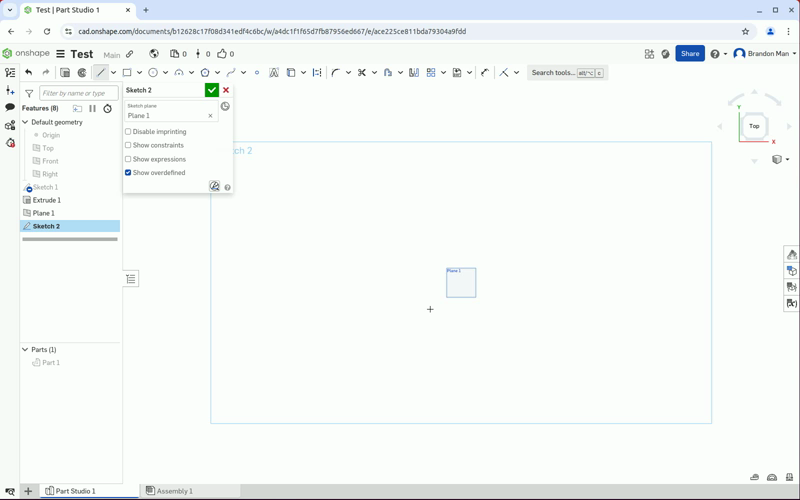
click(430, 308)
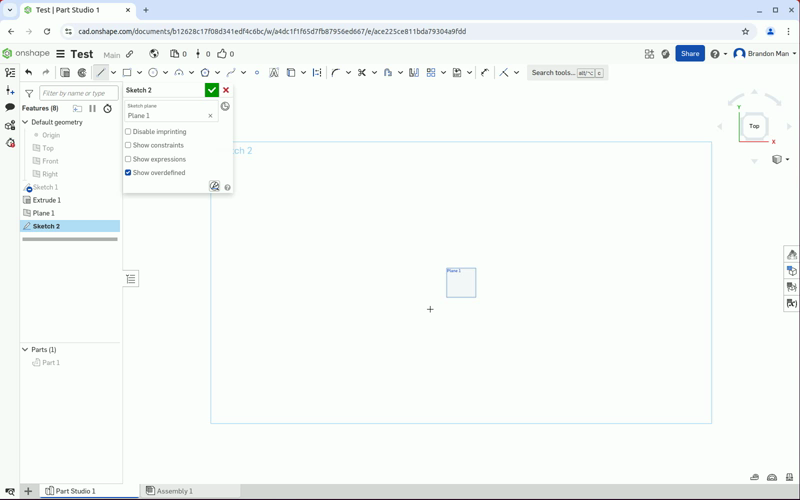
key_up(shift)
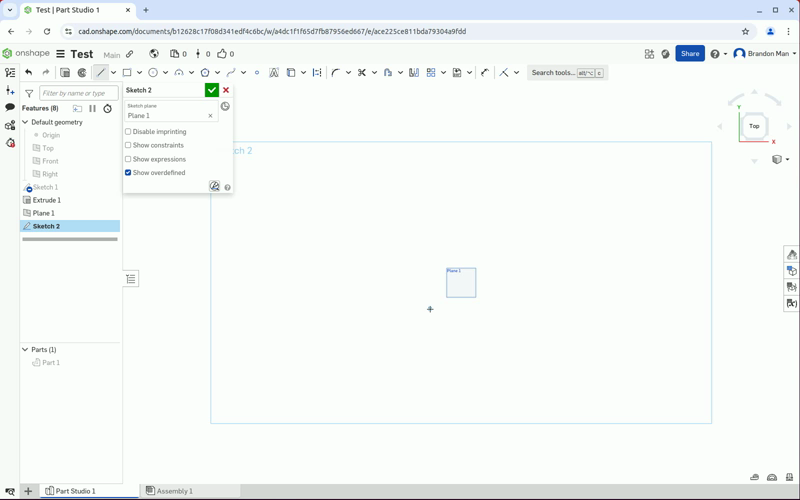
key_down(shift)
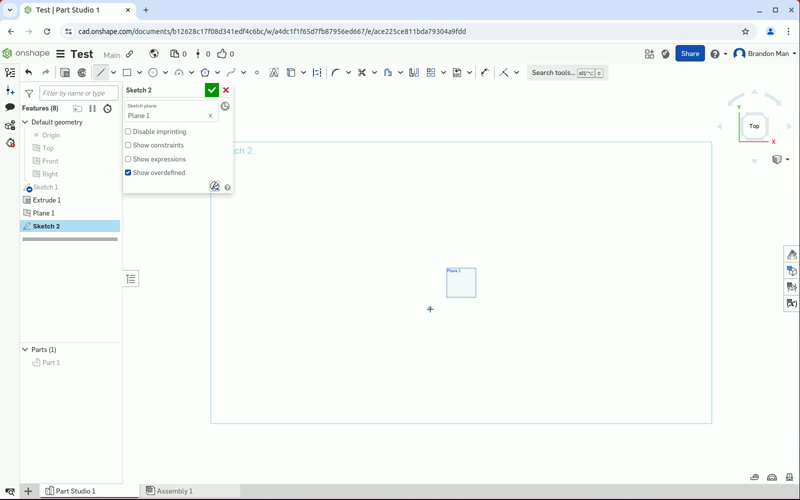
mouse_move(460, 308)
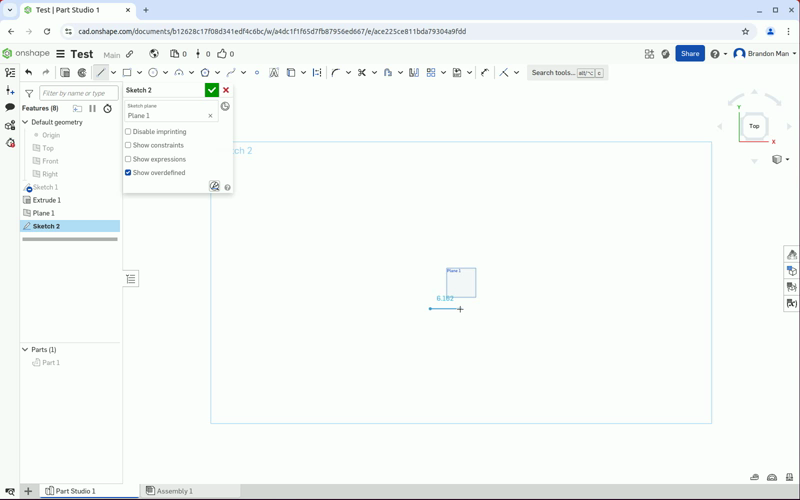
mouse_move(469, 308)
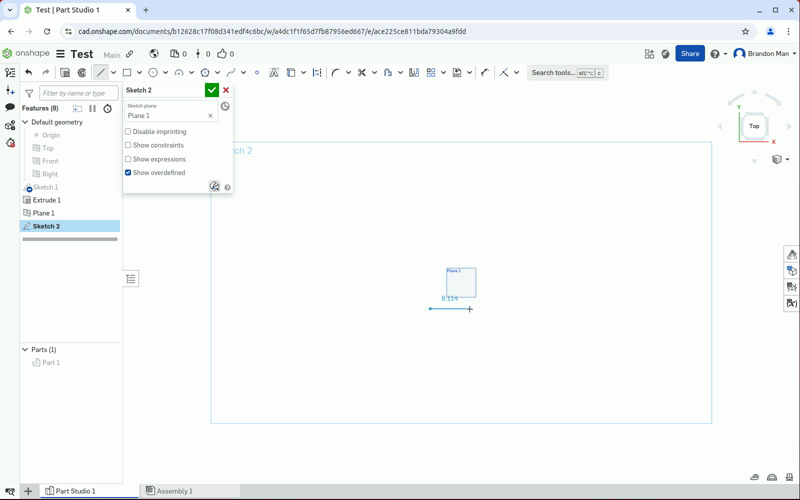
click(469, 308)
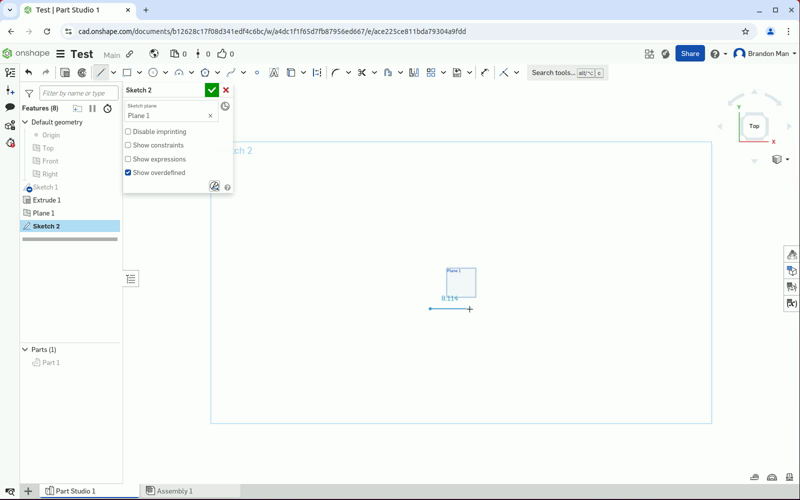
key_up(shift)
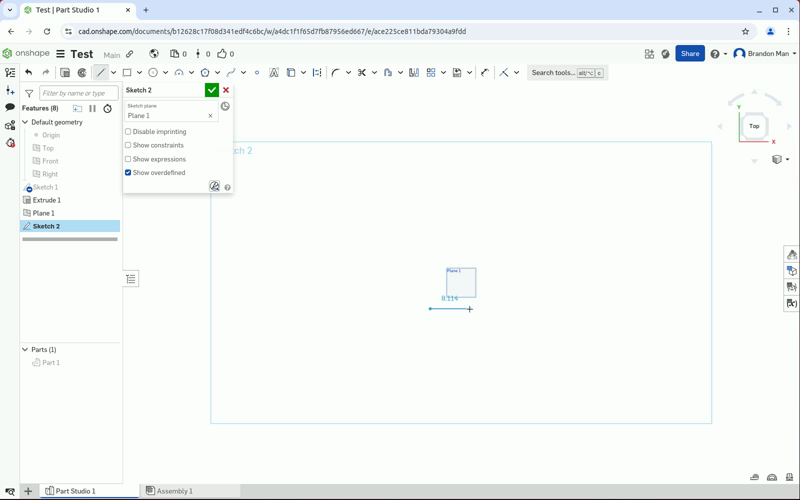
key_down(shift)
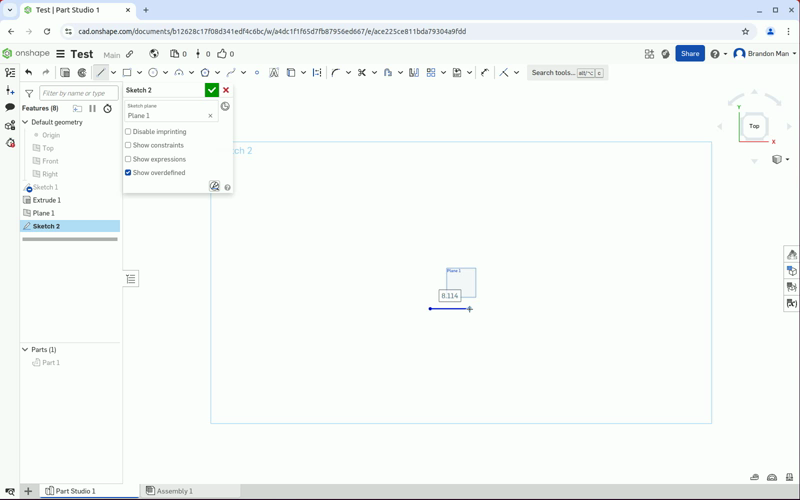
mouse_move(499, 308)
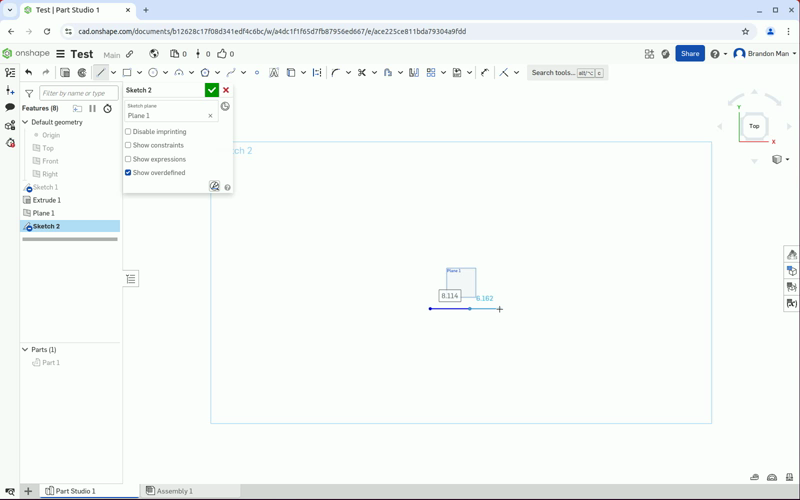
mouse_move(469, 269)
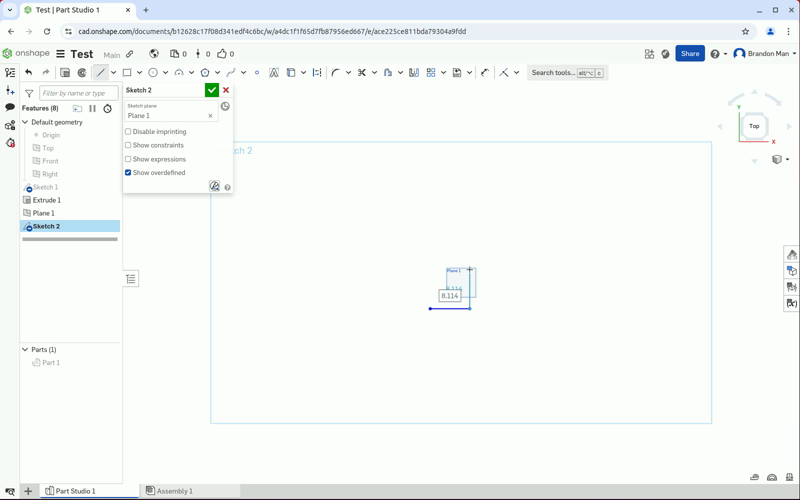
click(469, 269)
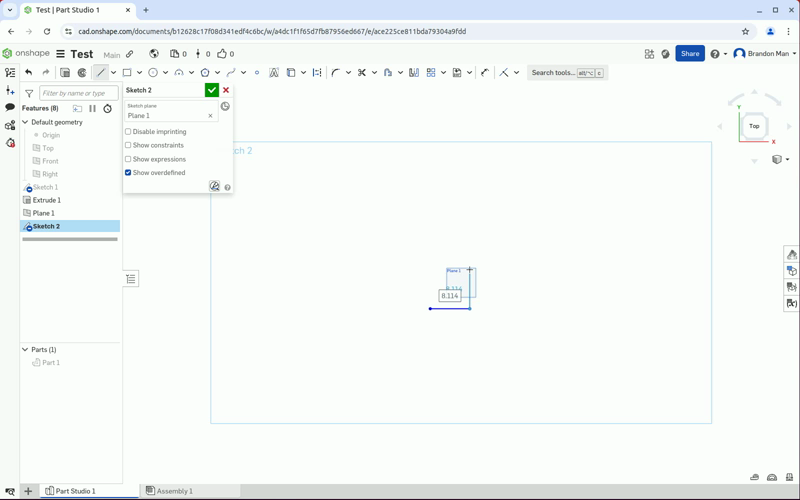
key_up(shift)
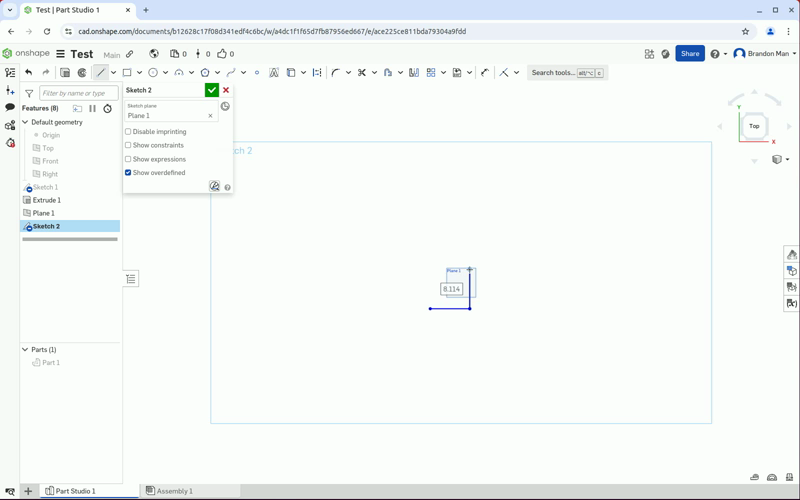
key_down(shift)
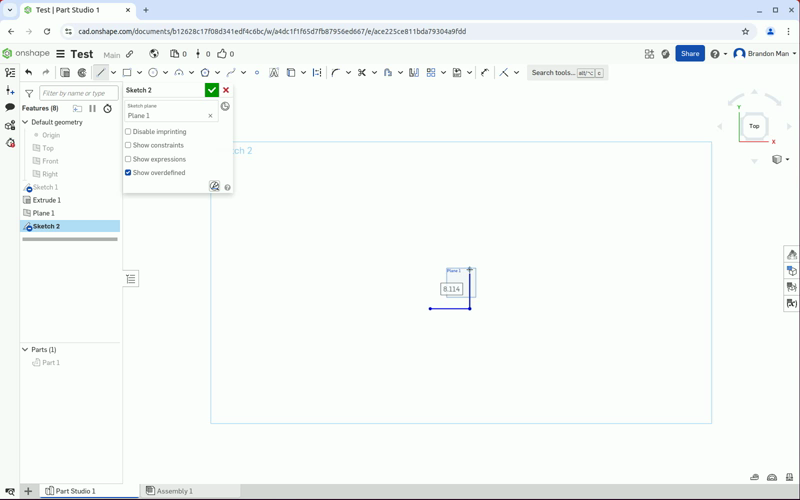
mouse_move(499, 269)
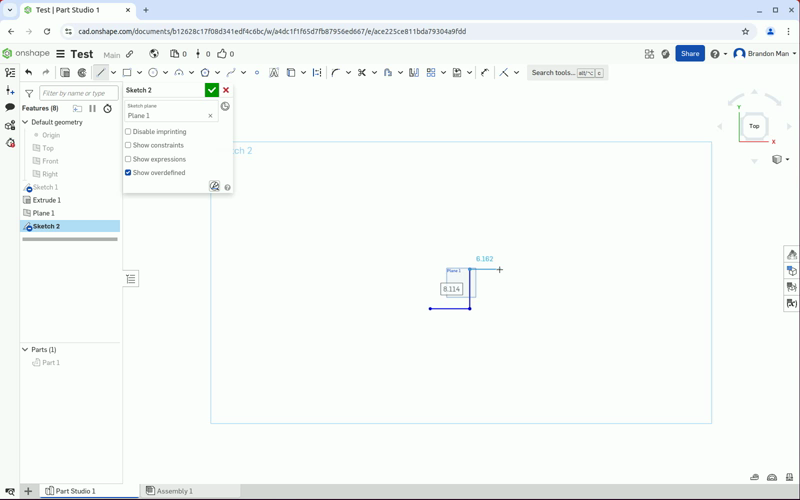
mouse_move(430, 269)
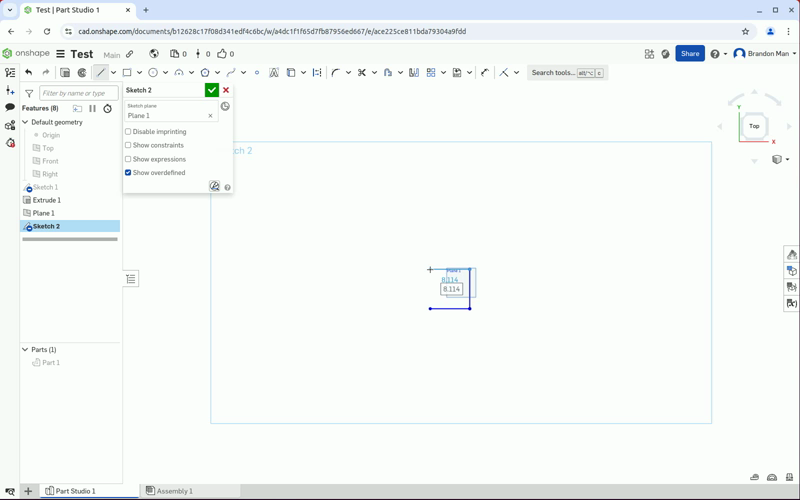
click(430, 269)
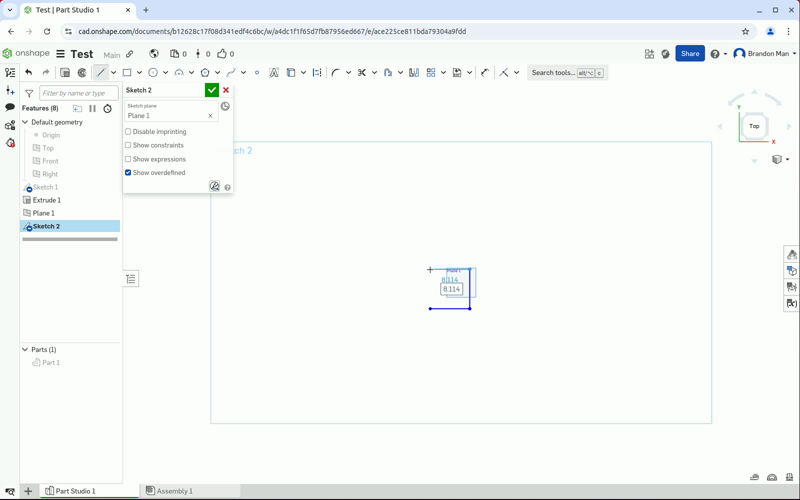
key_up(shift)
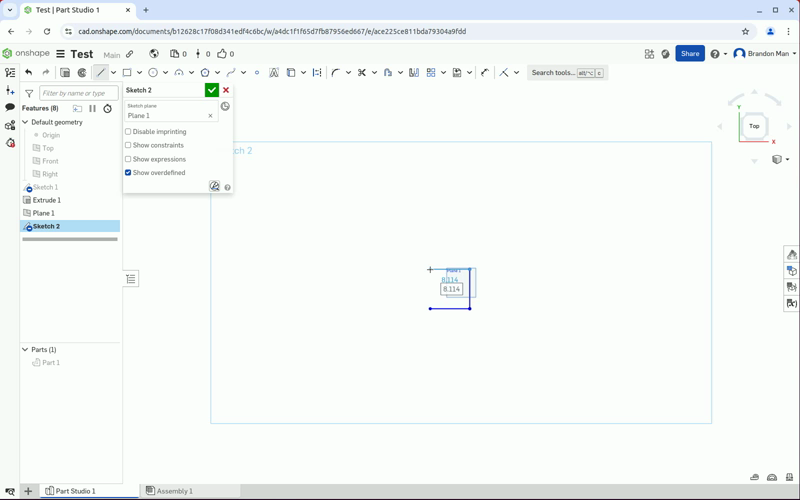
mouse_move(460, 269)
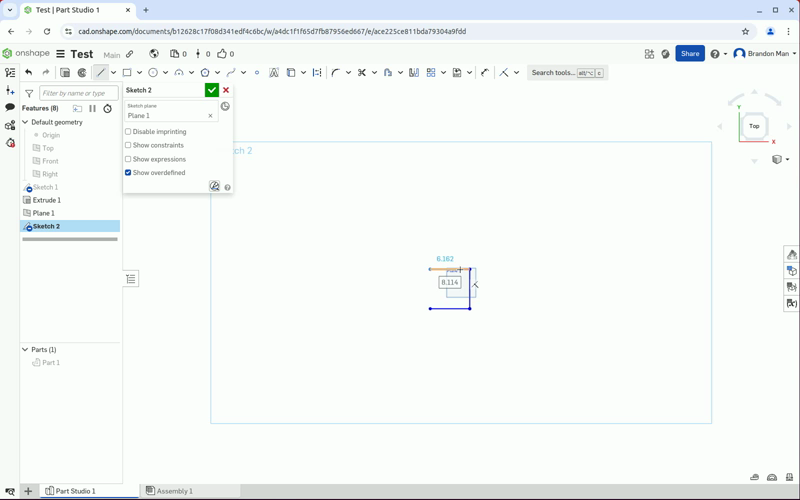
key_down(shift)
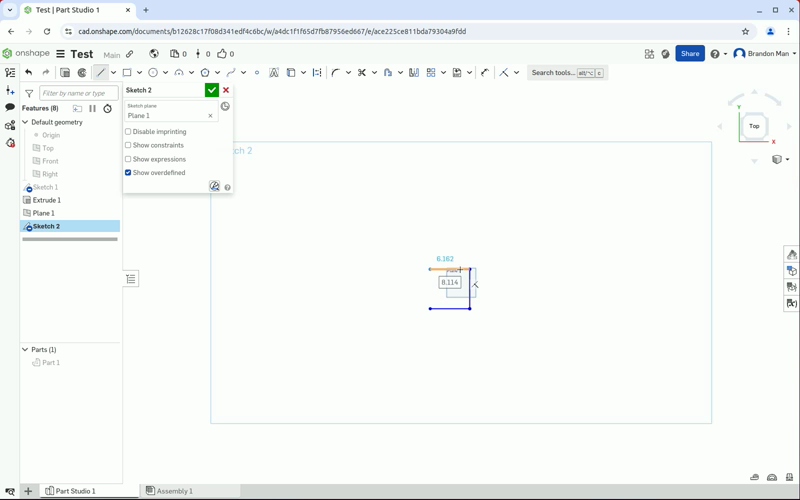
mouse_move(430, 308)
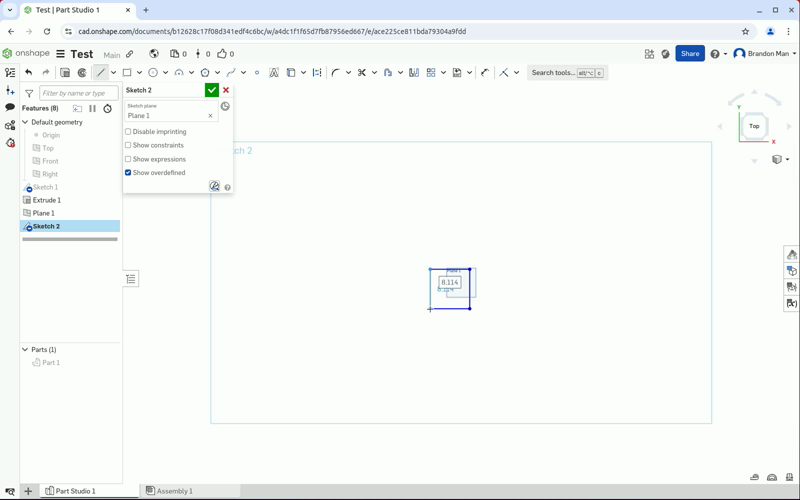
key_up(shift)
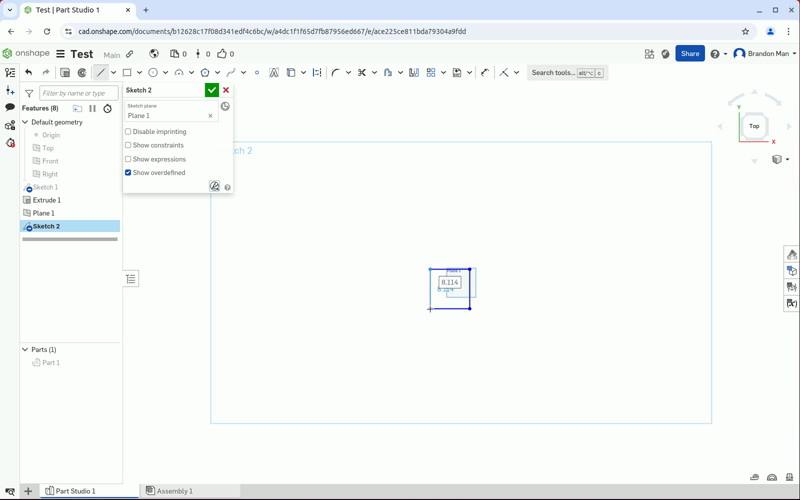
click(430, 308)
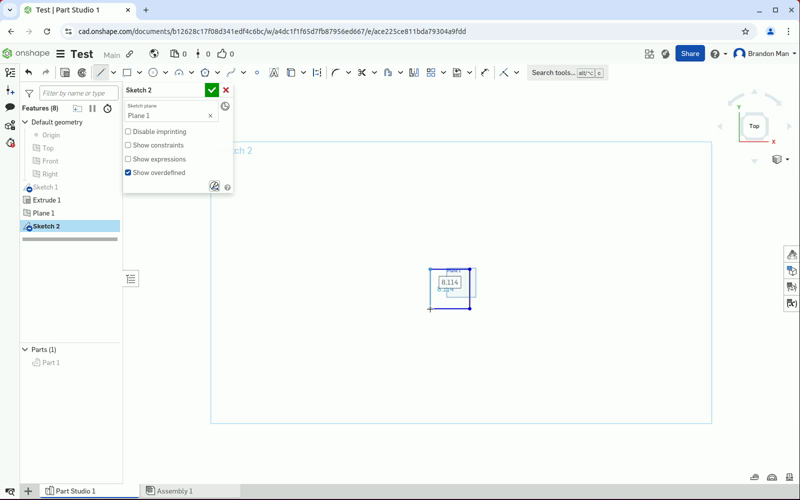
key(esc)
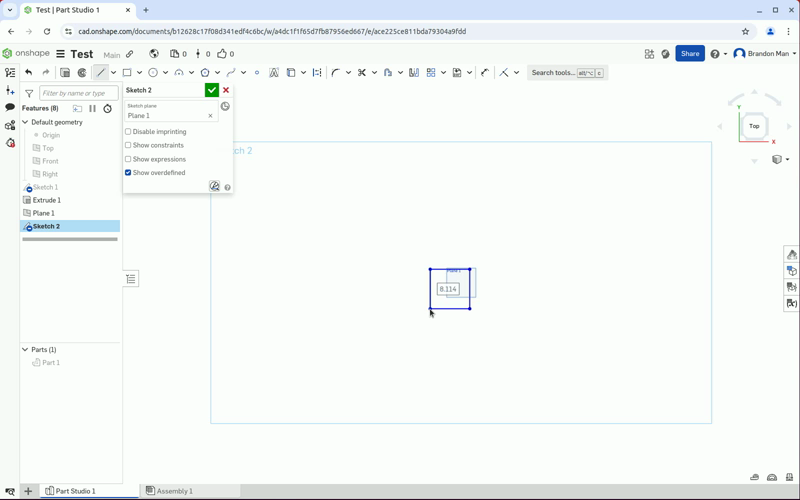
mouse_move(465, 292)
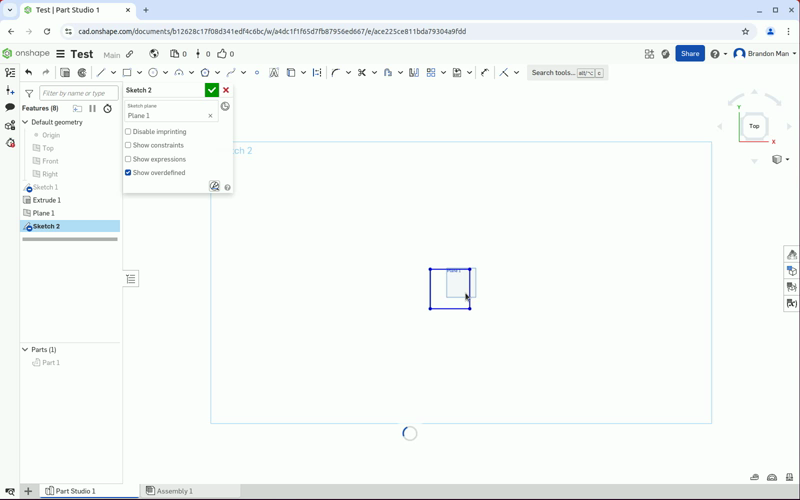
scroll(6)
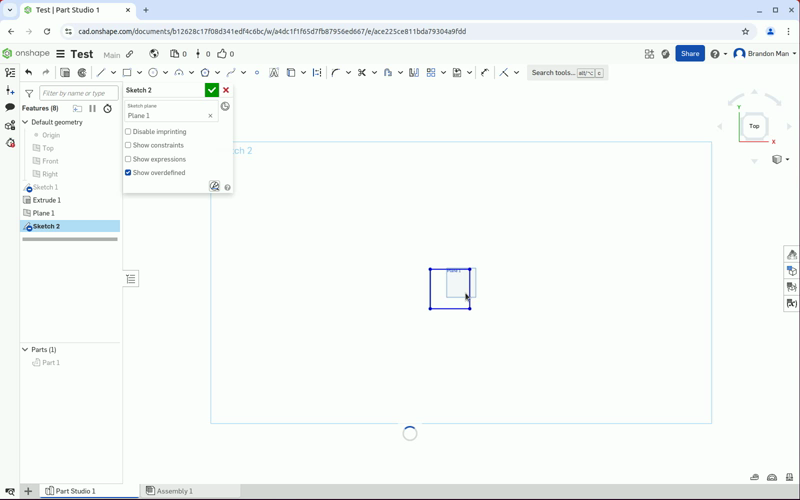
scroll(6)
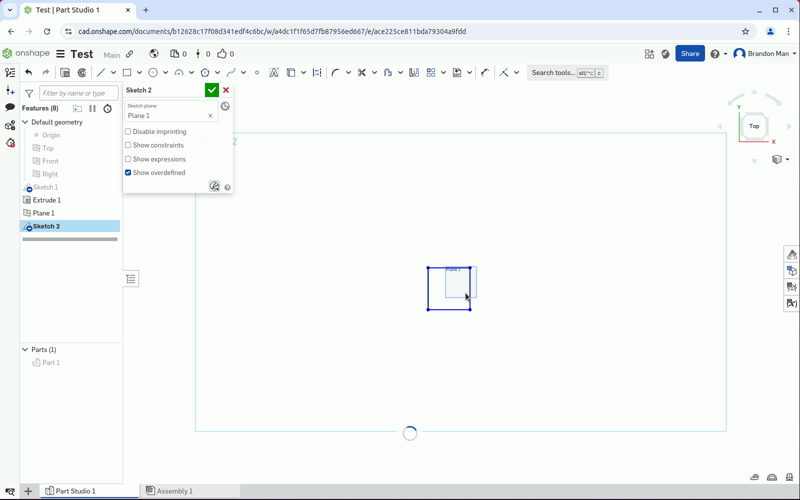
scroll(6)
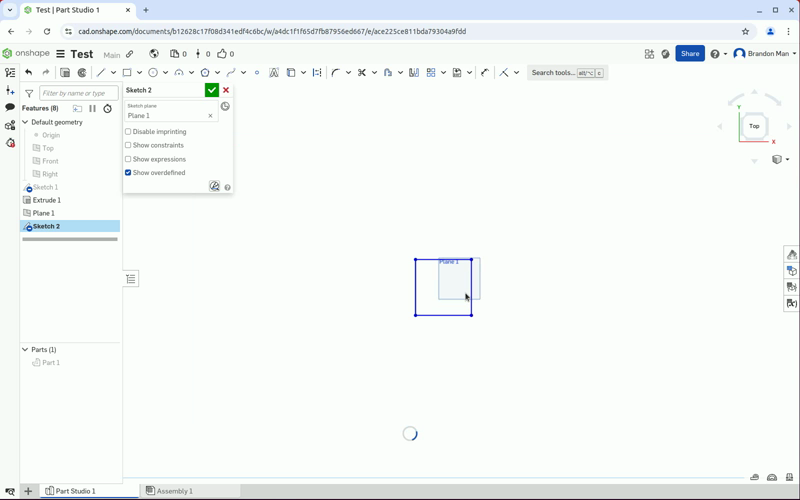
scroll(6)
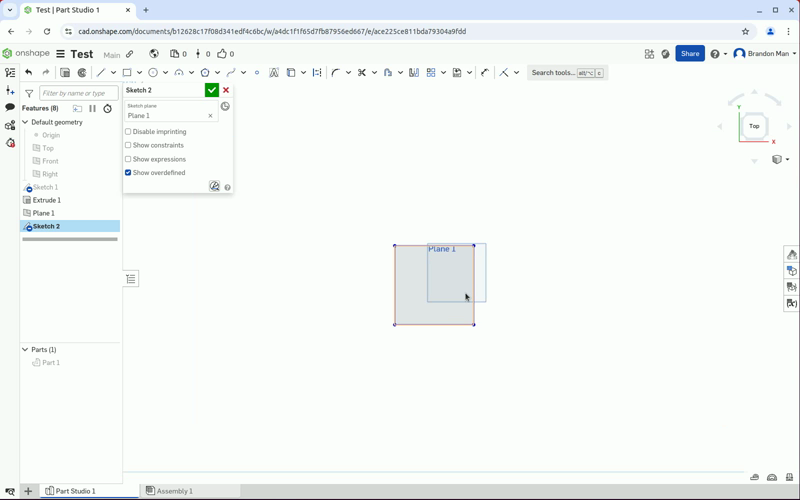
scroll(6)
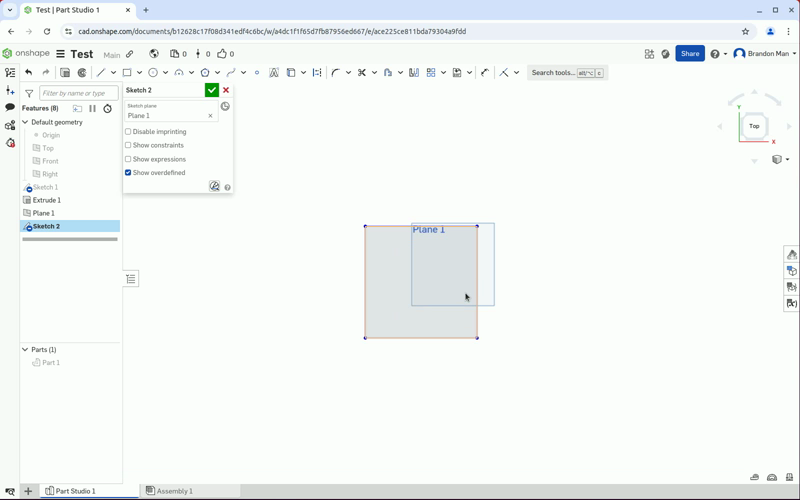
scroll(6)
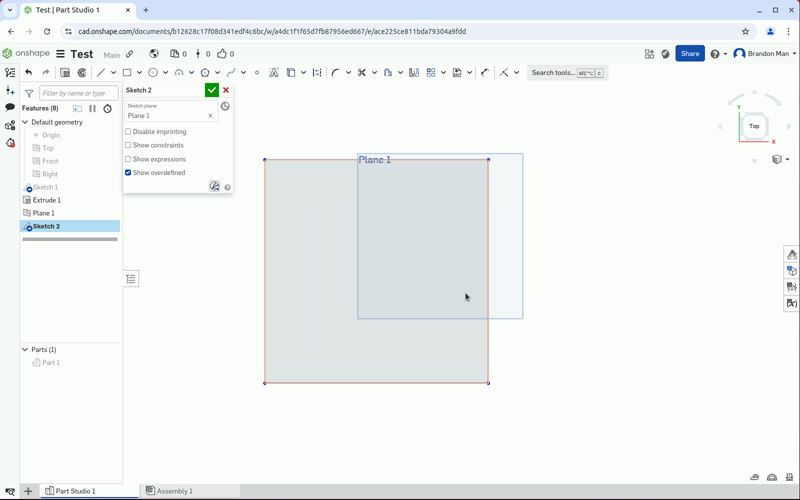
scroll(6)
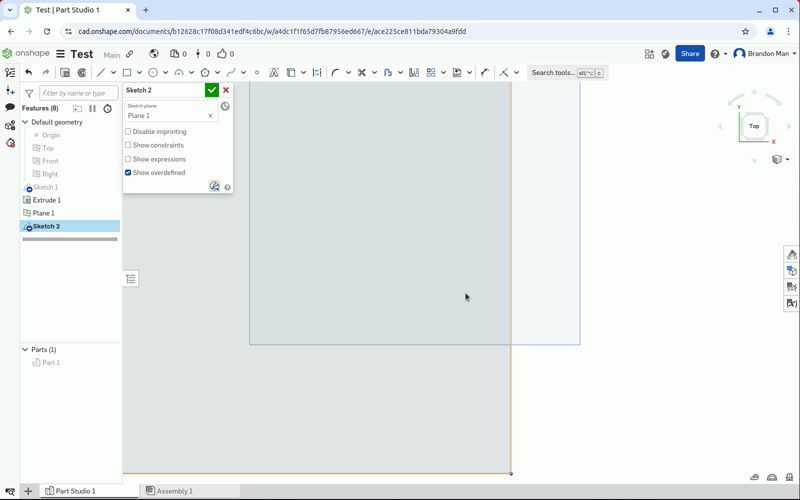
click(465, 292)
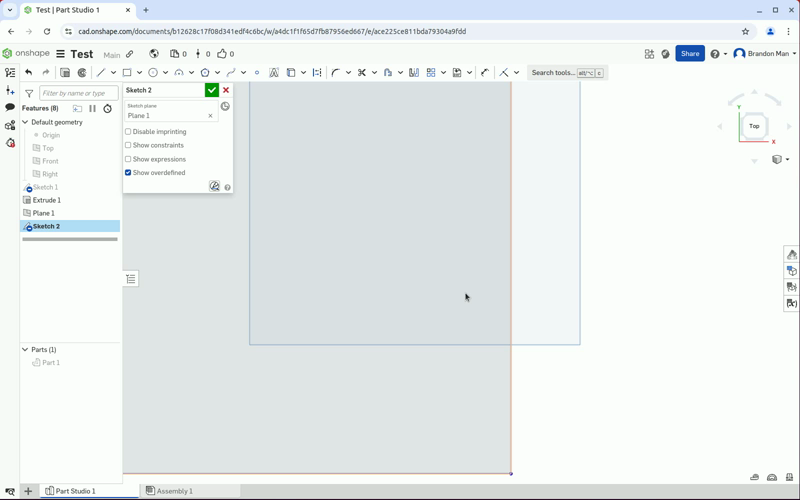
scroll(-6)
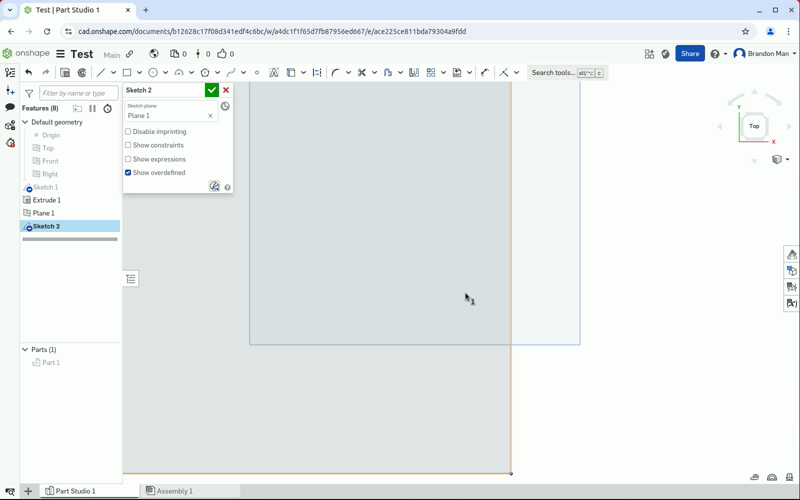
scroll(-6)
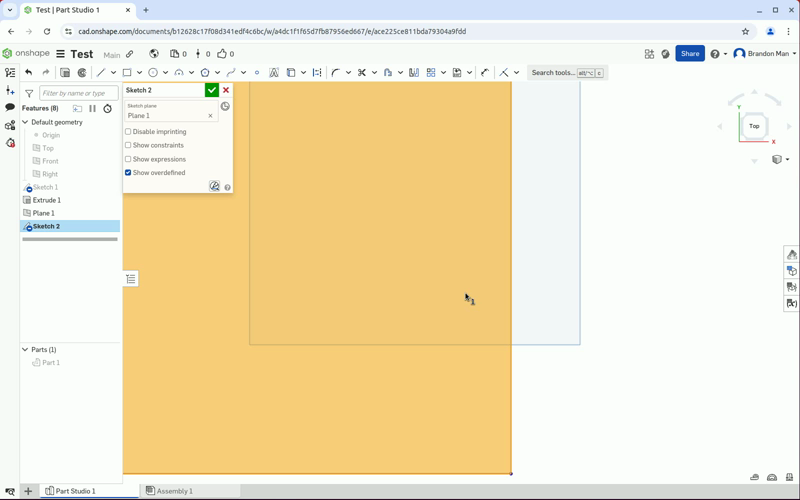
scroll(-6)
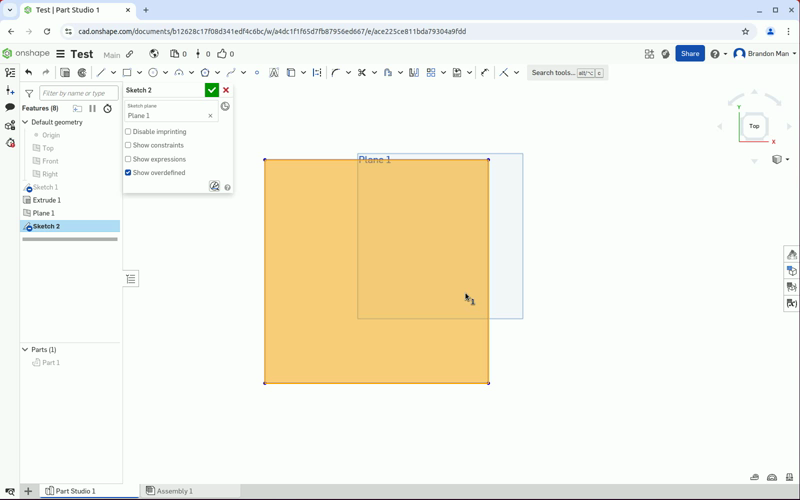
scroll(-6)
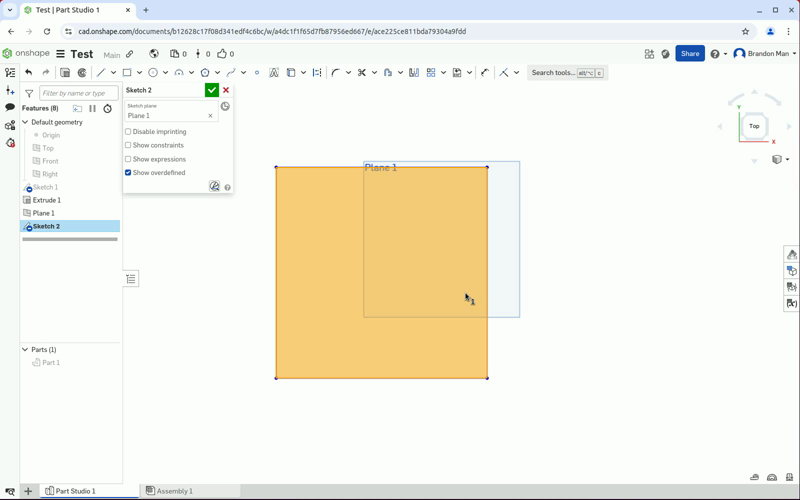
scroll(-6)
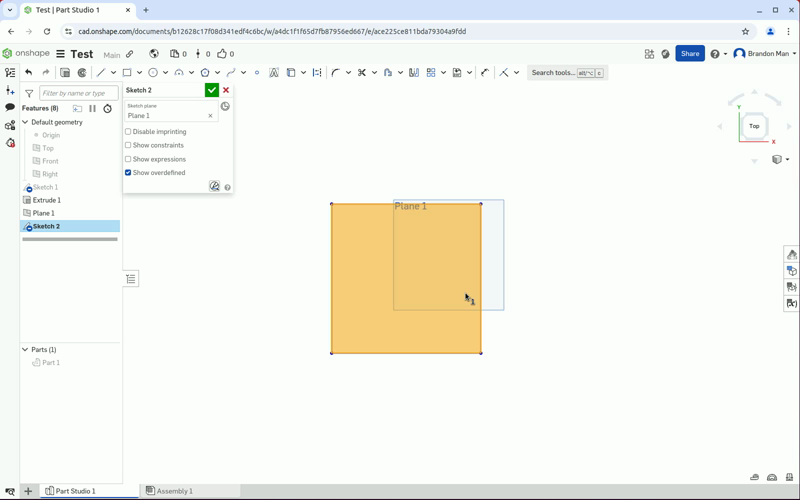
scroll(-6)
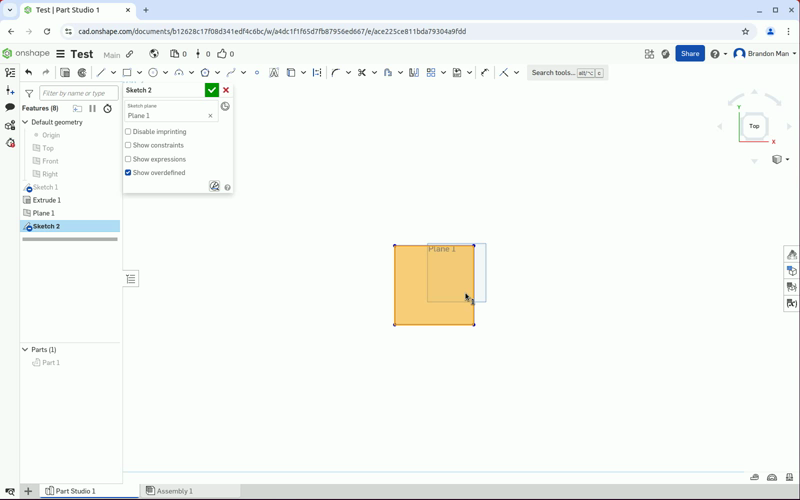
scroll(-6)
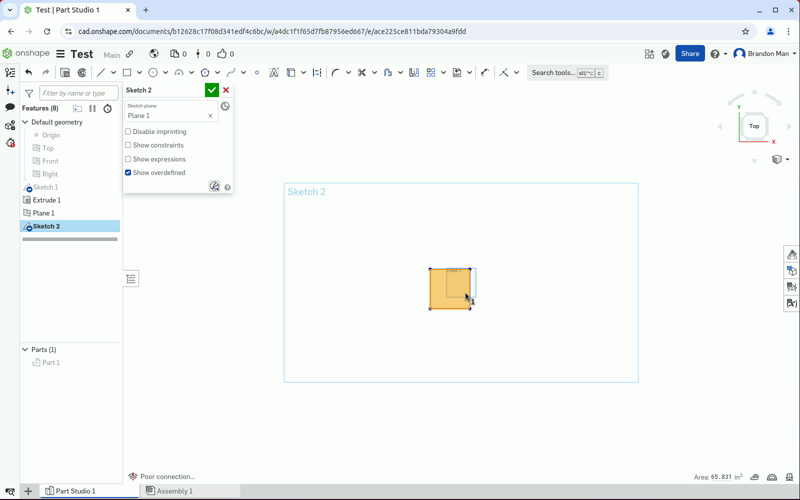
mouse_move(73, 352)
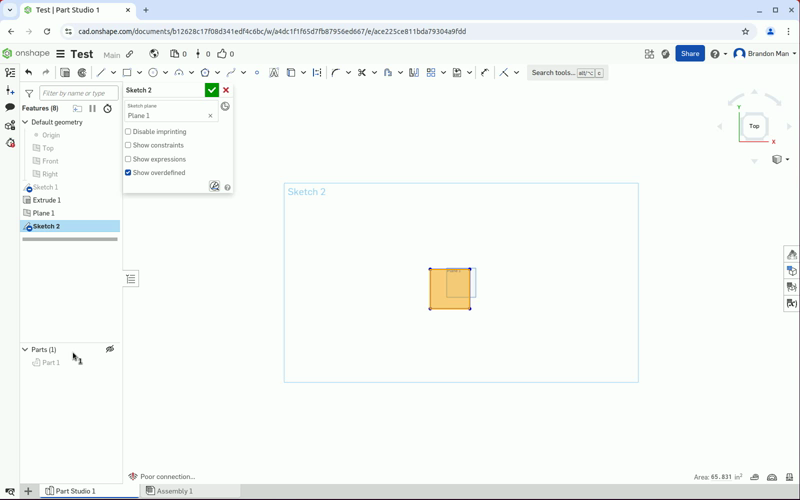
key(shift+y)
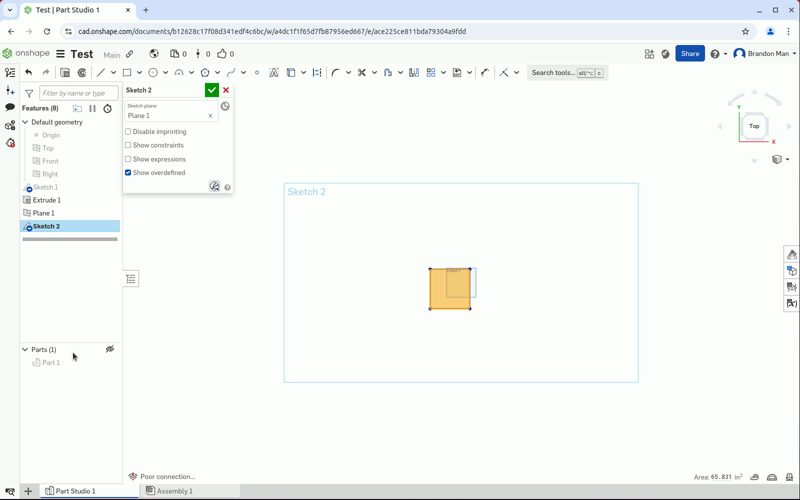
key(shift+e)
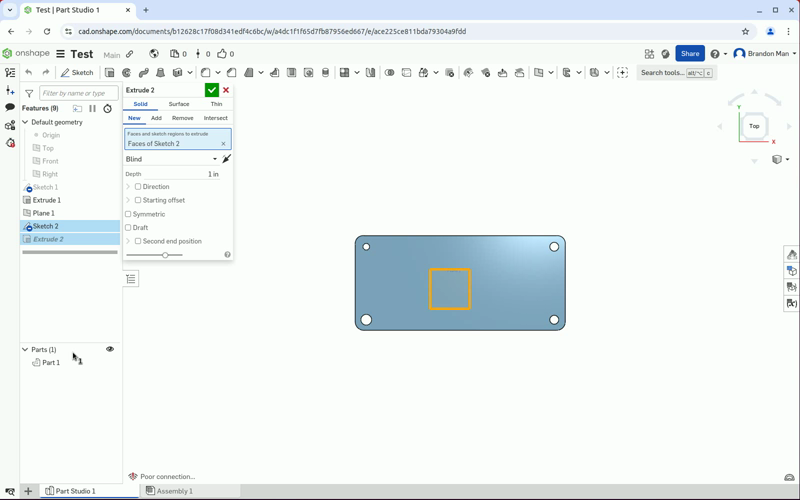
mouse_move(143, 106)
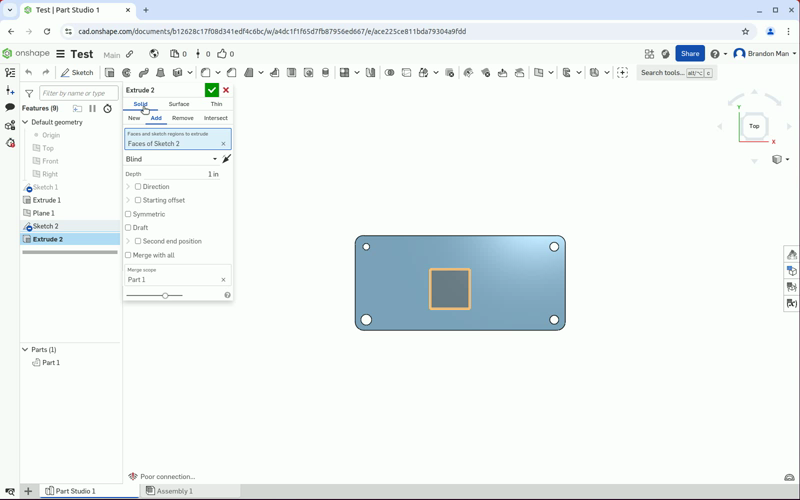
click(143, 106)
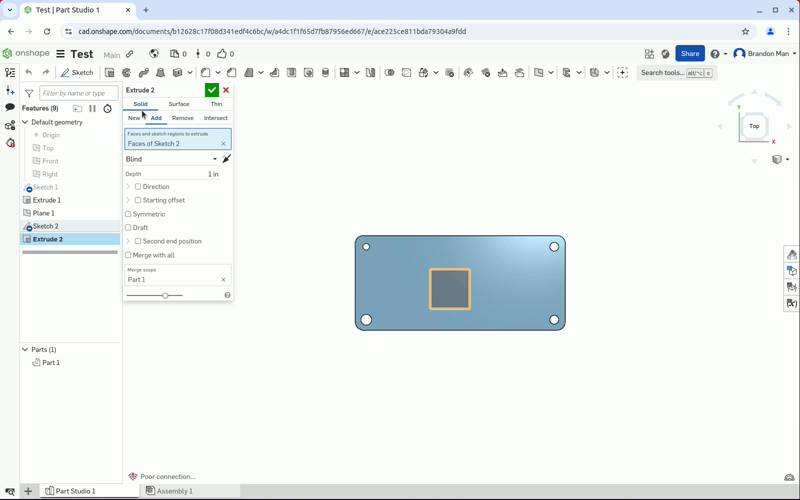
mouse_move(137, 120)
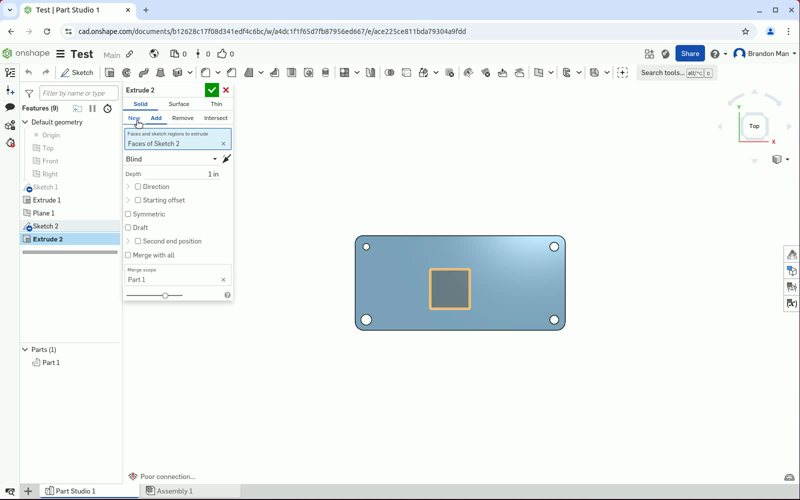
click(137, 120)
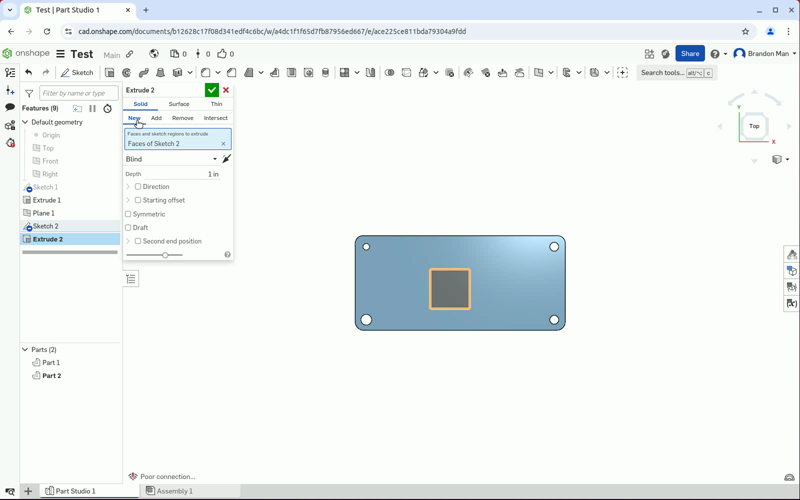
key(tab, 4)
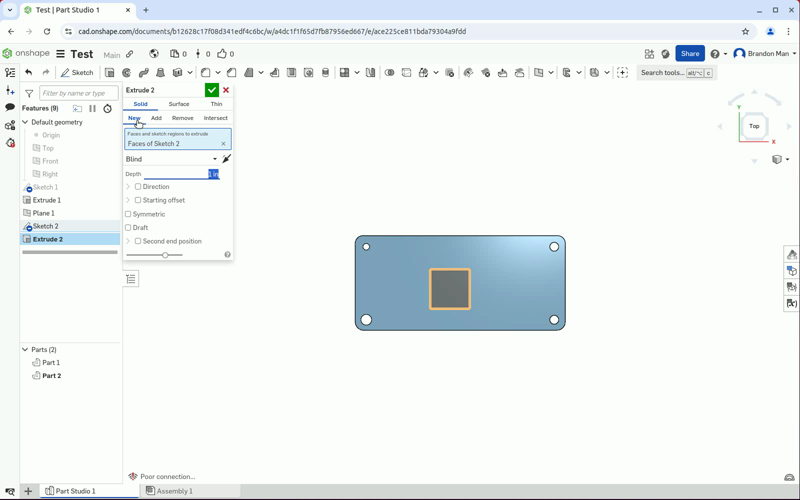
text(0.963)
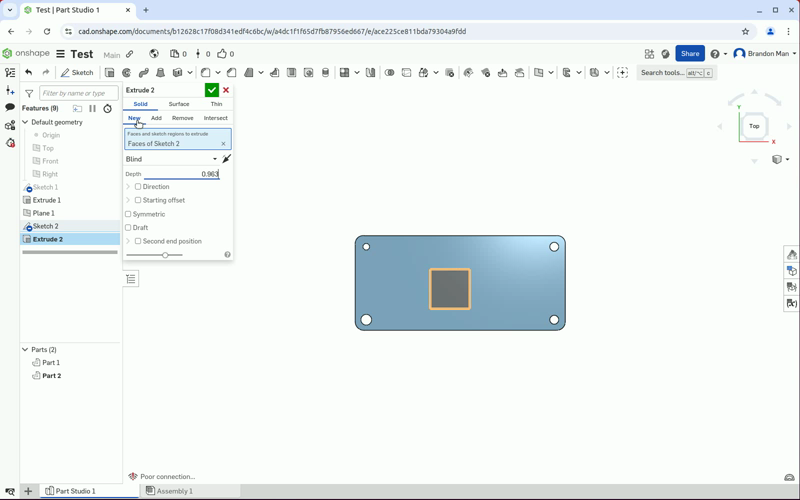
key(enter)
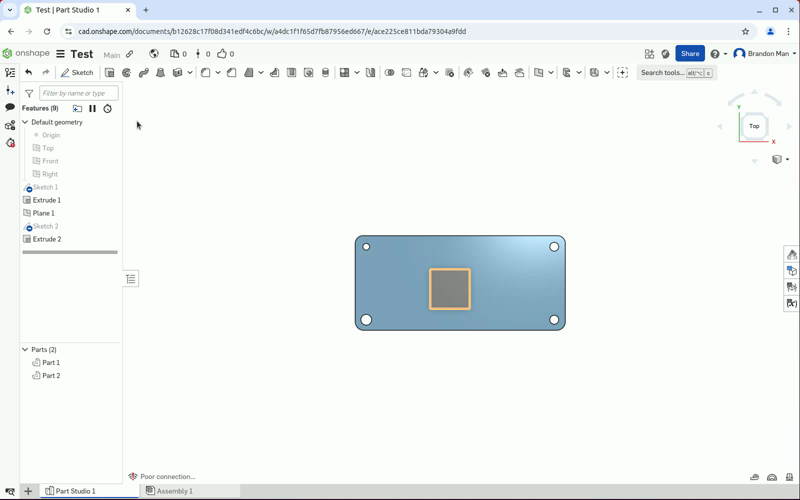
key(shift+h)
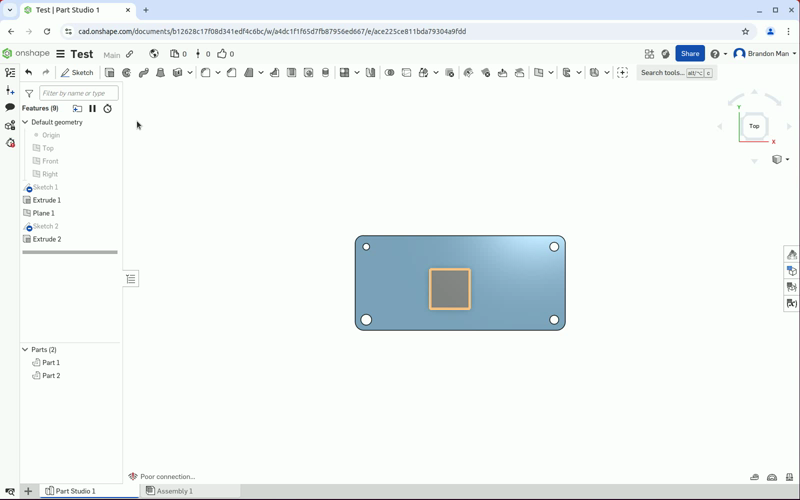
key(shift+h)
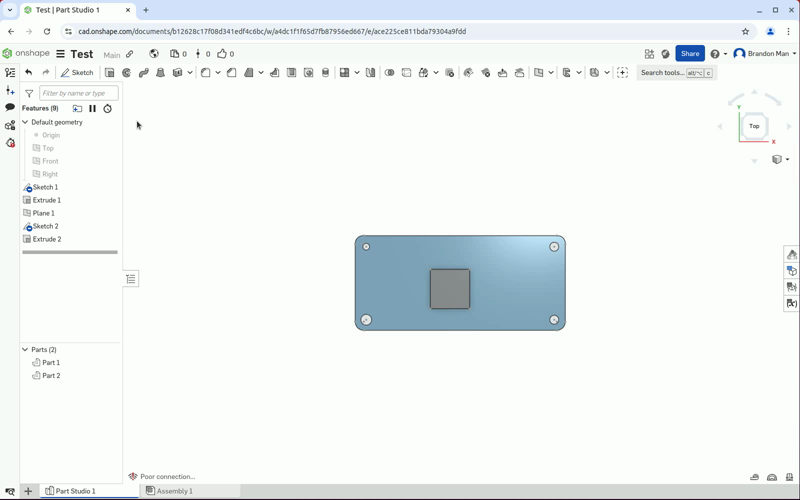
key(shift+7)
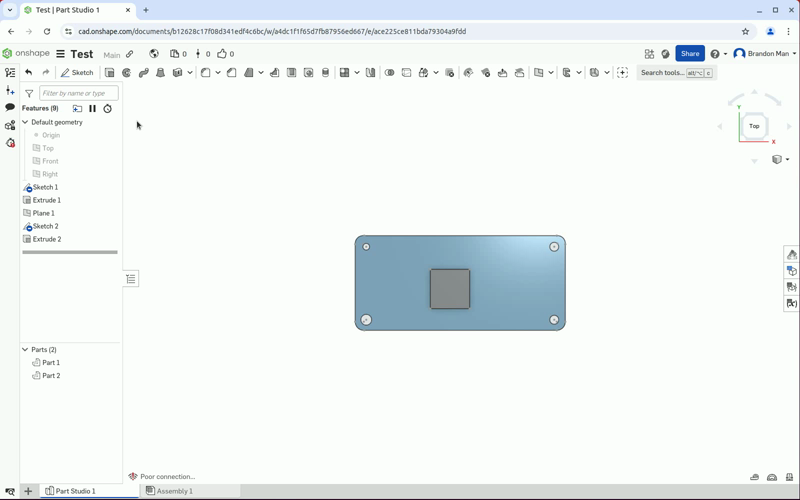
key(up, 3)
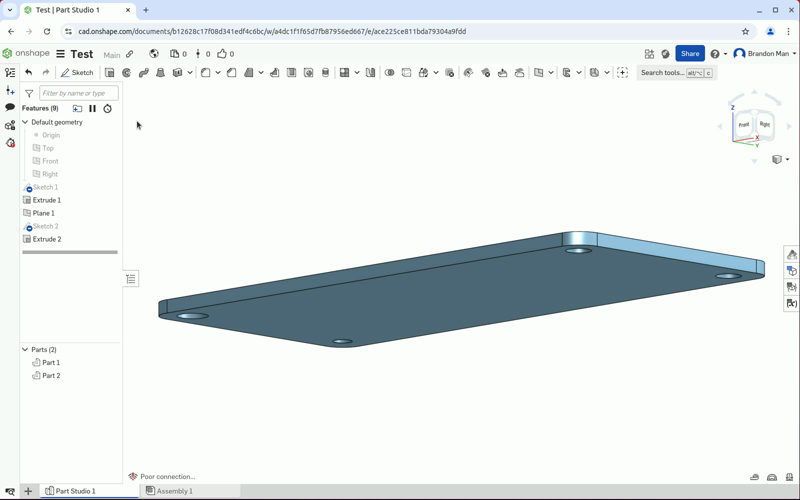
key(left, 3)
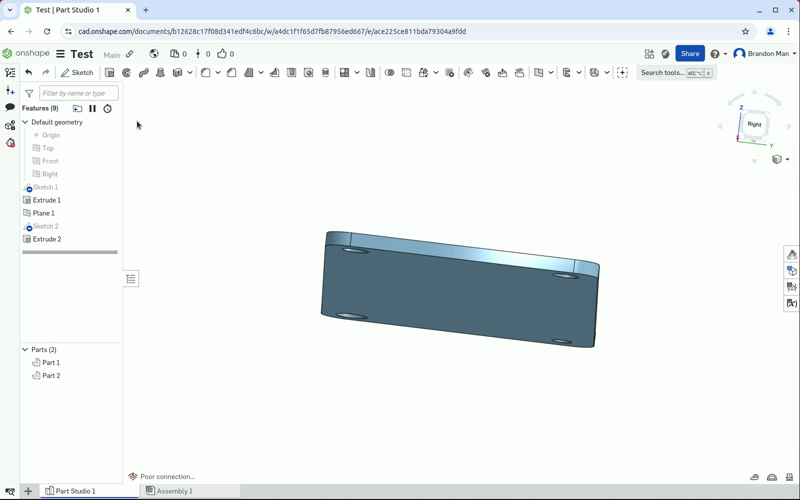
key(right, 3)
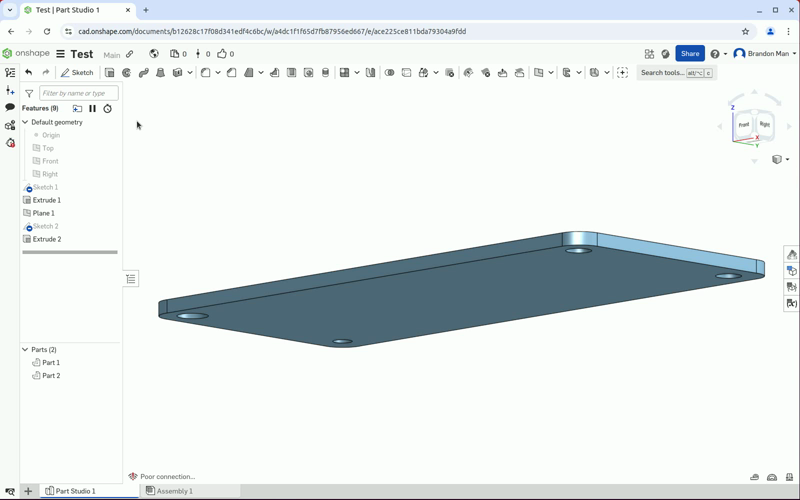
key(down, 3)
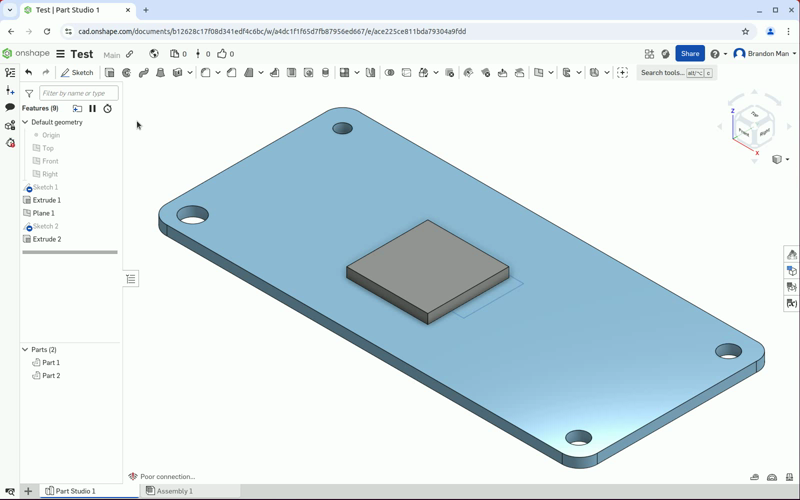
mouse_move(73, 189)
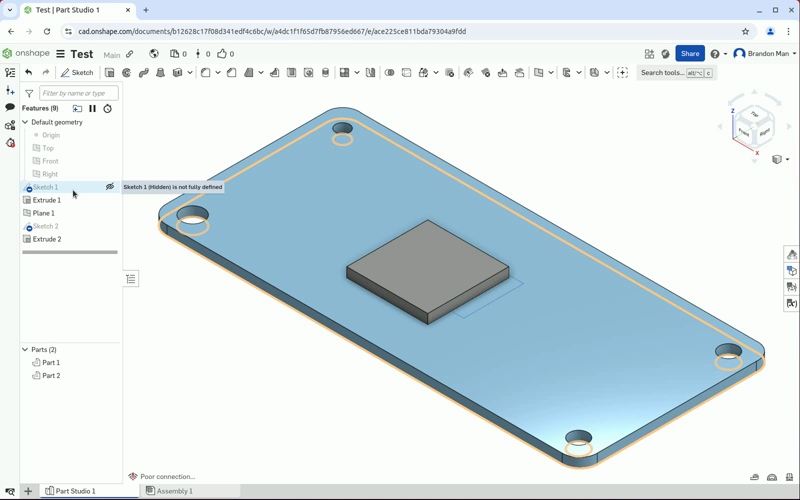
click(73, 189)